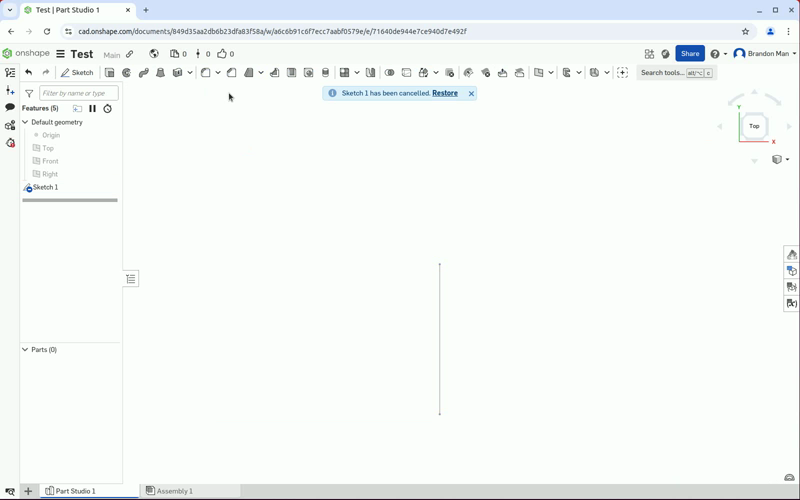
key(shift+h)
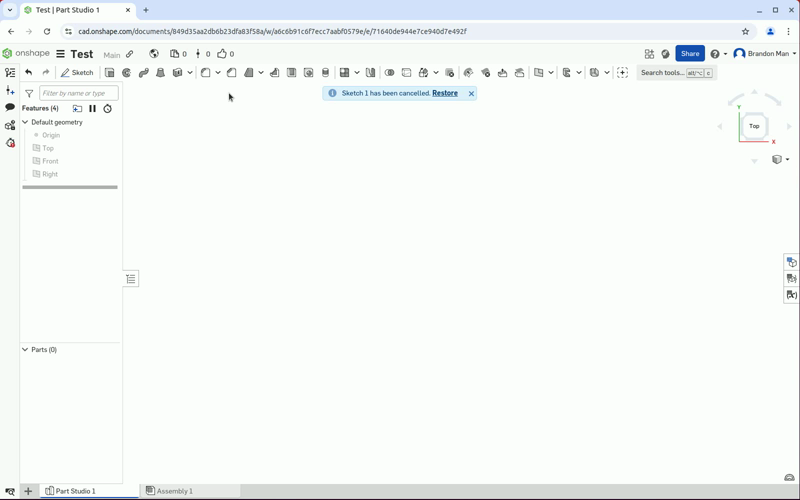
mouse_move(73, 352)
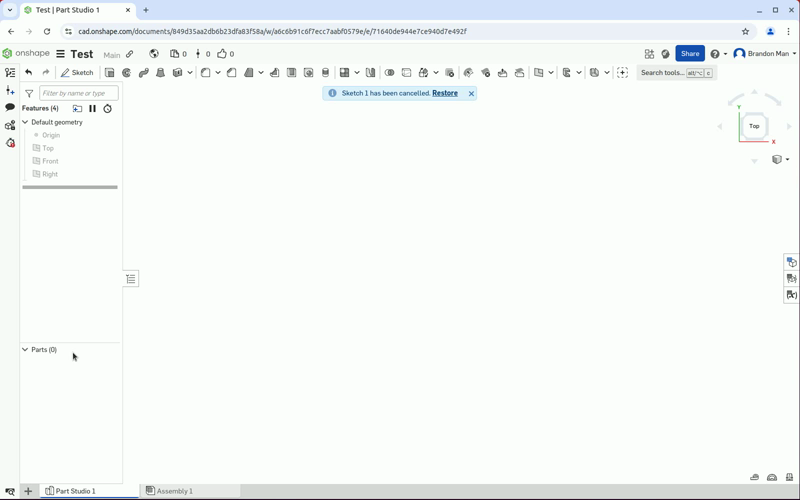
key(y)
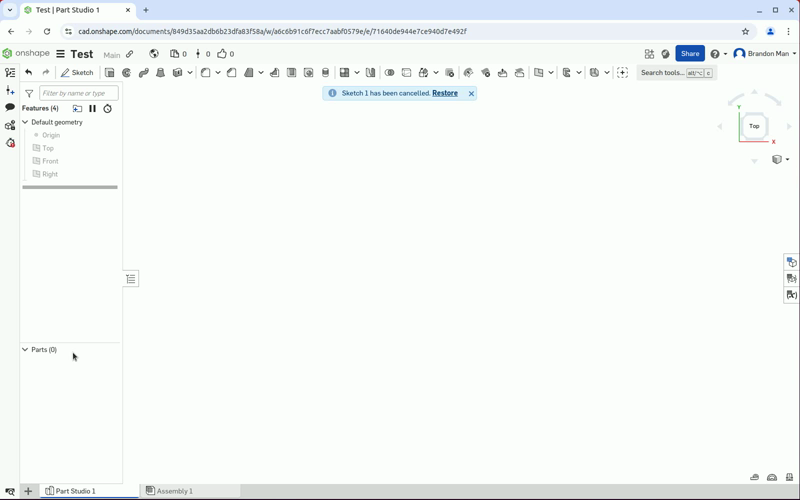
key(shift+p)
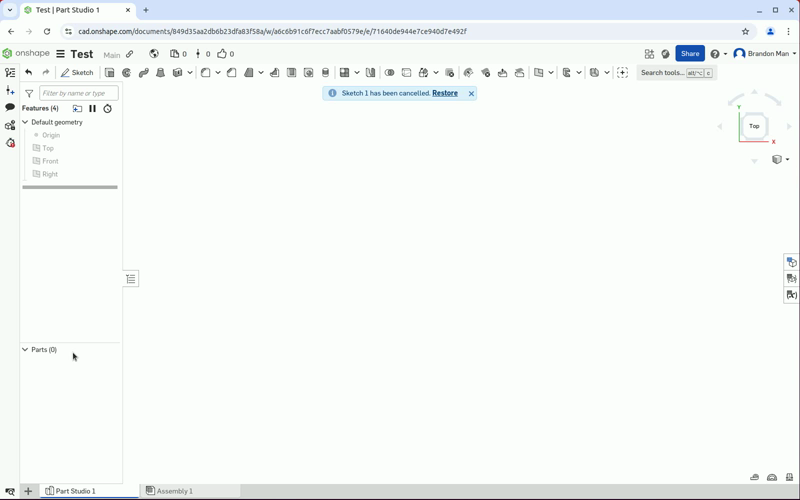
key(space)
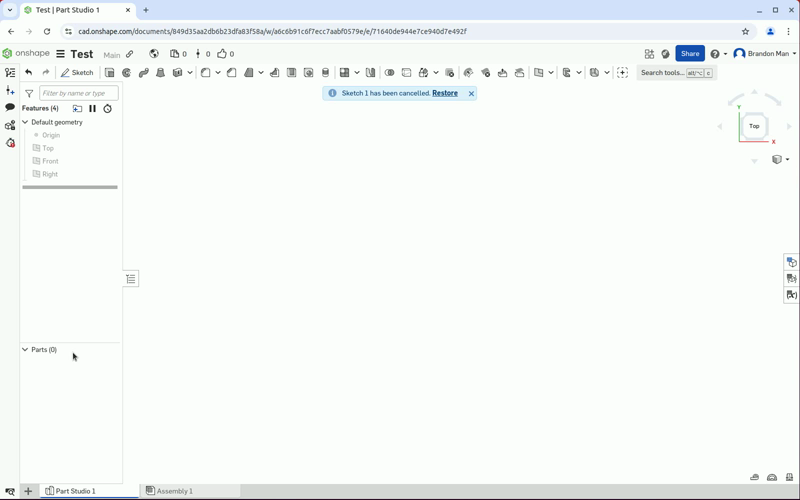
key_down(shift)
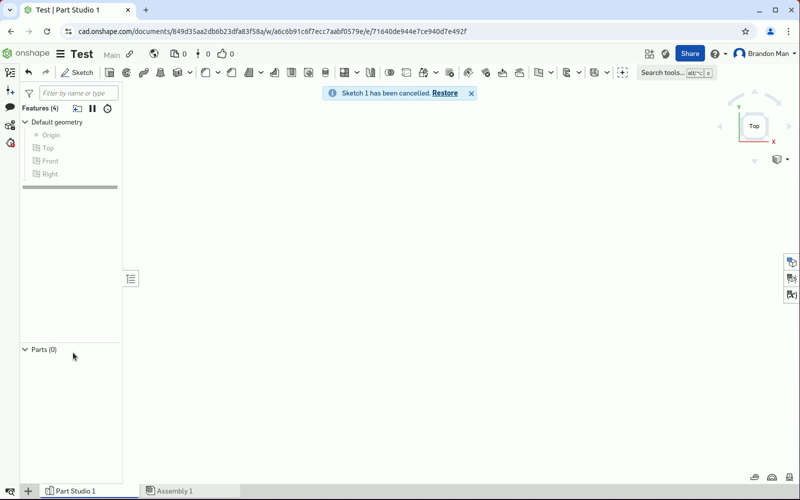
key(up)
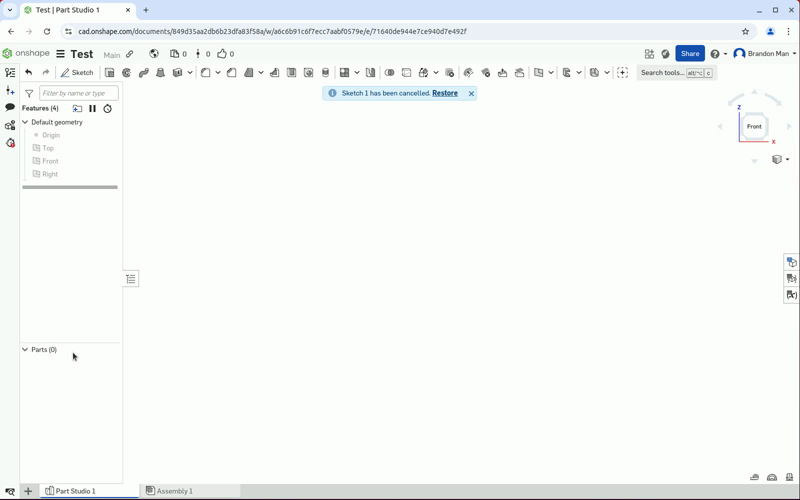
key_up(shift)
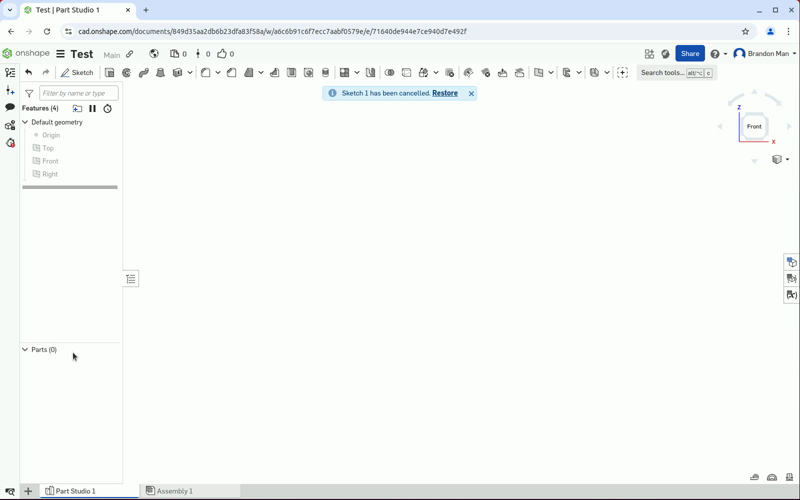
mouse_move(73, 352)
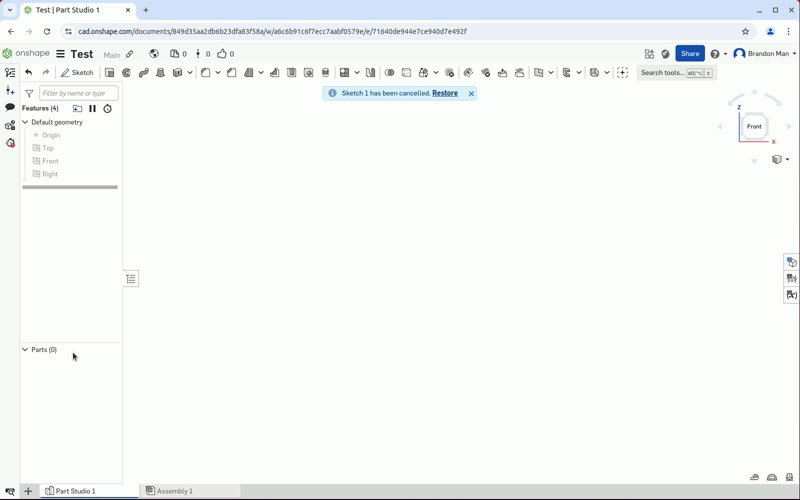
key(shift+y)
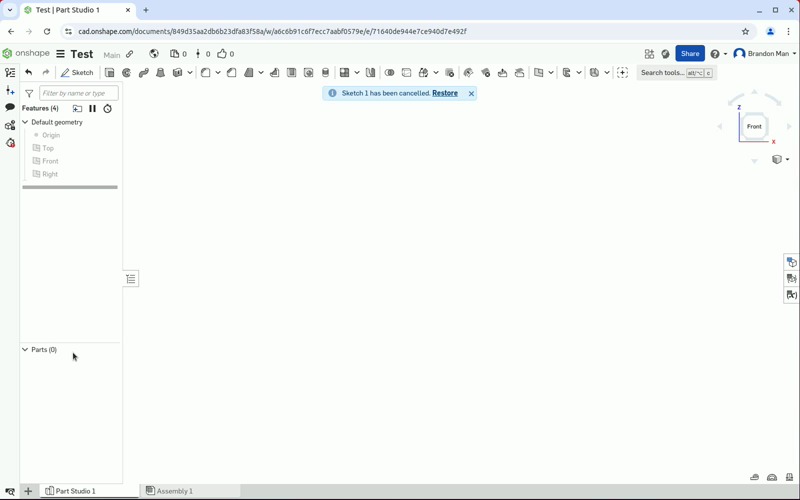
key(shift+s)
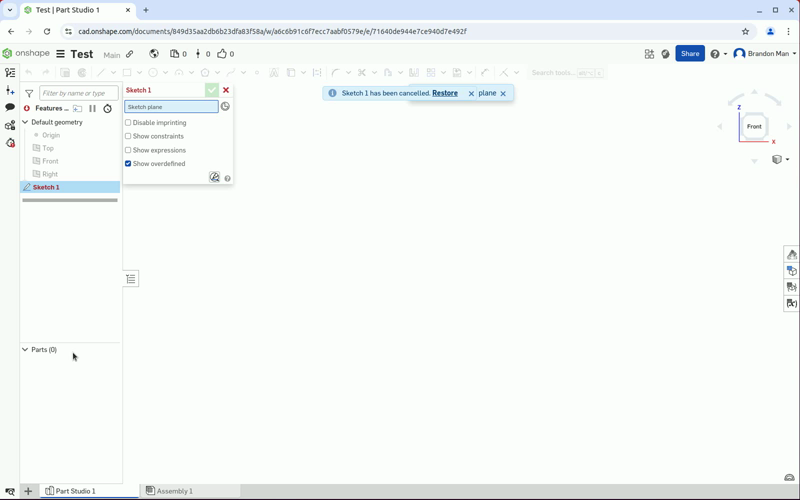
mouse_move(73, 163)
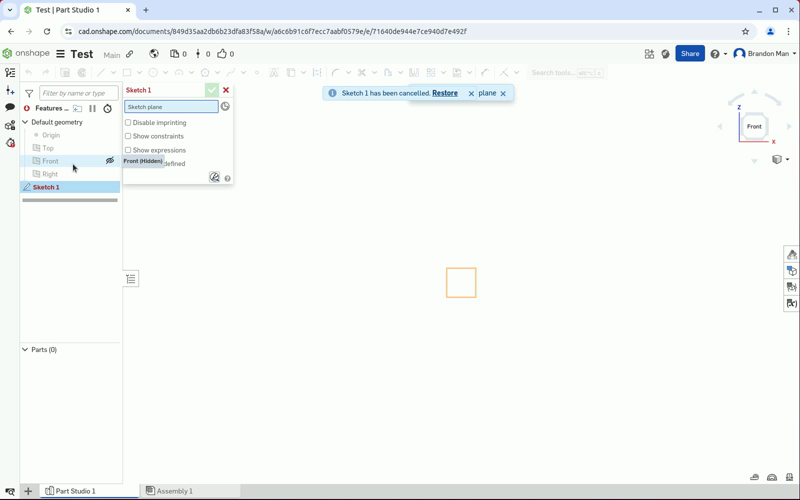
click(73, 163)
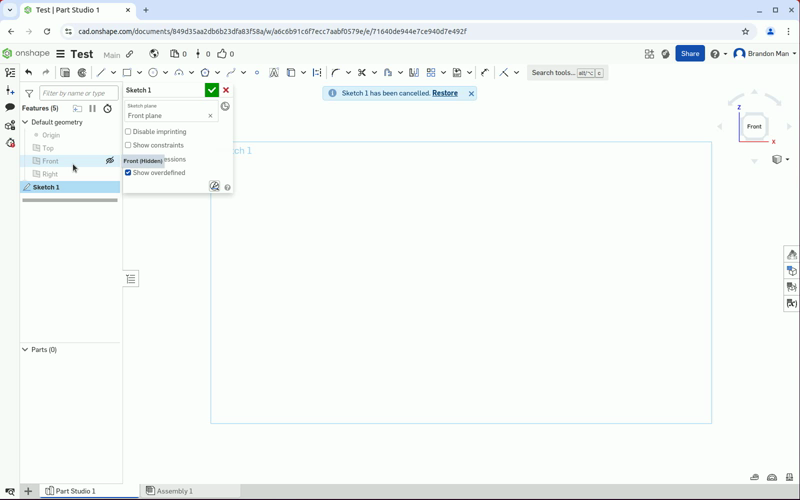
mouse_move(73, 352)
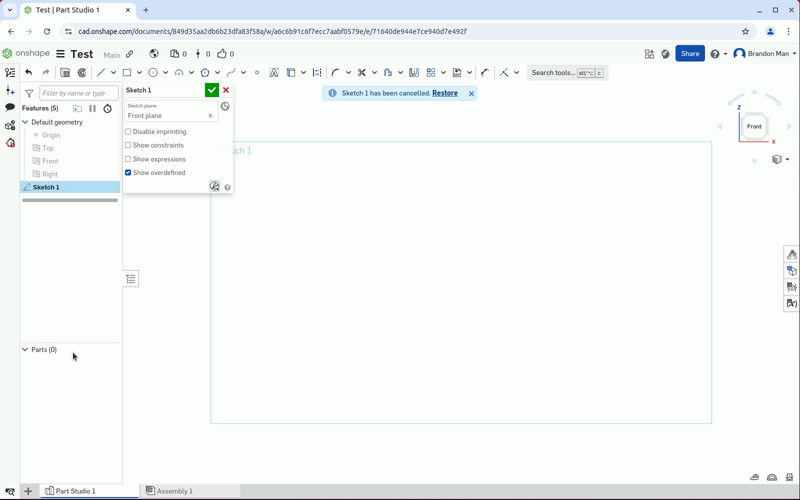
key(y)
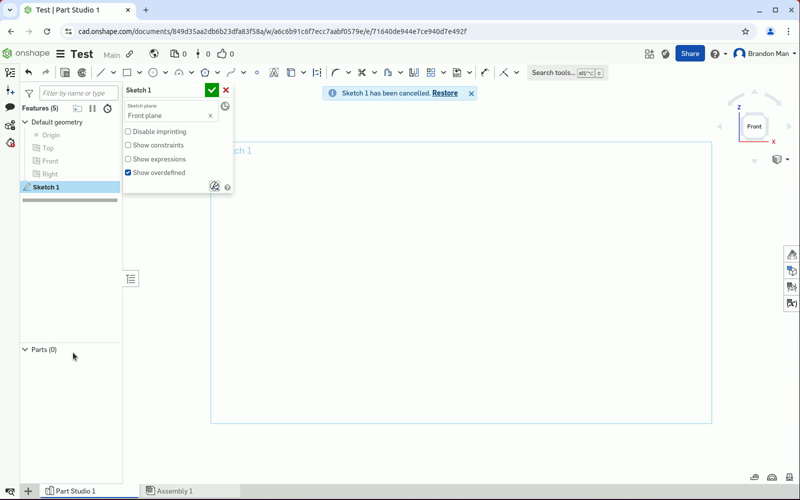
key(l)
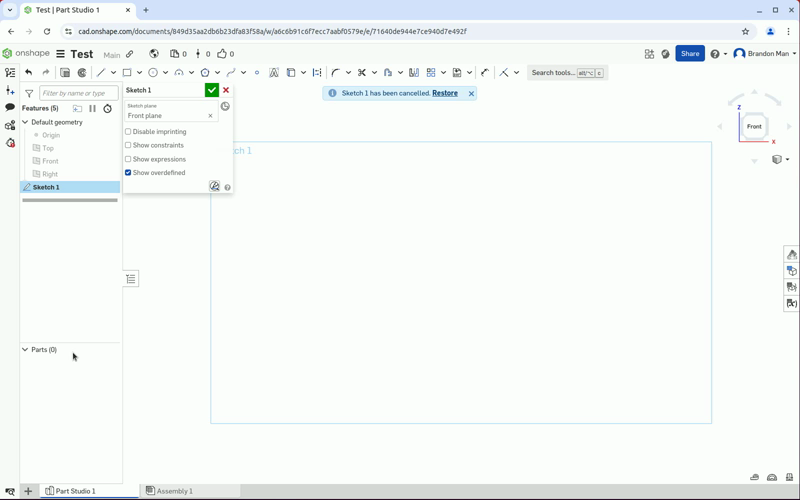
key_down(shift)
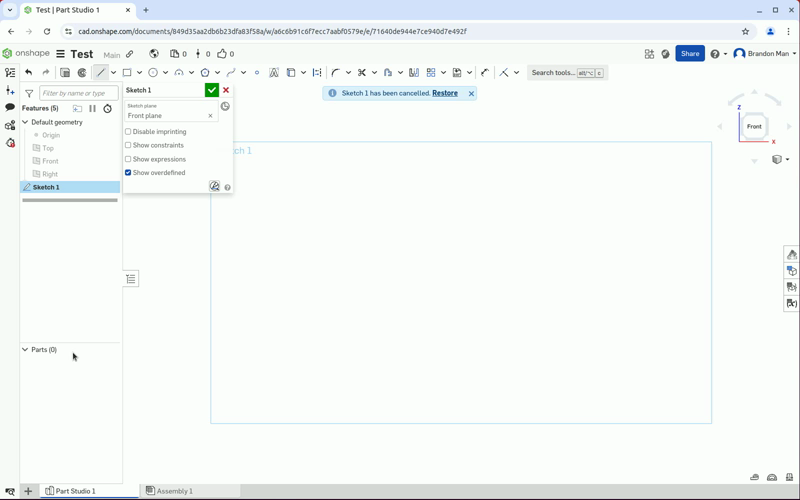
mouse_move(348, 290)
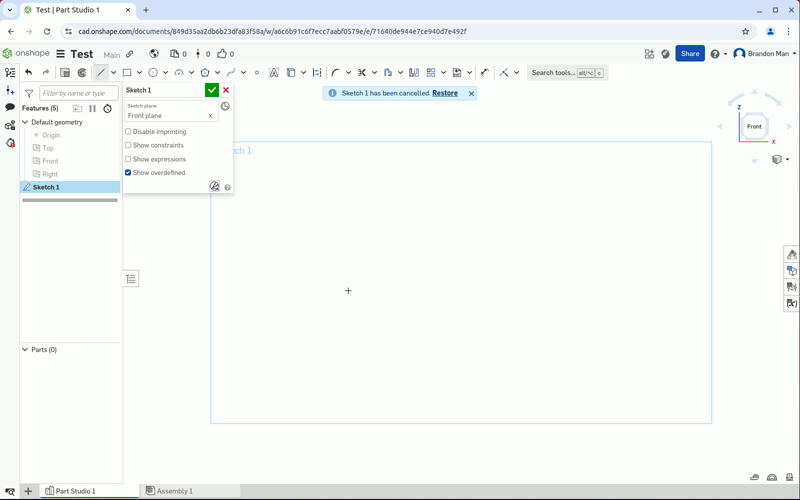
click(348, 290)
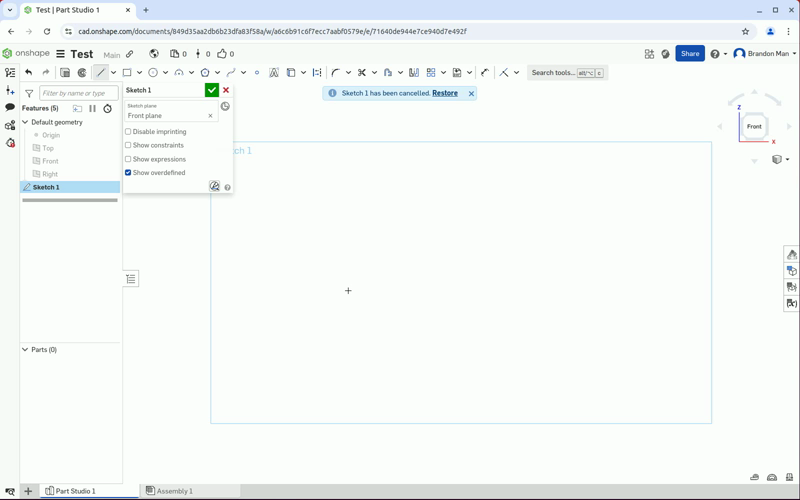
key_up(shift)
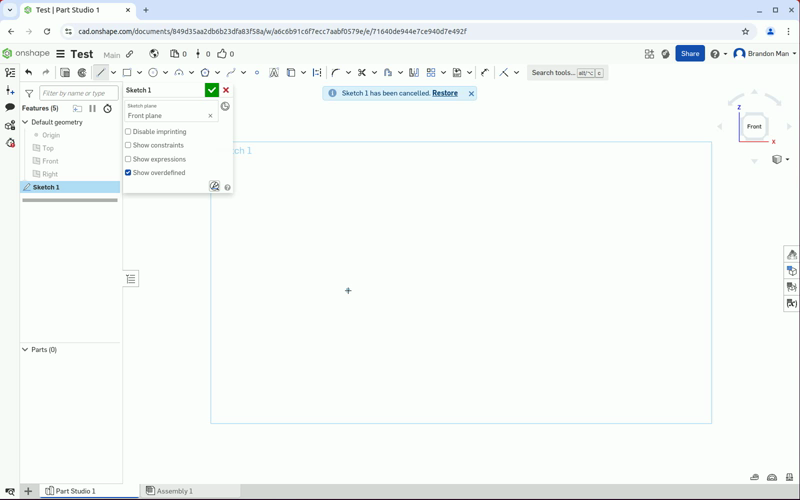
key_down(shift)
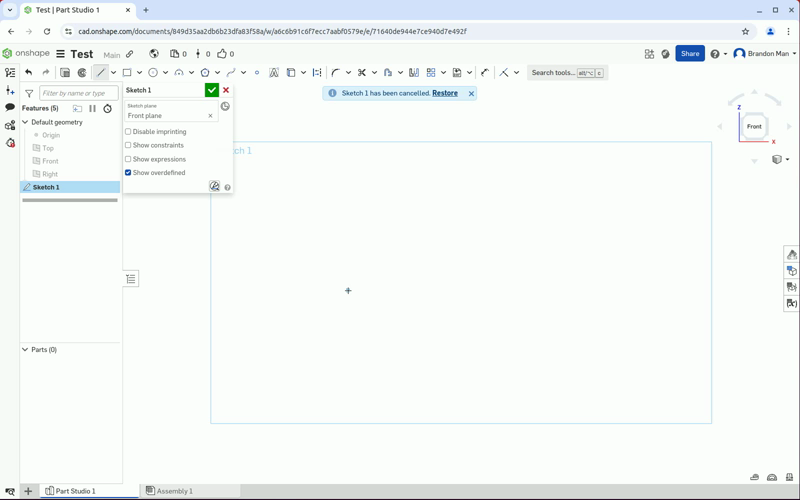
mouse_move(378, 290)
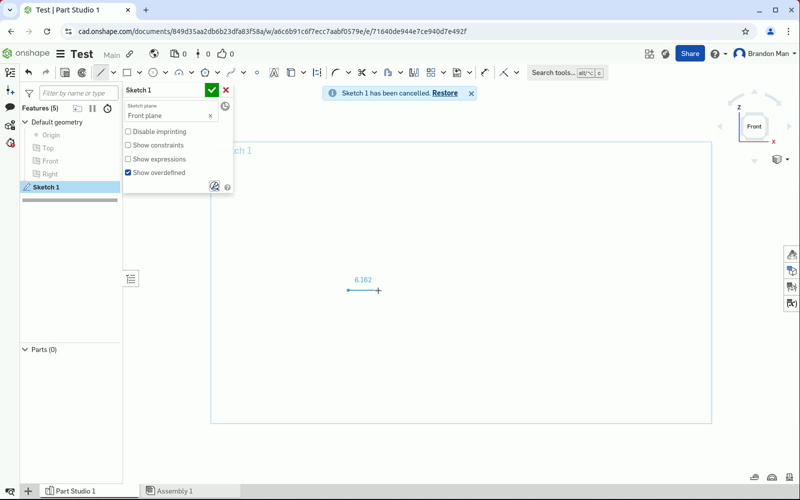
mouse_move(356, 290)
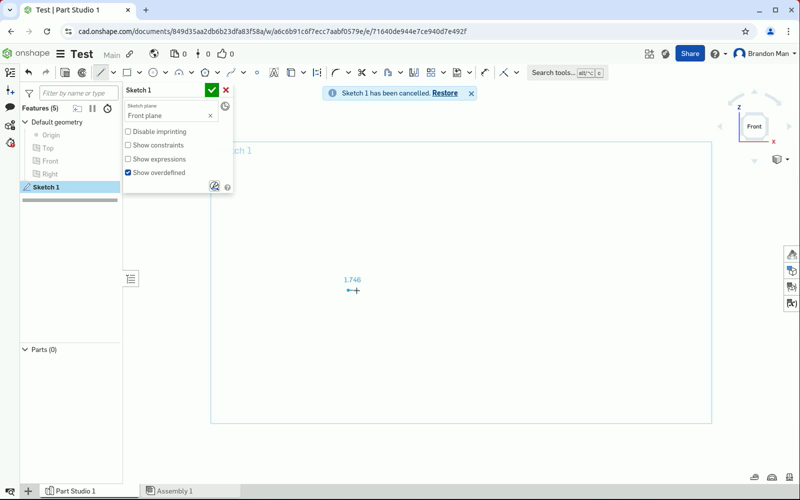
click(356, 290)
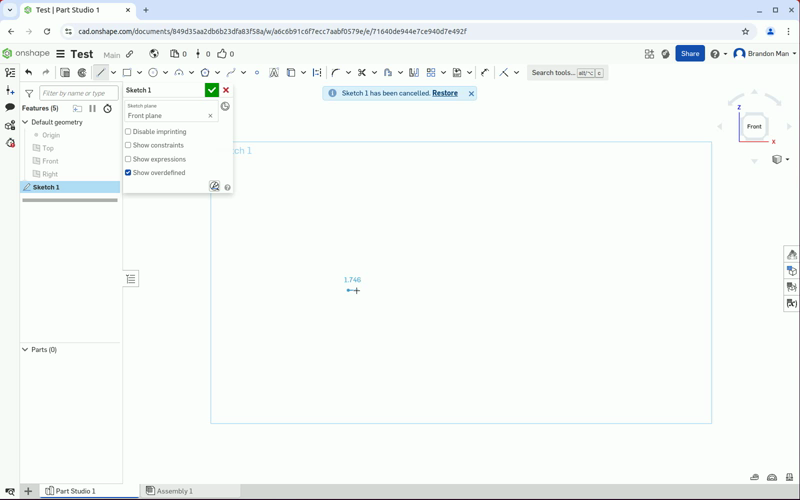
key_up(shift)
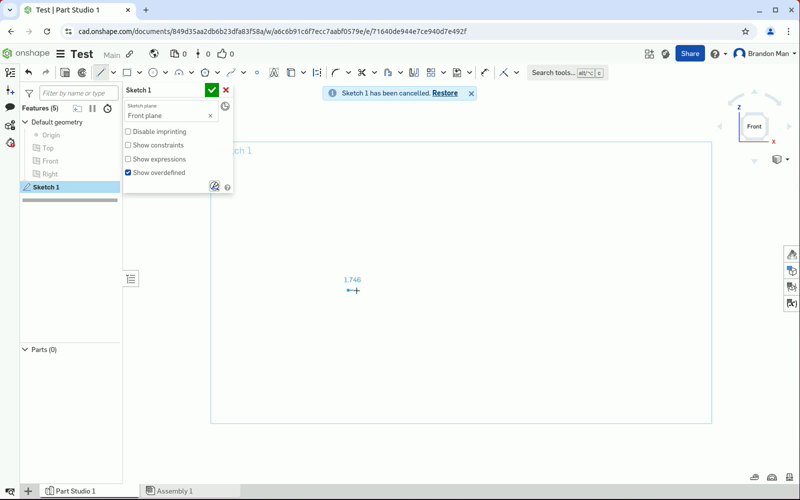
key(esc)
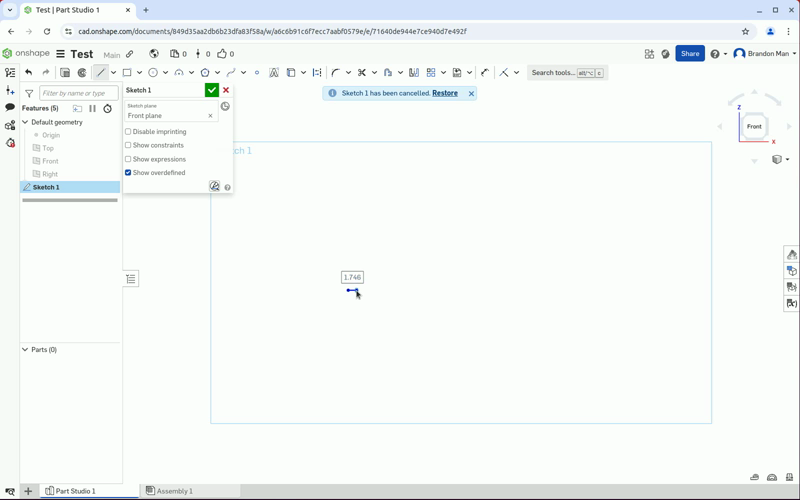
key(a)
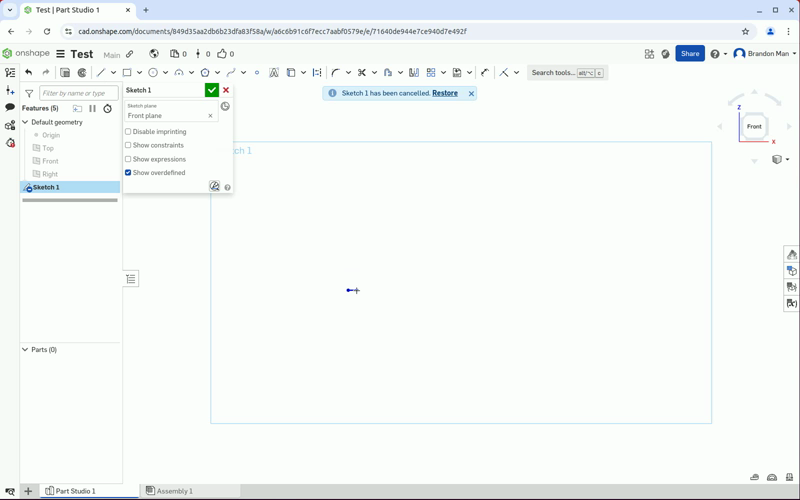
mouse_move(356, 290)
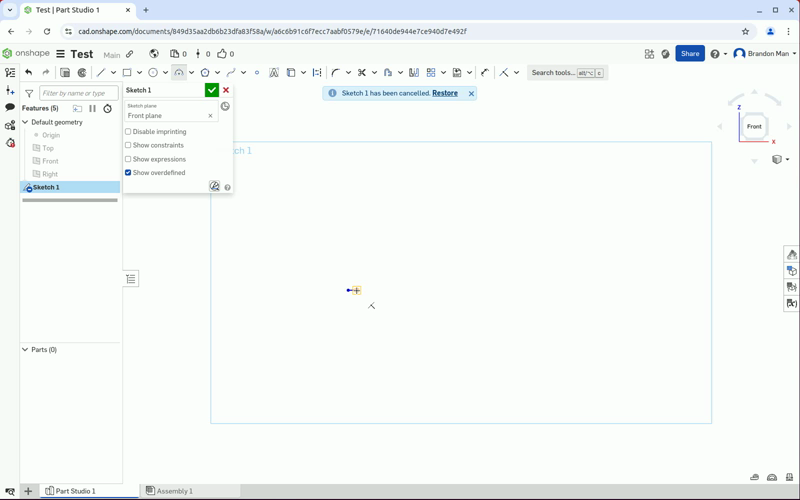
click(356, 290)
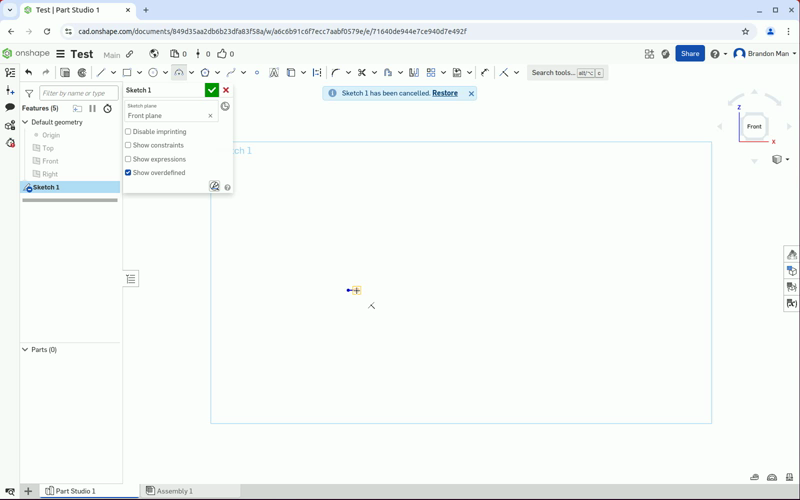
key_down(shift)
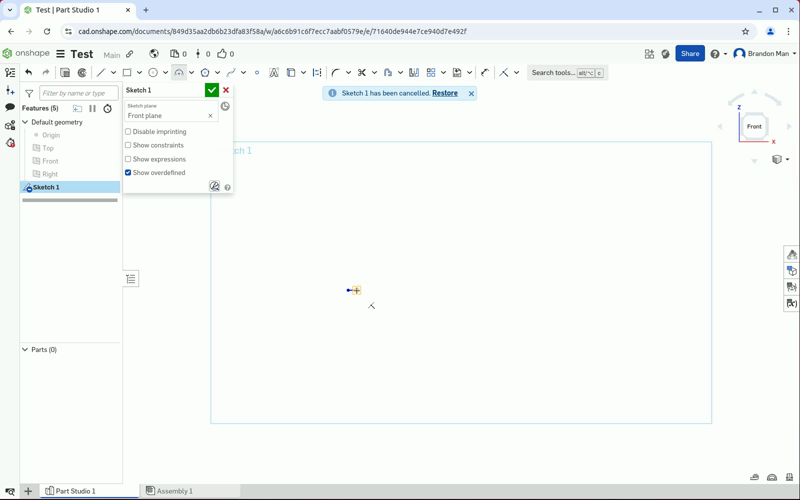
mouse_move(372, 278)
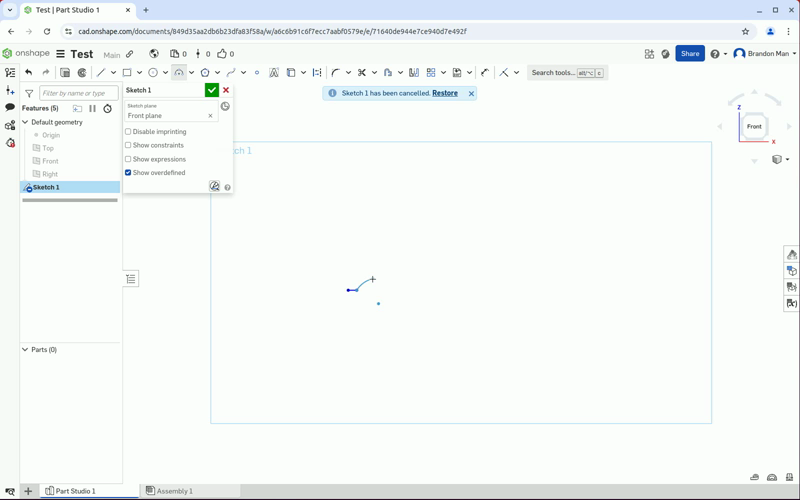
click(372, 278)
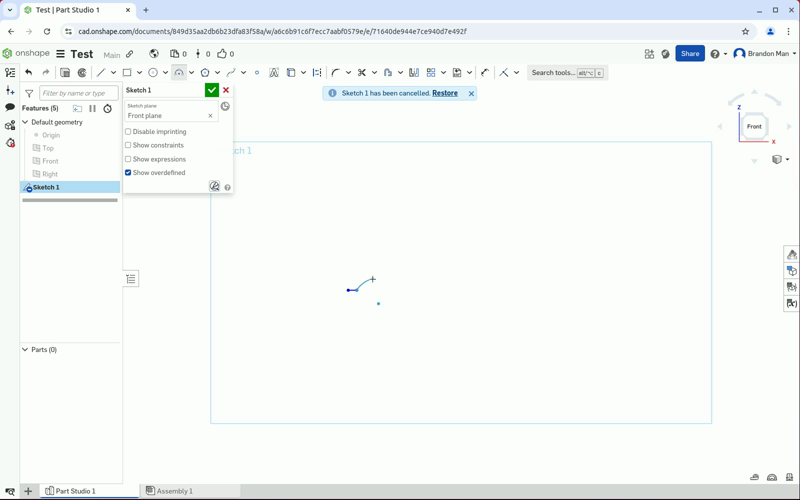
mouse_move(361, 280)
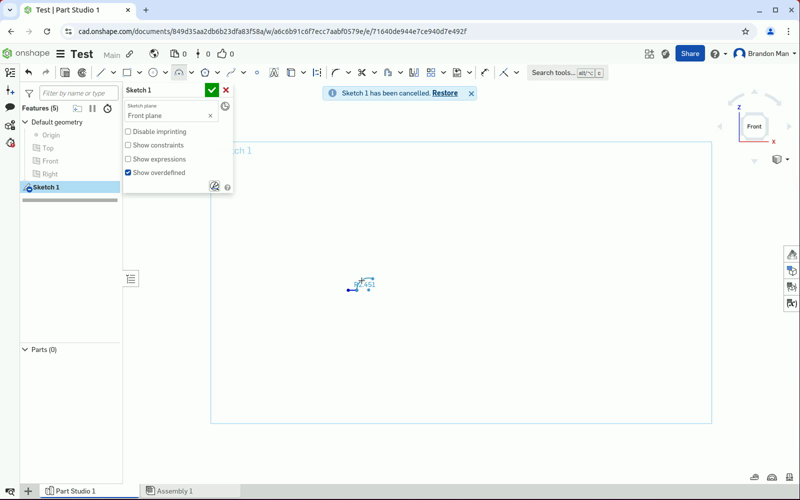
click(361, 280)
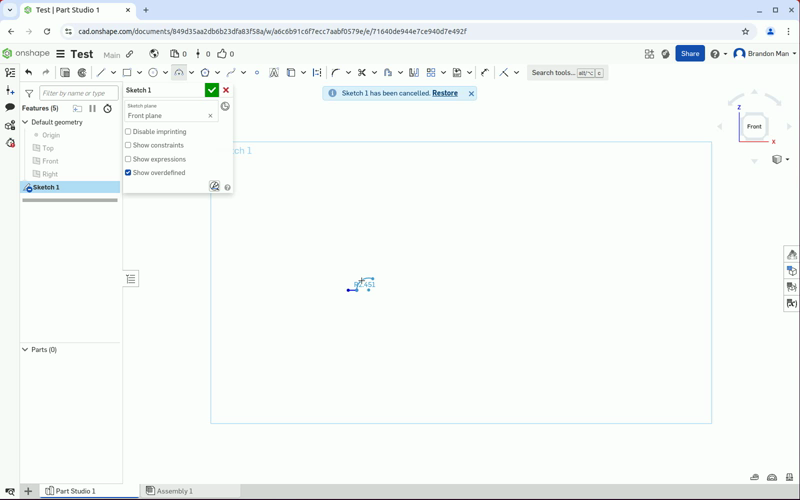
key_up(shift)
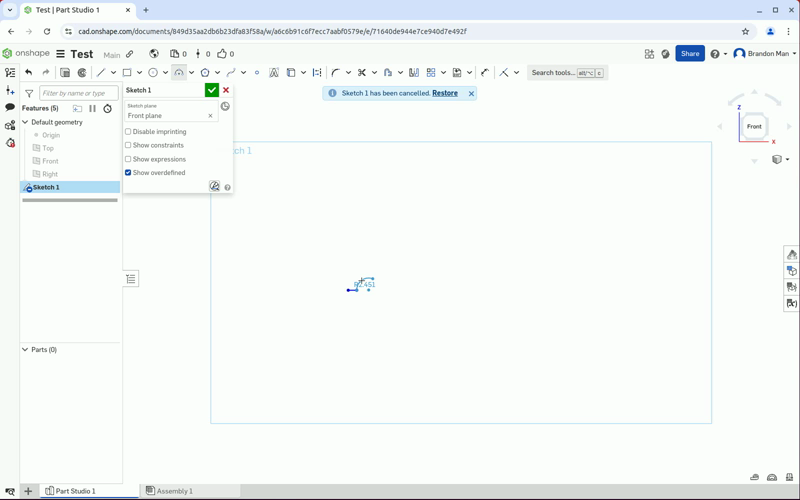
mouse_move(372, 278)
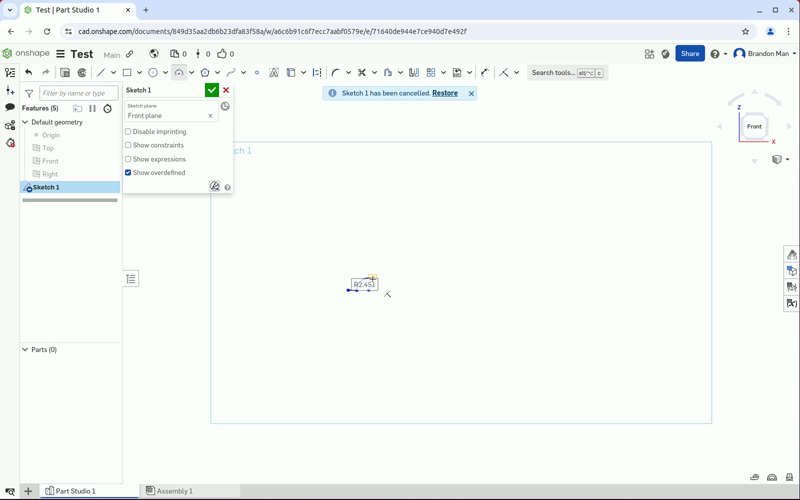
click(372, 278)
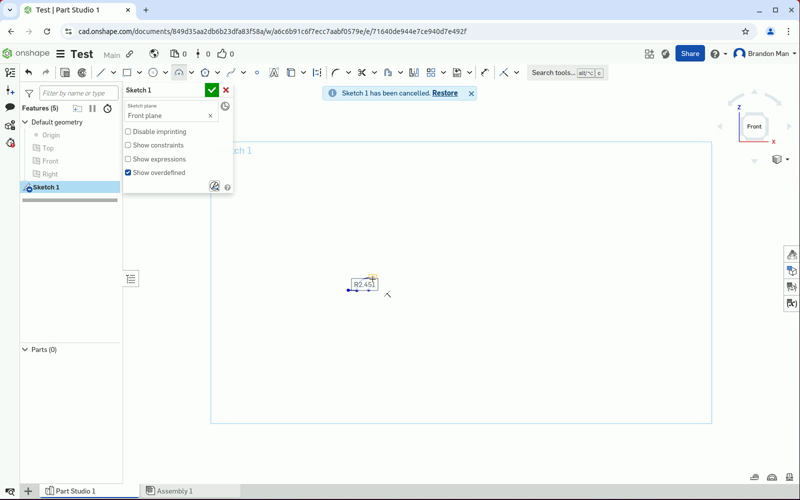
key_down(shift)
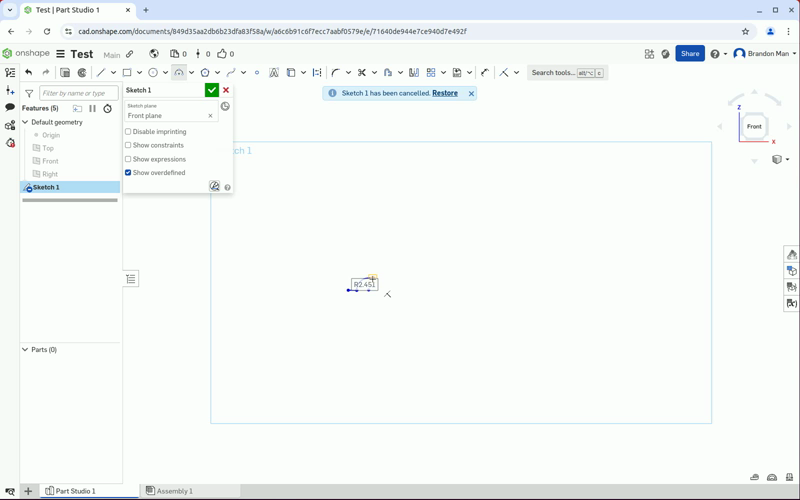
mouse_move(386, 271)
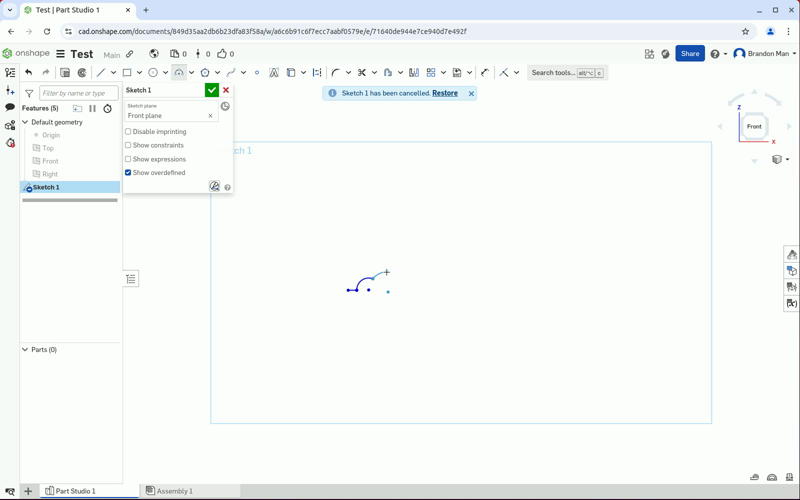
click(386, 271)
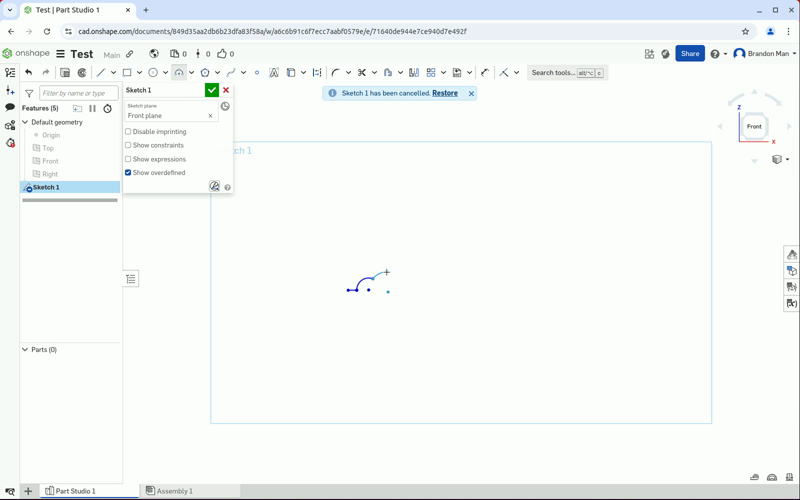
mouse_move(378, 273)
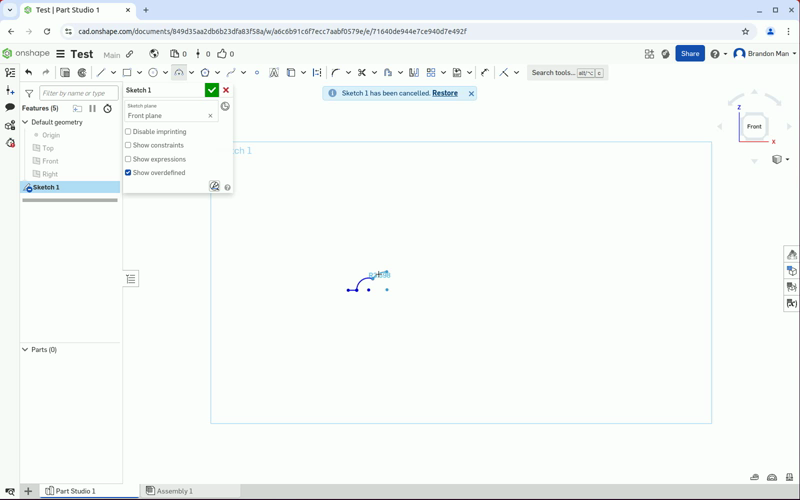
click(378, 273)
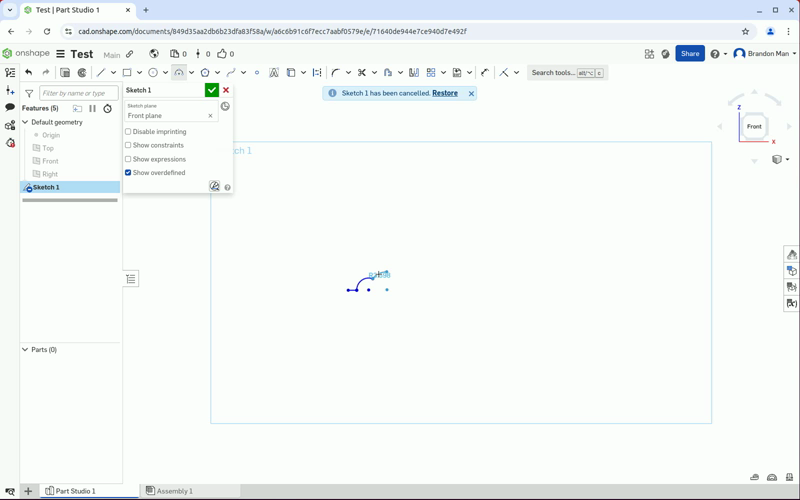
key_up(shift)
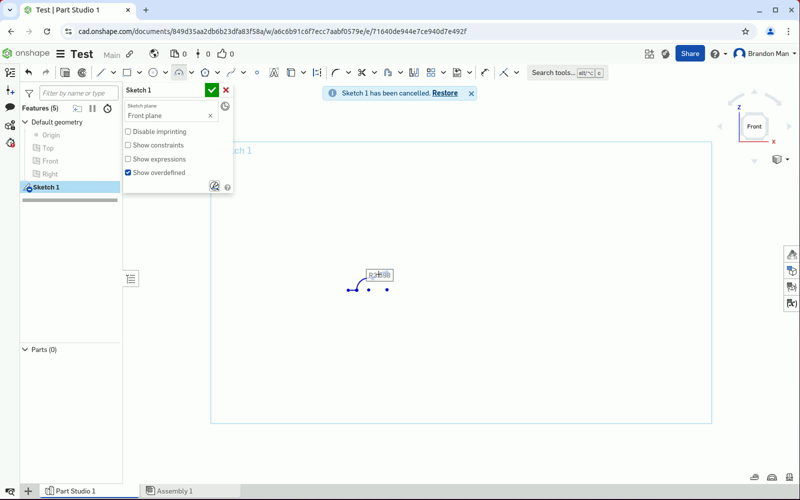
key(esc)
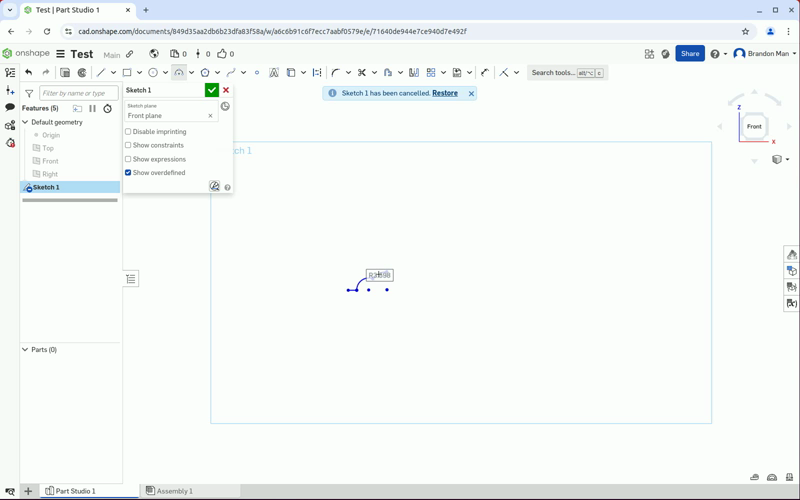
key(l)
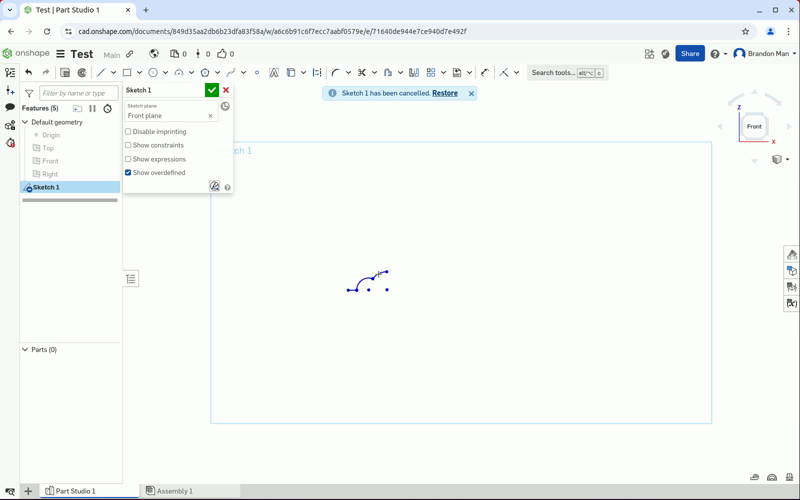
mouse_move(386, 271)
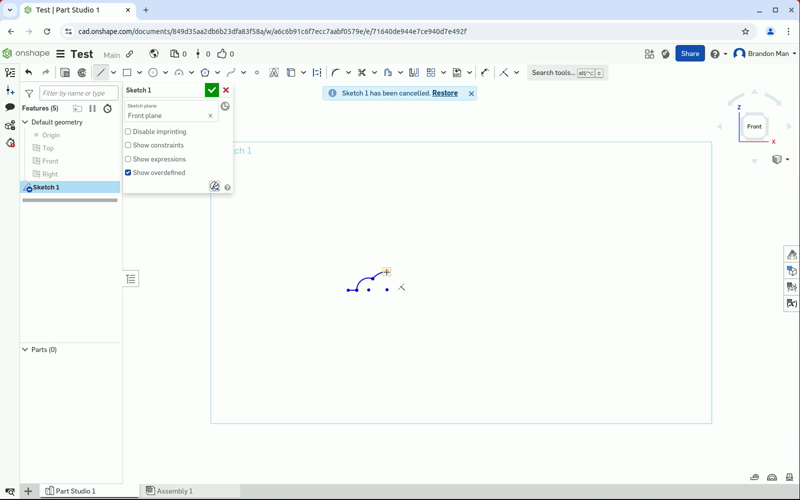
click(386, 271)
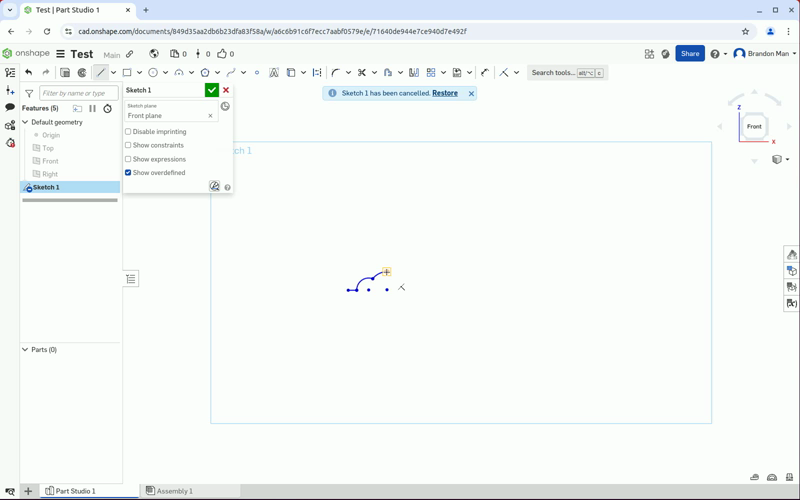
key_down(shift)
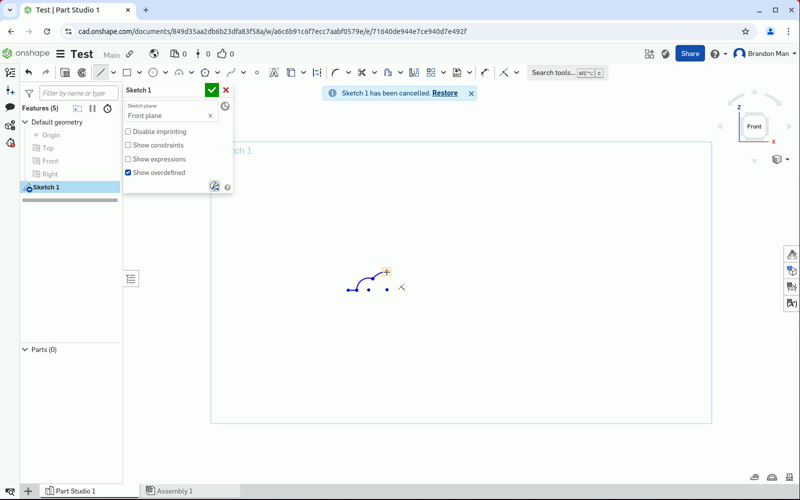
mouse_move(416, 271)
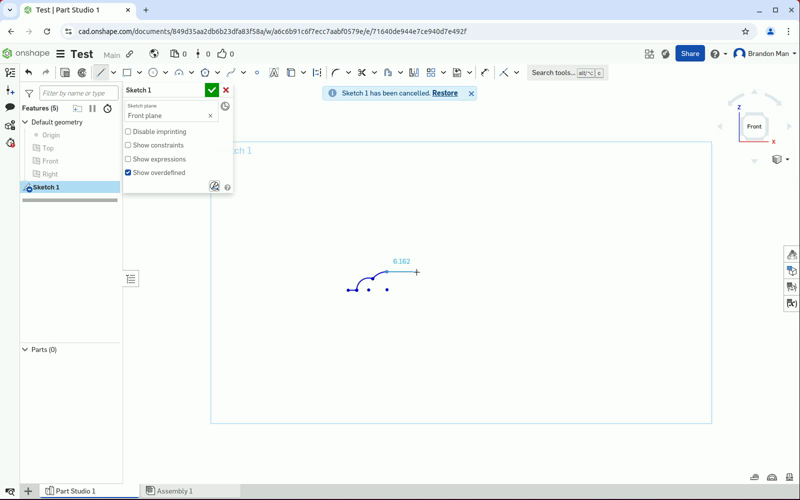
mouse_move(386, 251)
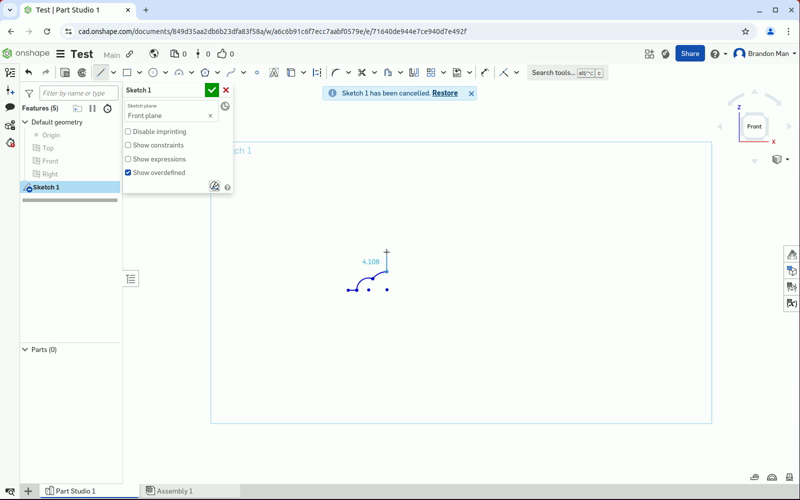
click(386, 251)
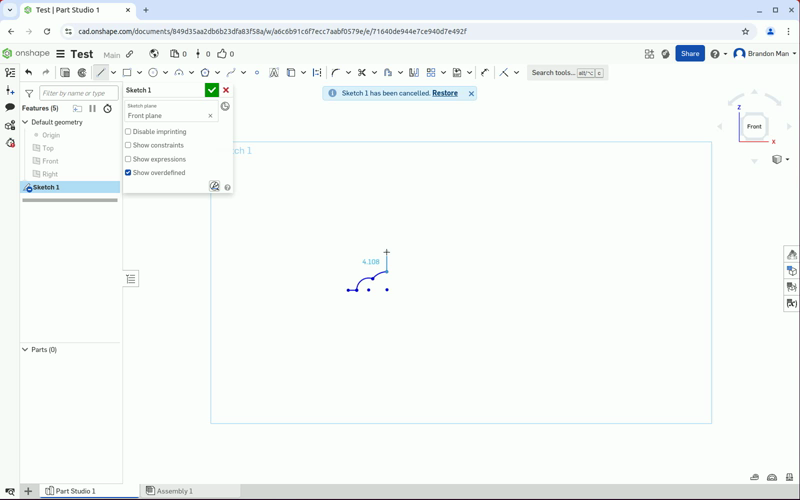
key_up(shift)
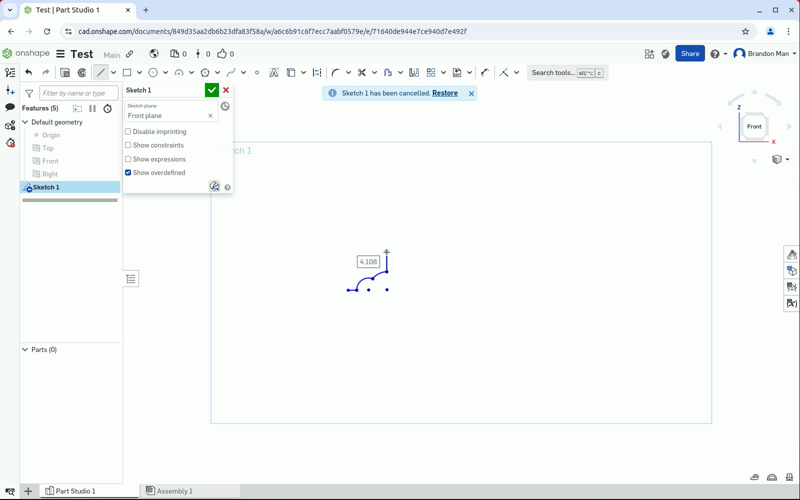
key_down(shift)
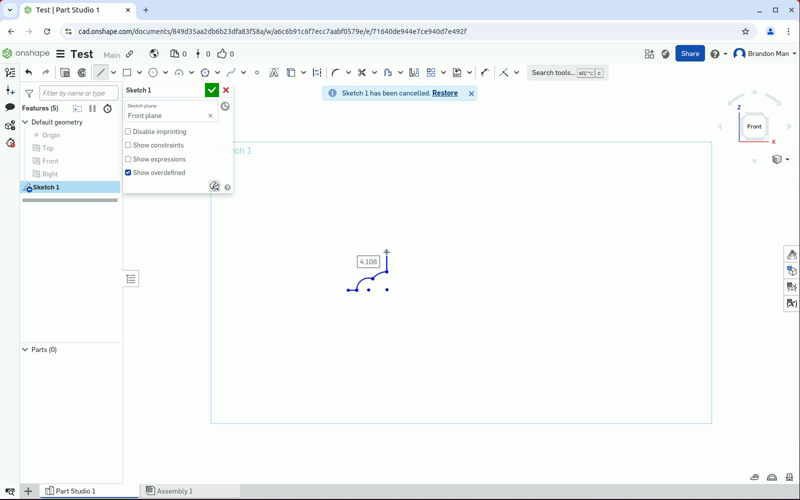
mouse_move(416, 251)
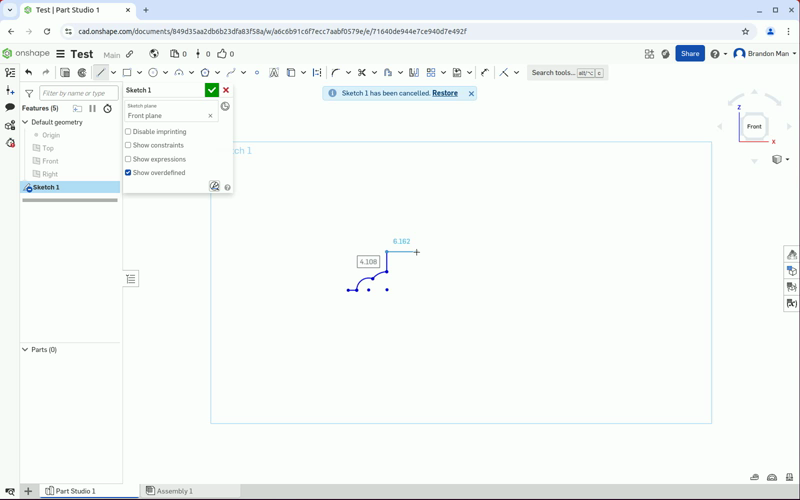
mouse_move(348, 251)
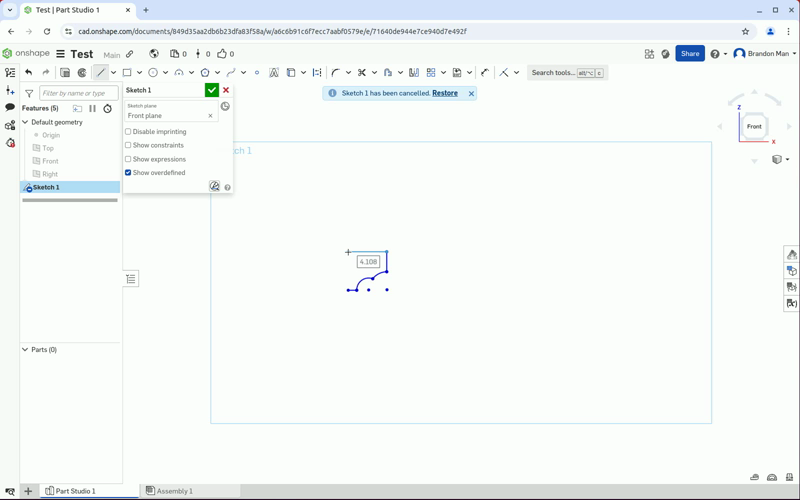
click(348, 251)
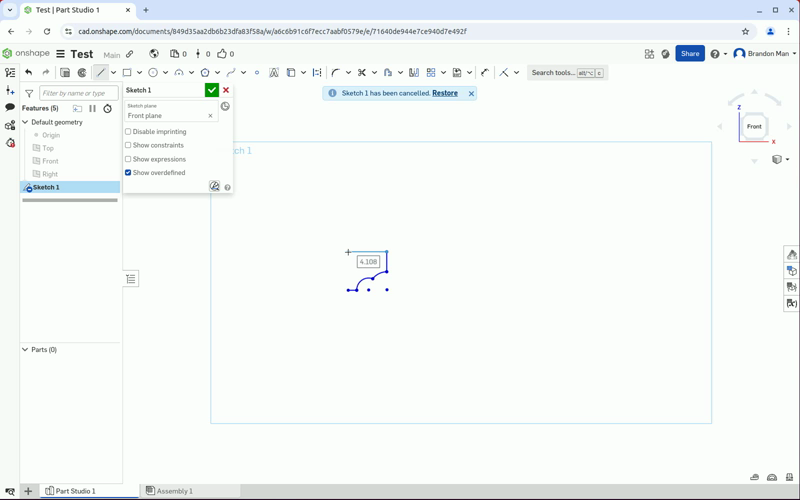
key_up(shift)
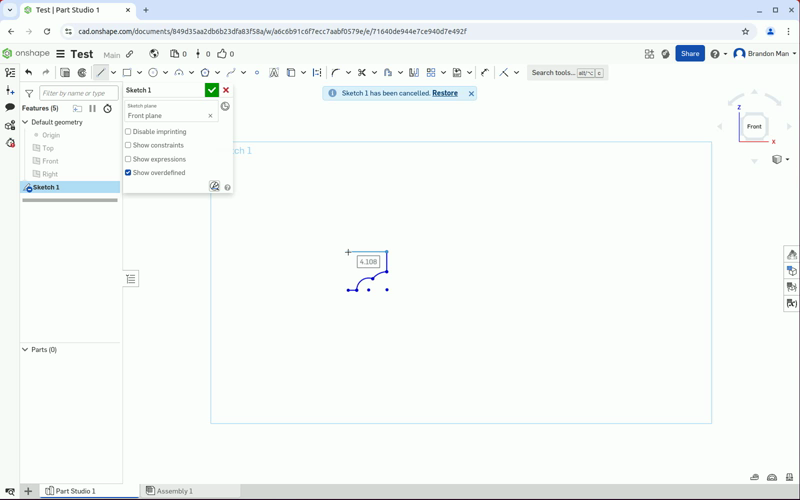
mouse_move(378, 251)
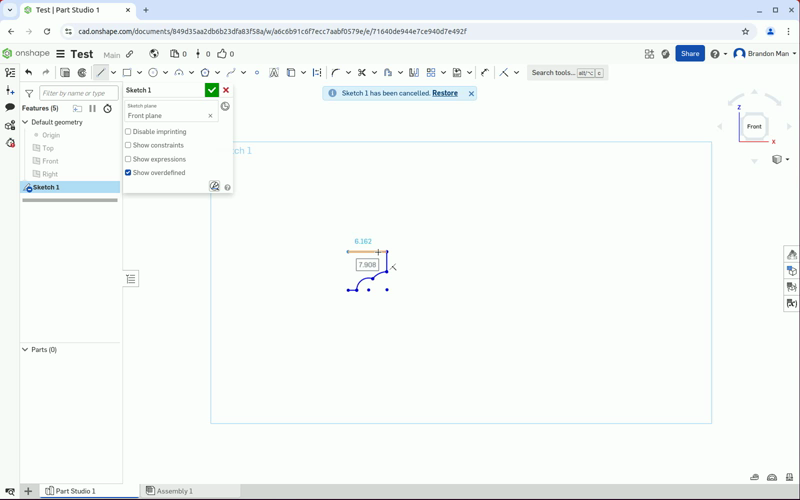
key_down(shift)
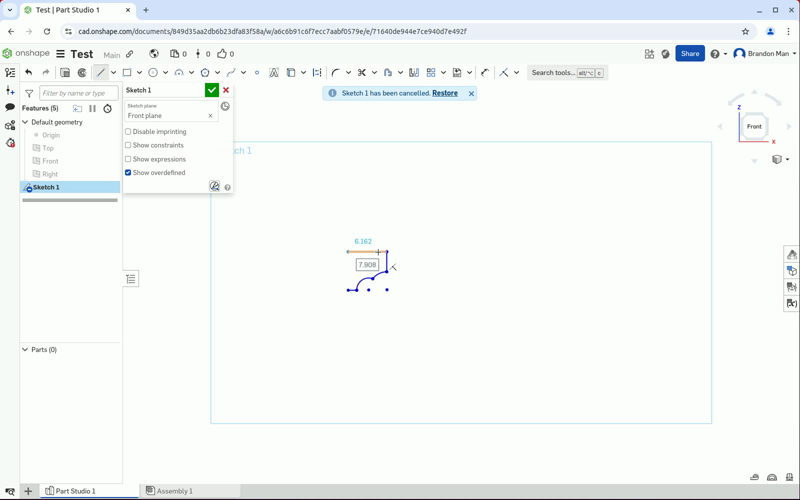
mouse_move(348, 290)
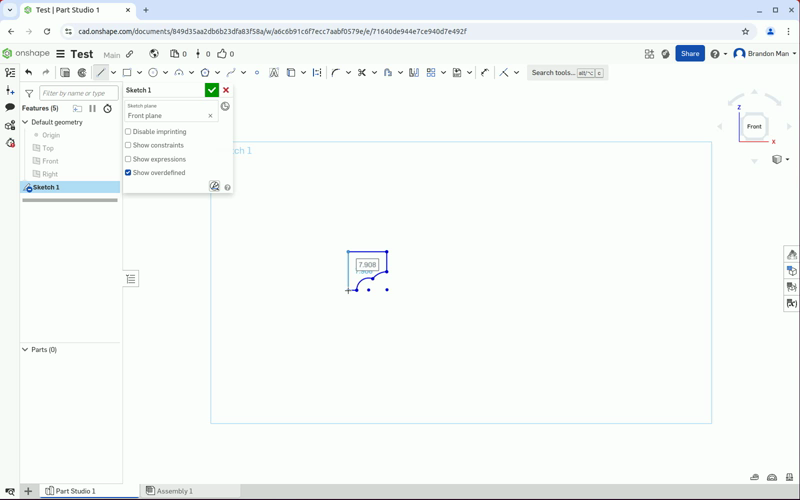
key_up(shift)
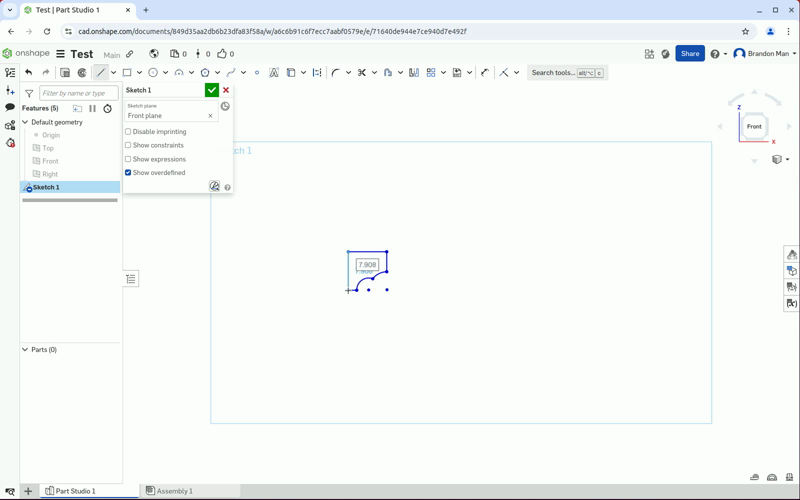
click(348, 290)
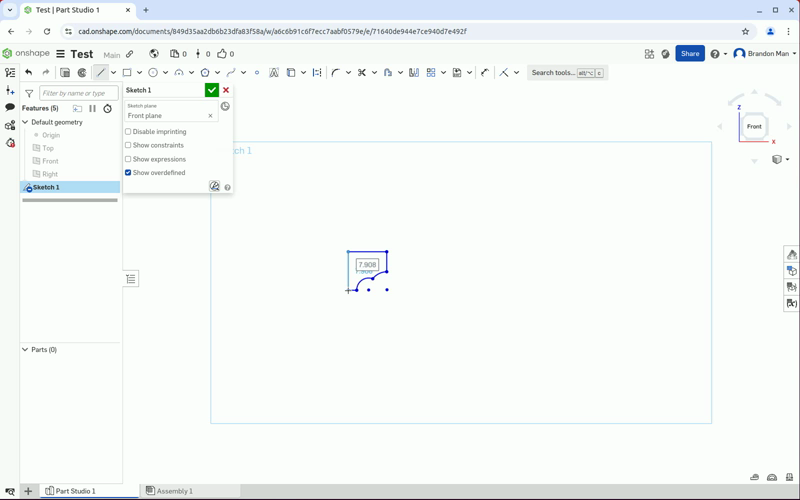
key(esc)
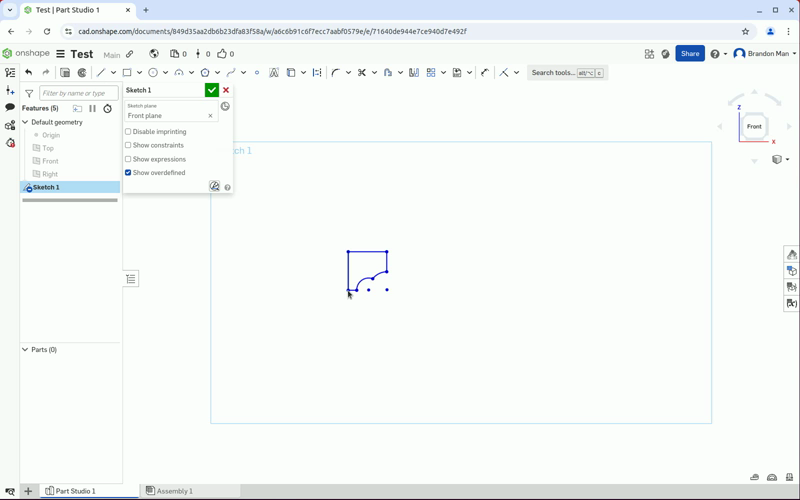
mouse_move(363, 266)
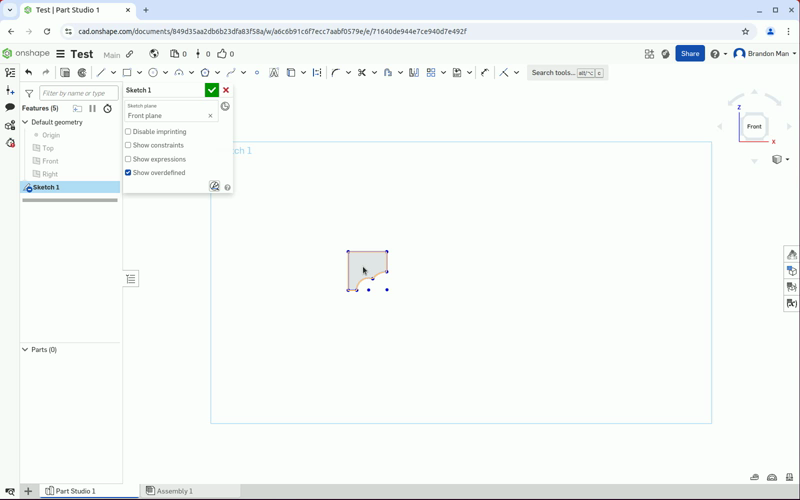
scroll(6)
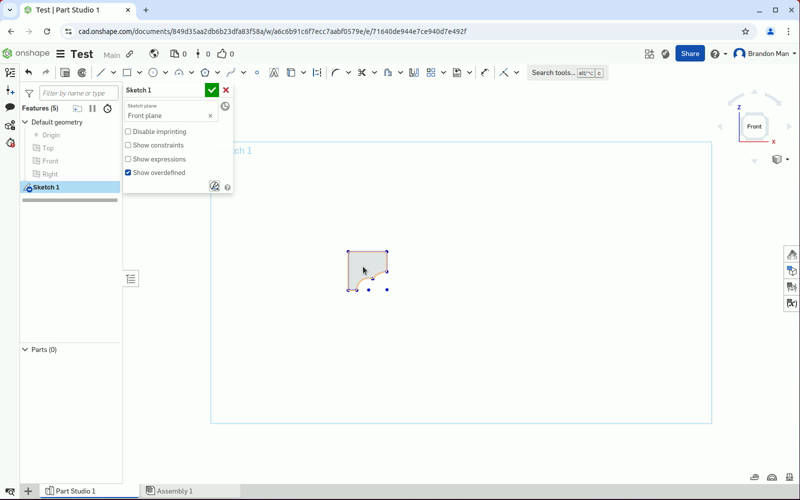
scroll(6)
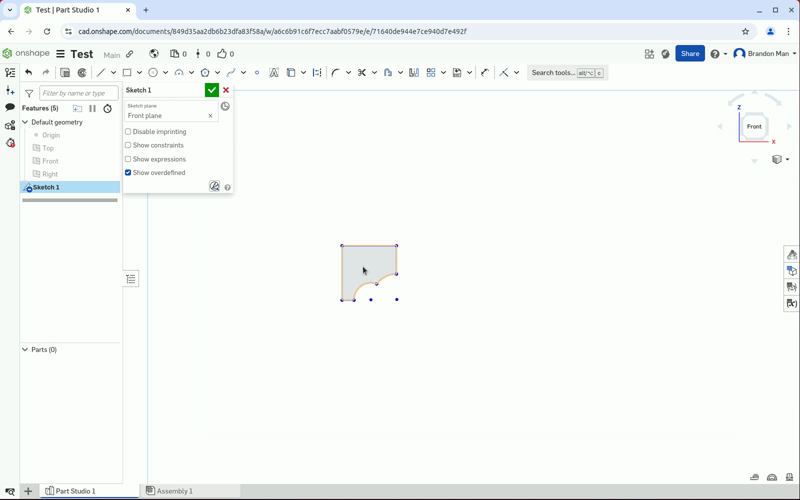
scroll(6)
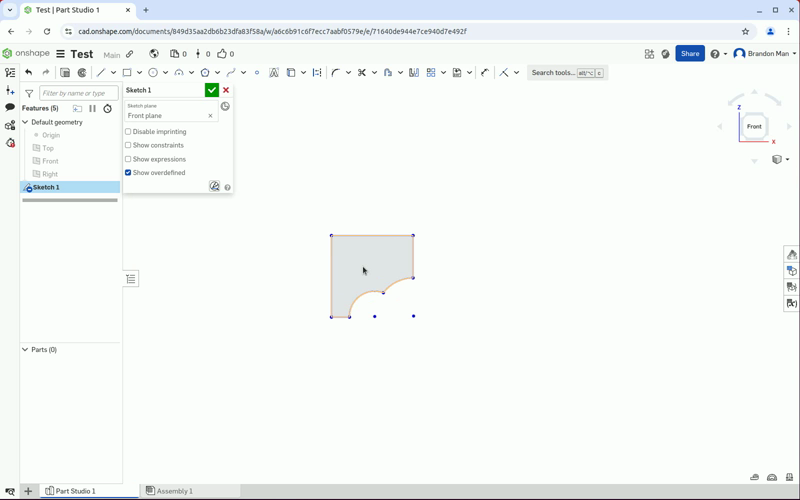
scroll(6)
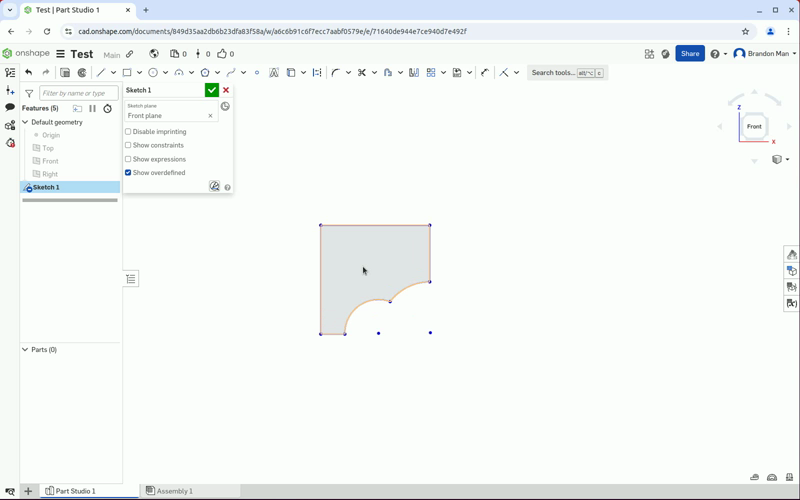
scroll(6)
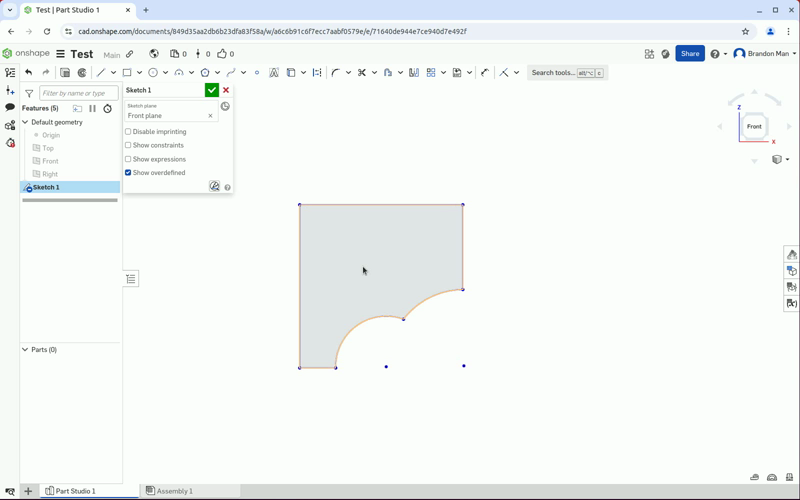
scroll(6)
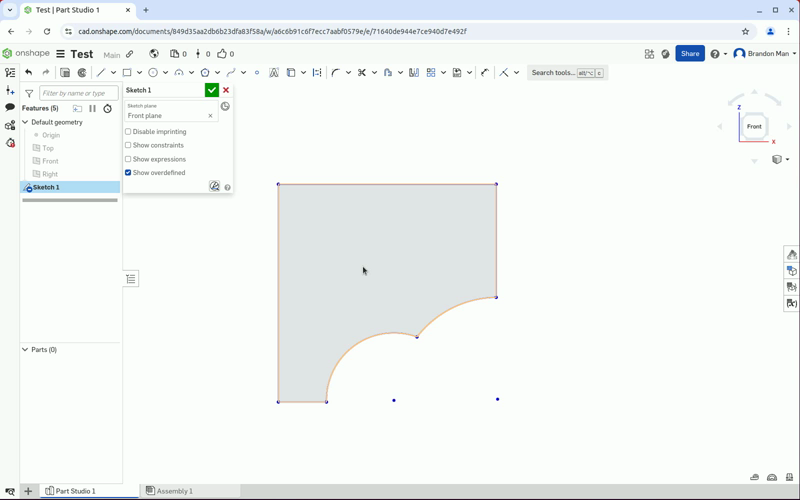
scroll(6)
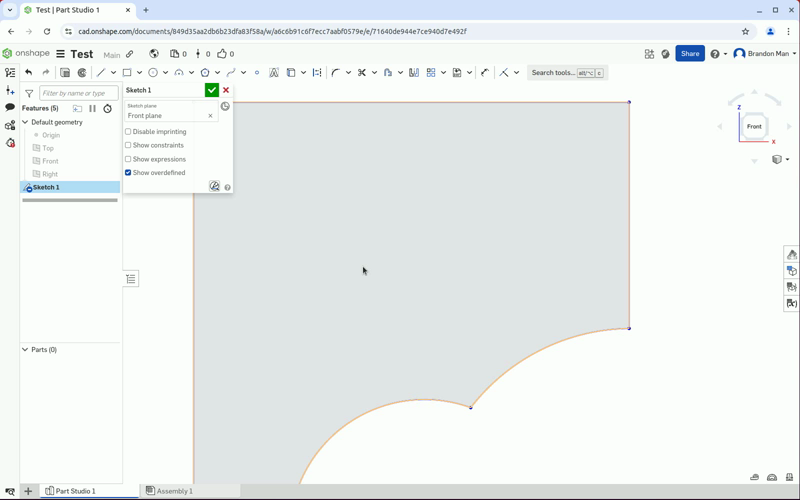
click(363, 266)
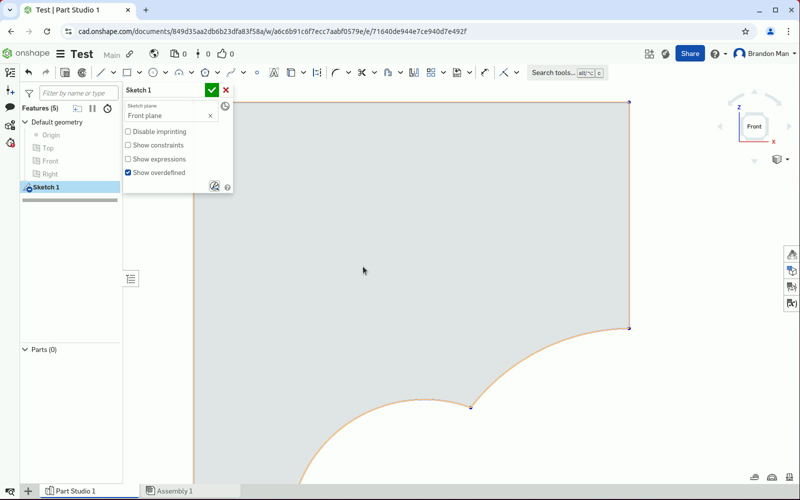
scroll(-6)
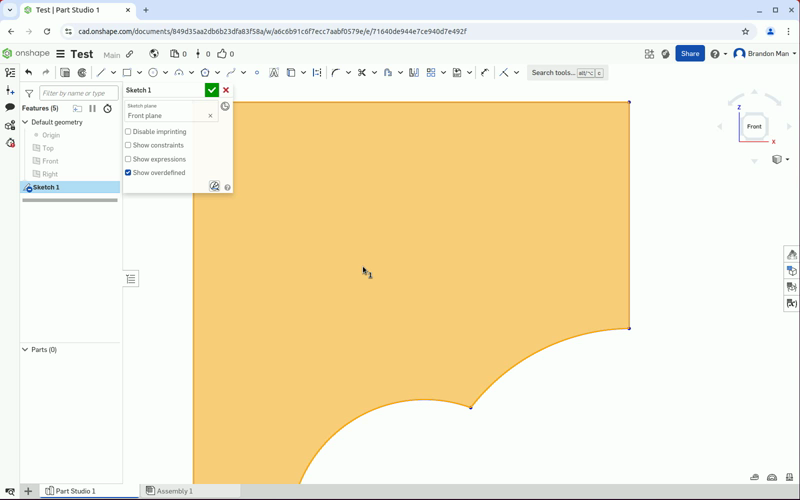
scroll(-6)
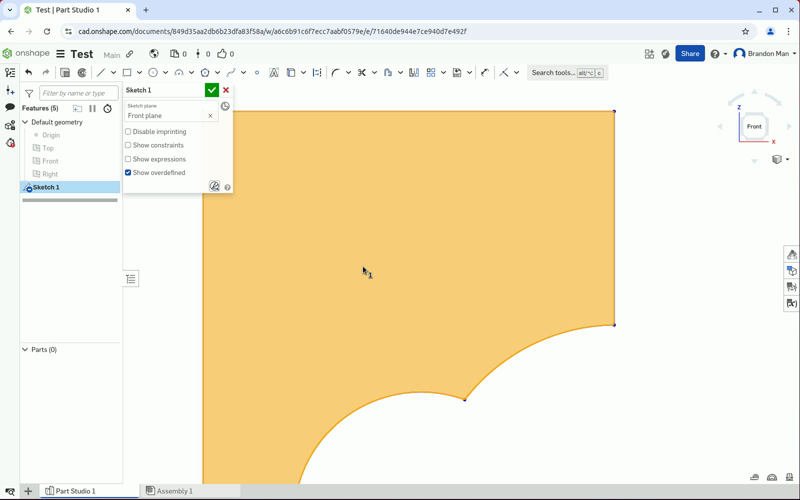
scroll(-6)
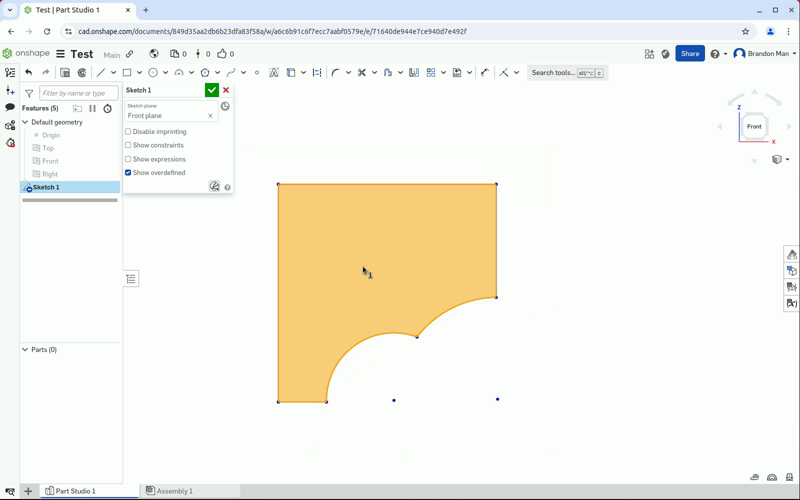
scroll(-6)
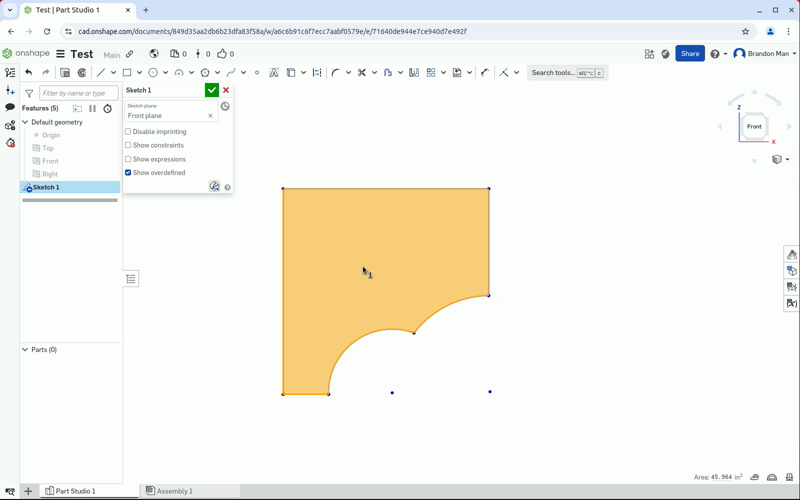
scroll(-6)
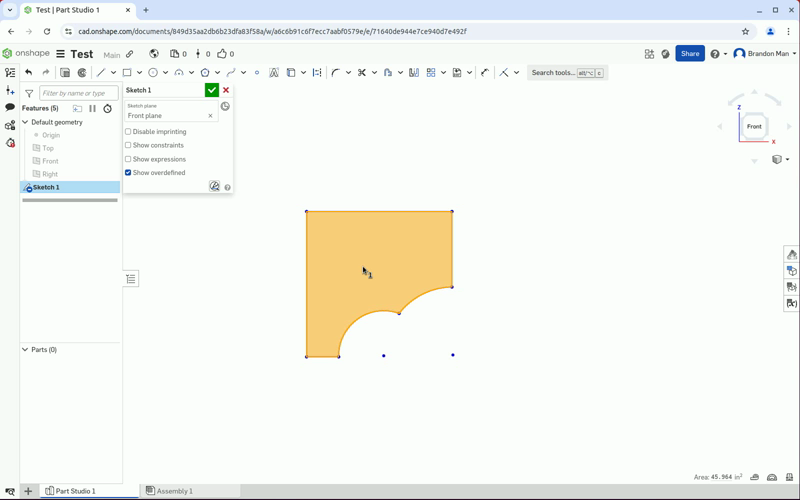
scroll(-6)
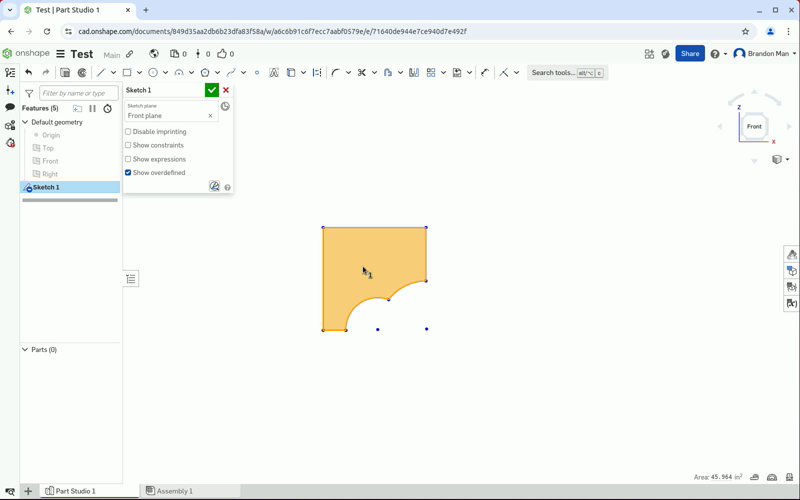
scroll(-6)
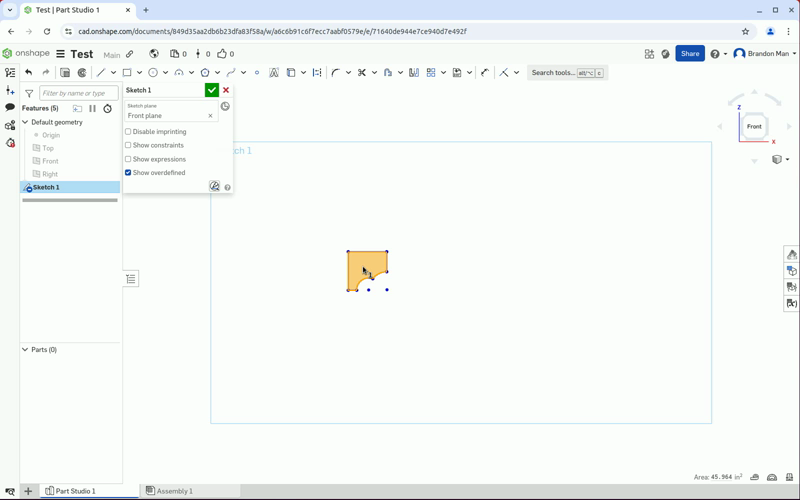
mouse_move(73, 352)
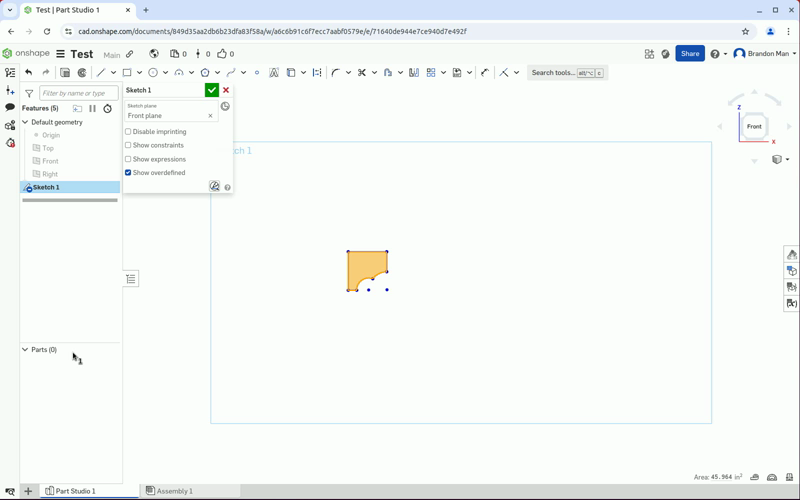
key(shift+y)
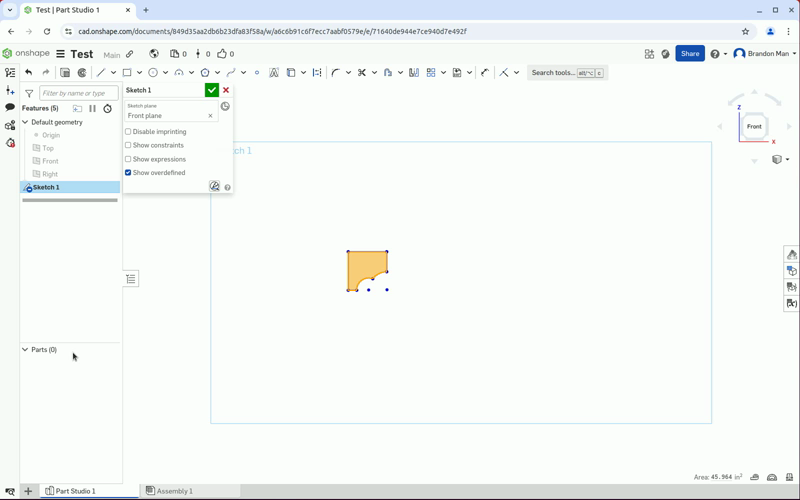
key(shift+e)
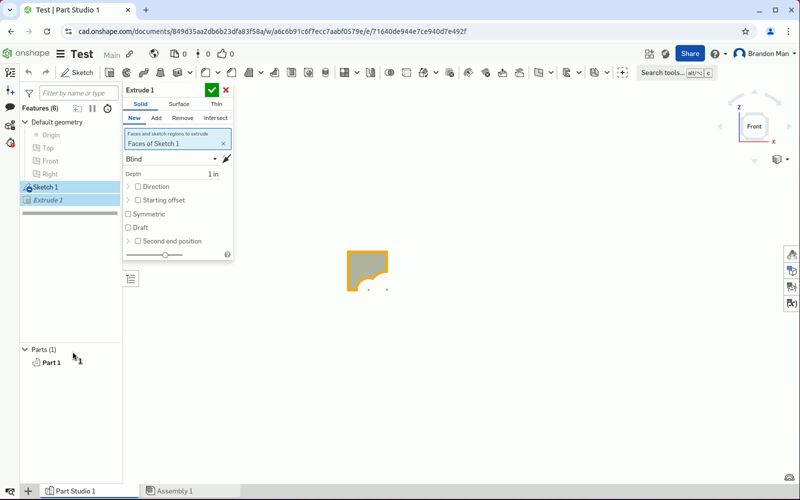
mouse_move(143, 106)
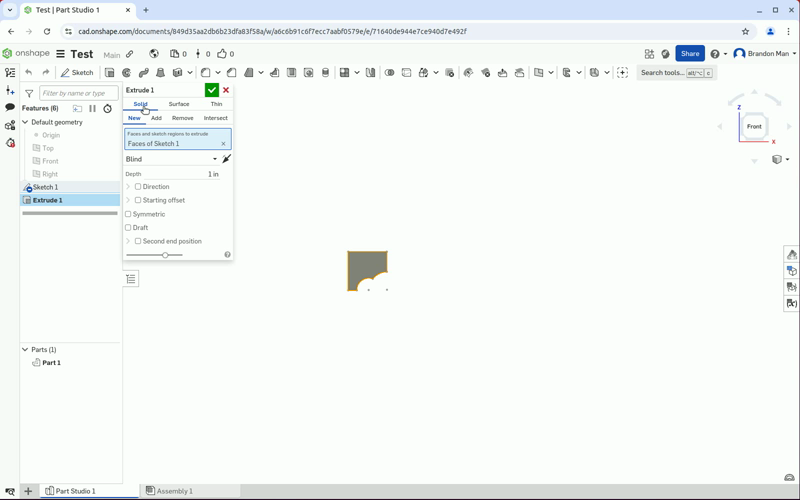
click(143, 106)
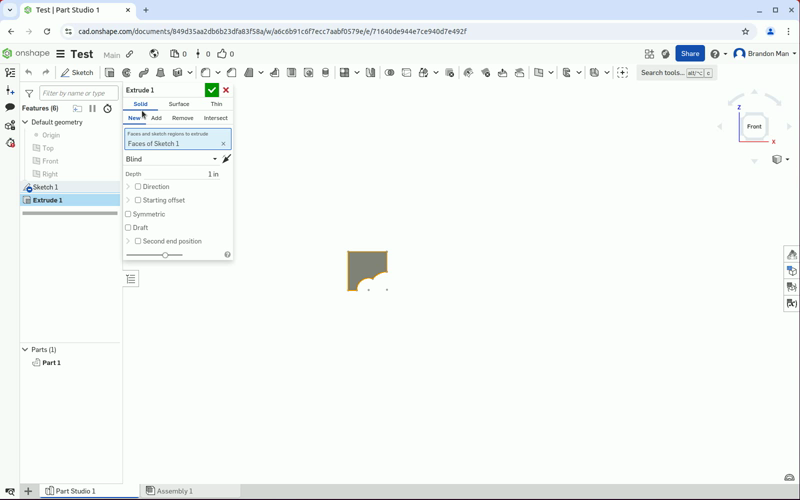
mouse_move(137, 120)
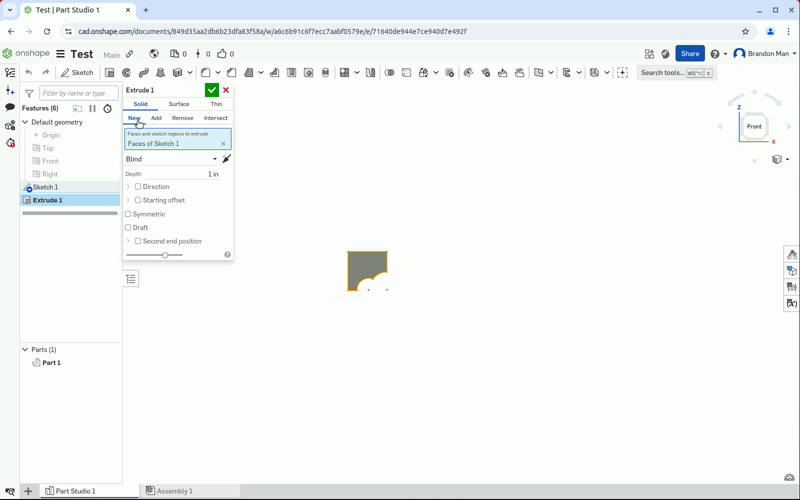
click(137, 120)
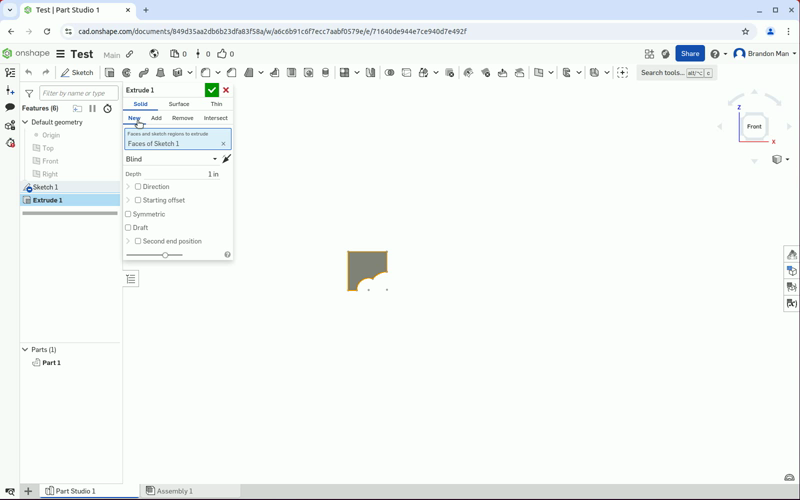
key(tab, 4)
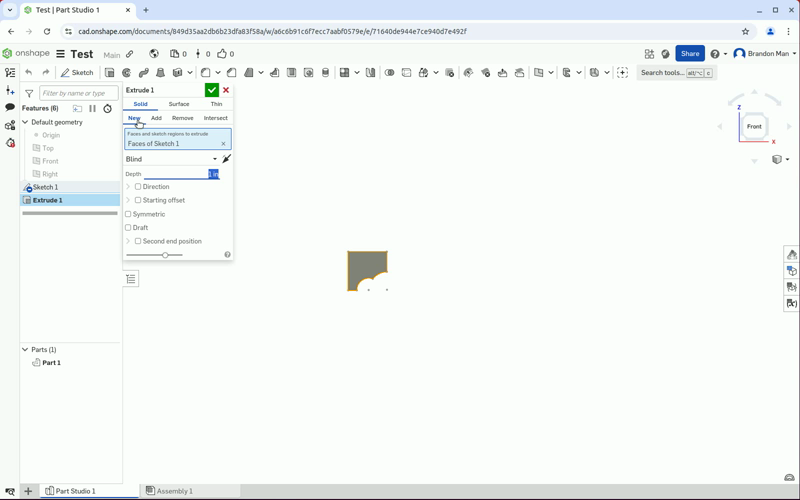
text(1.926)
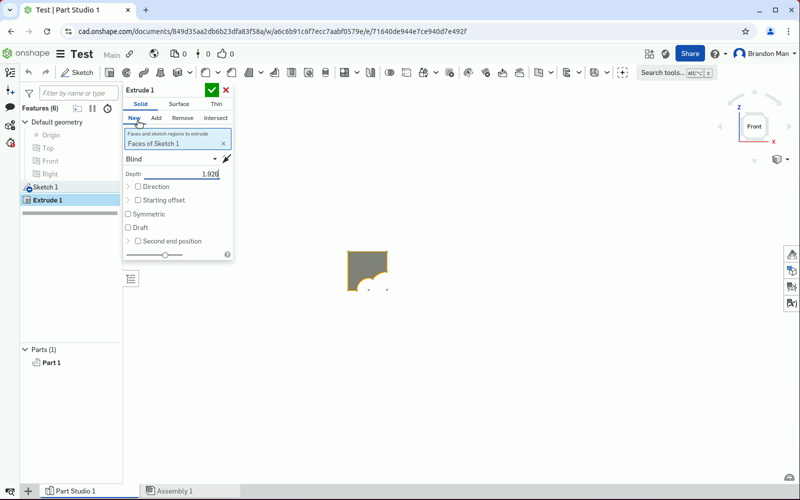
key(enter)
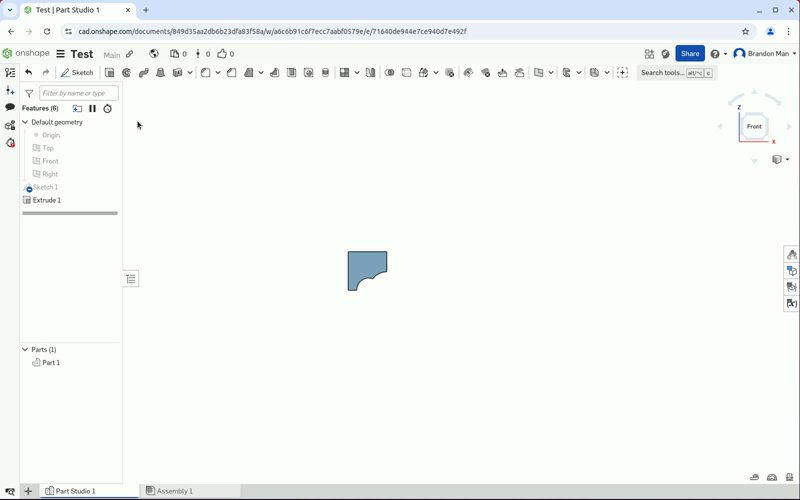
key(shift+h)
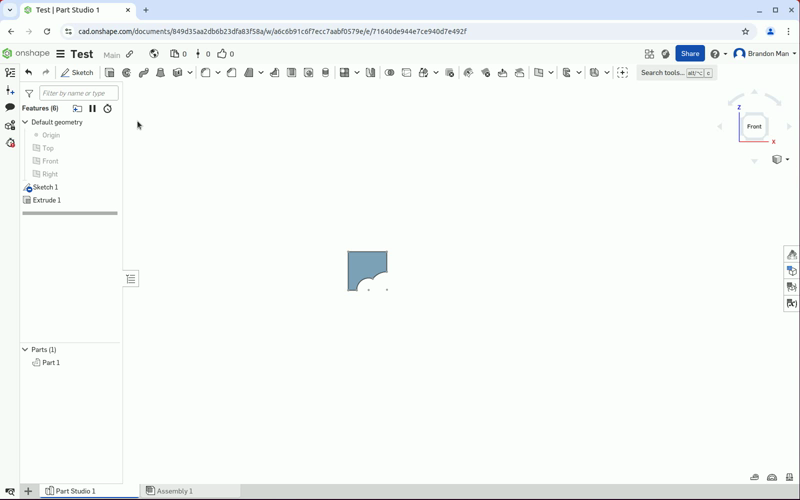
key(shift+h)
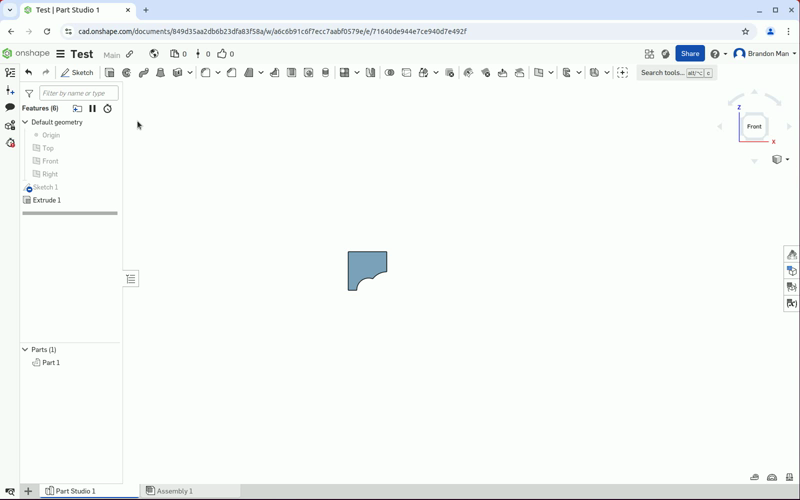
mouse_move(73, 189)
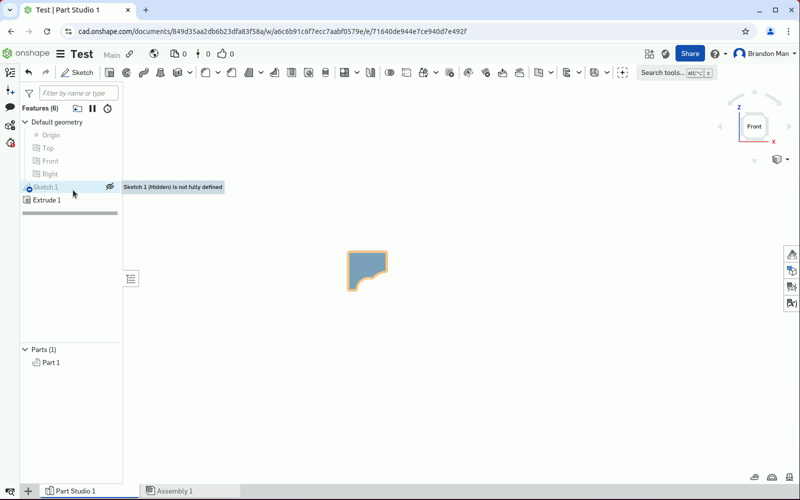
click(73, 189)
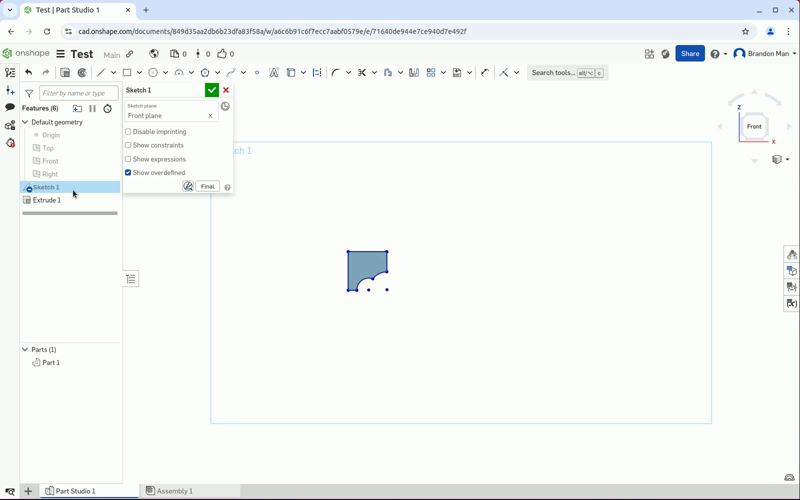
mouse_move(229, 92)
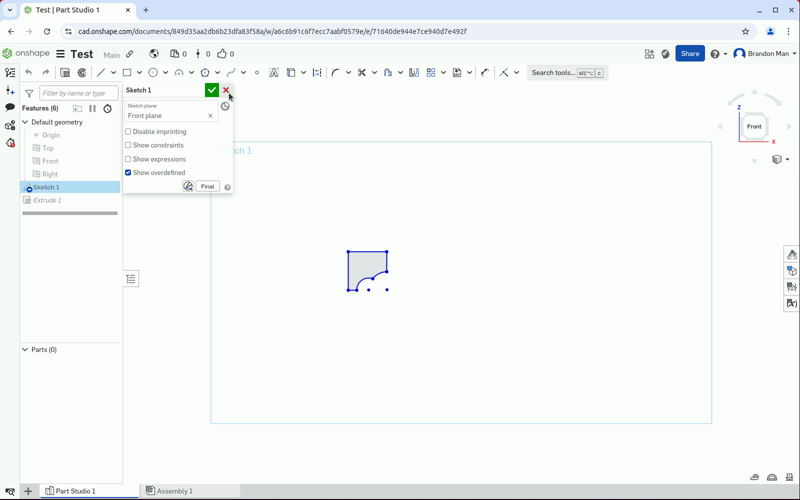
click(229, 92)
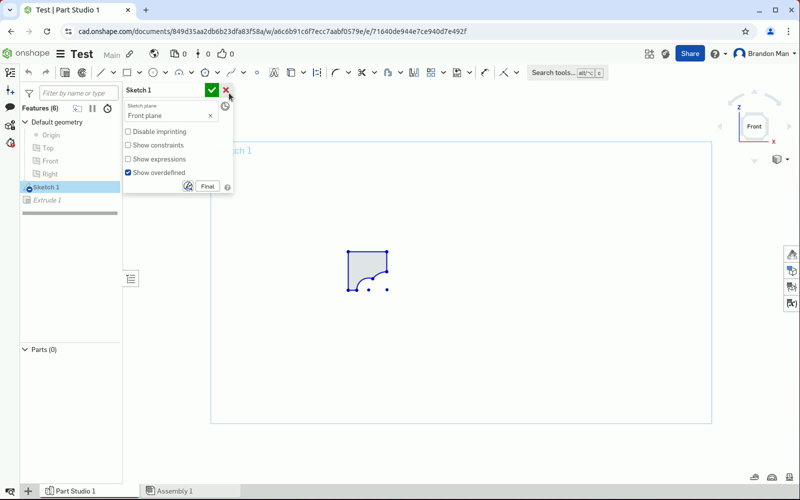
key(shift+s)
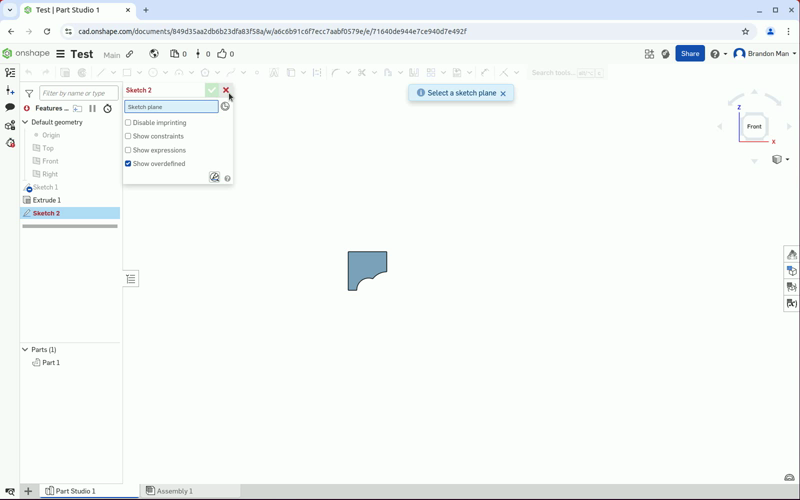
mouse_move(73, 163)
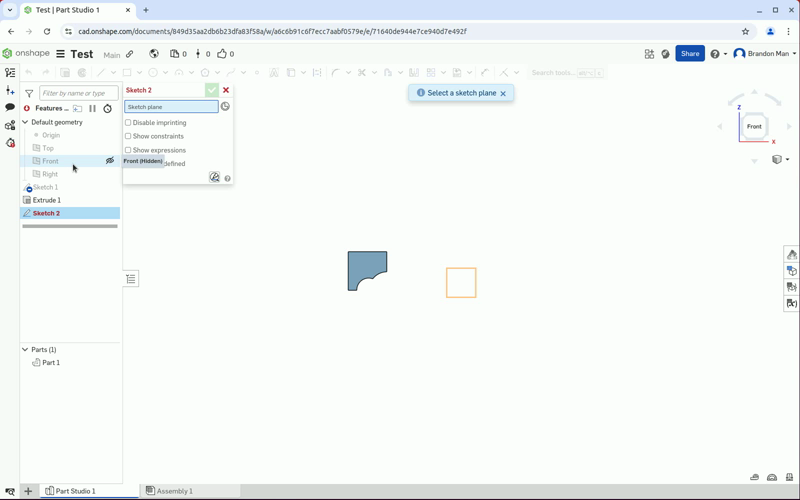
click(73, 163)
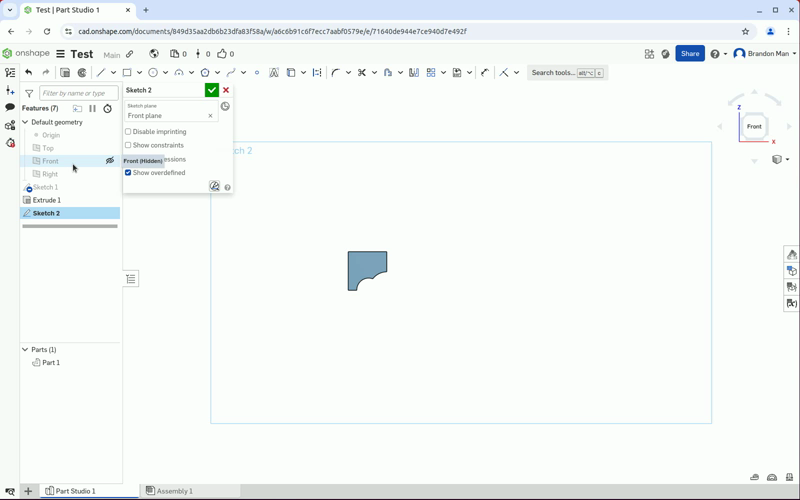
mouse_move(73, 352)
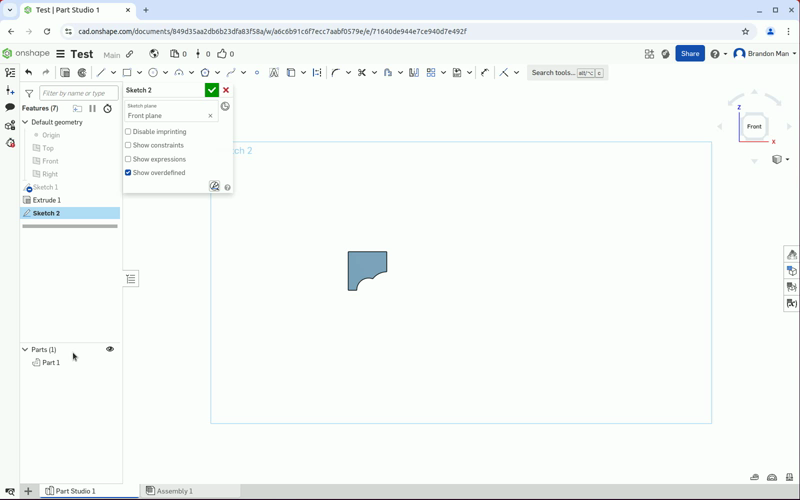
key(y)
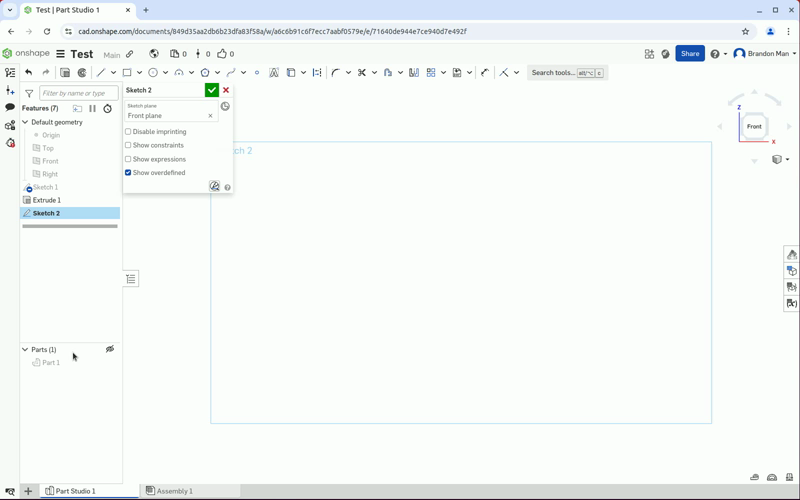
key(a)
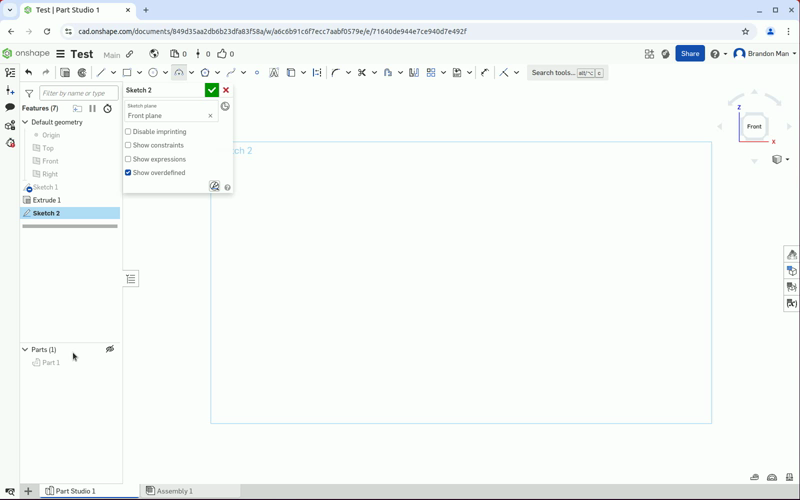
key_down(shift)
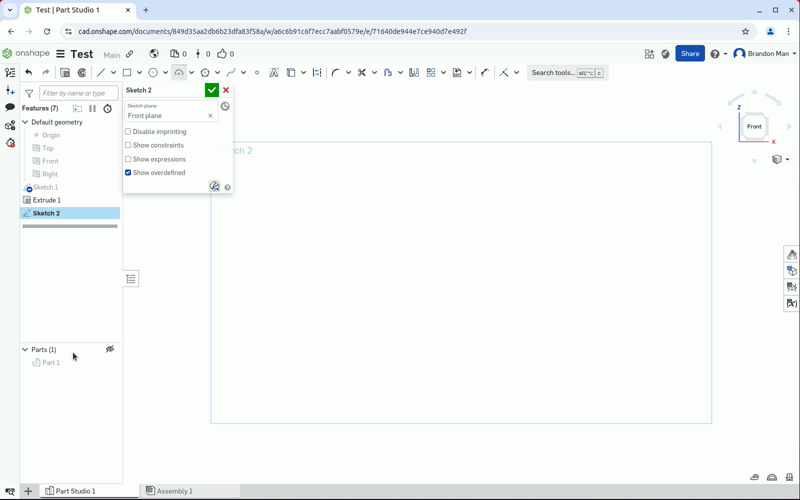
mouse_move(385, 272)
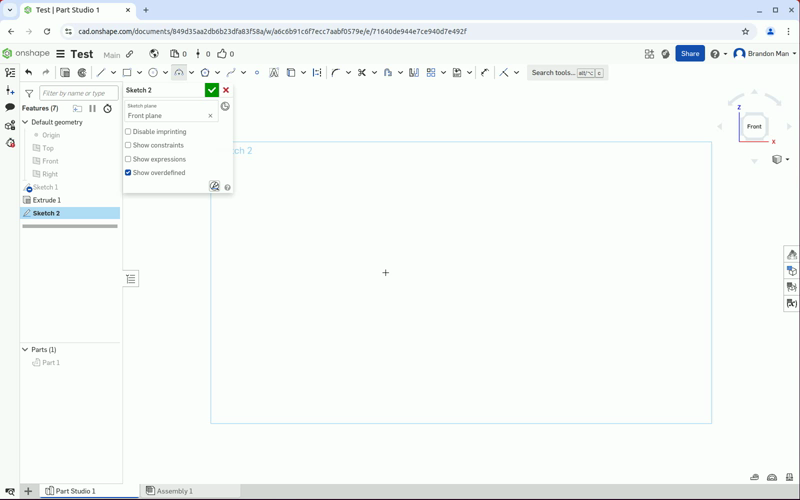
click(385, 272)
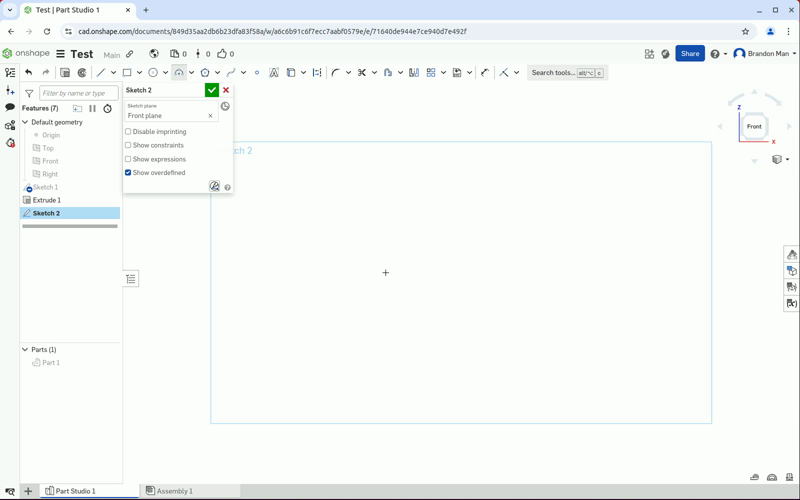
key_up(shift)
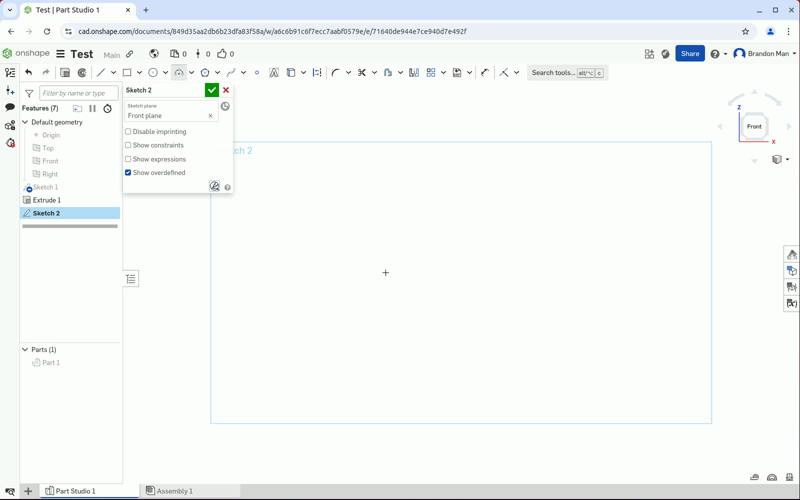
key_down(shift)
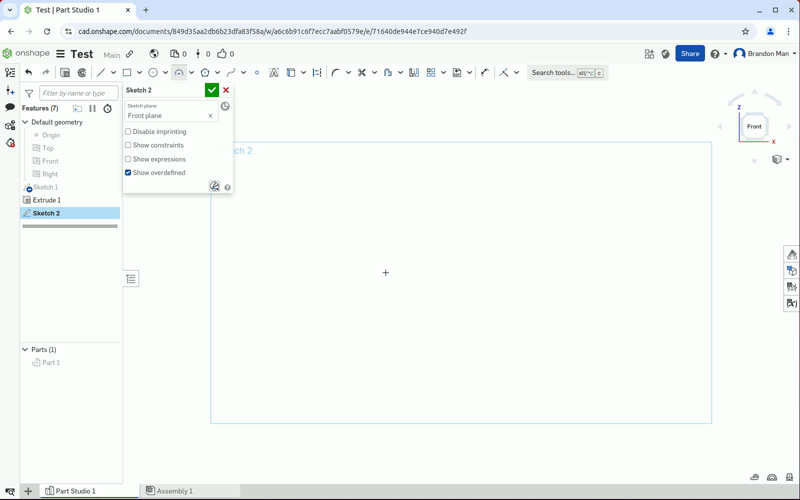
mouse_move(403, 290)
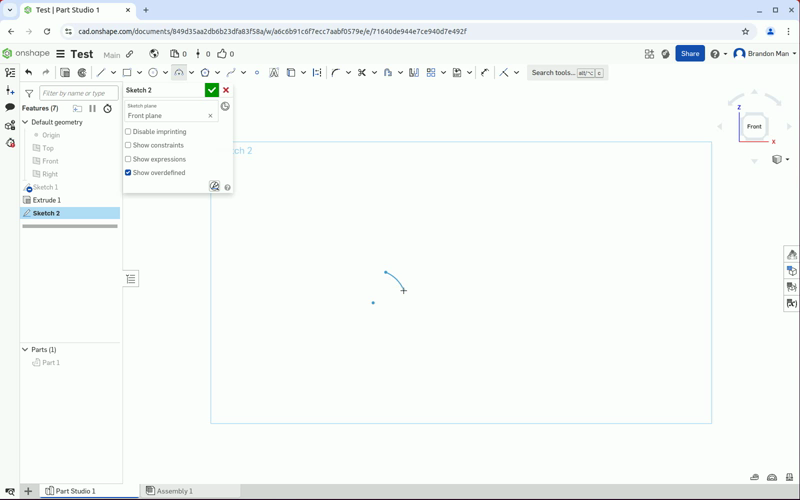
click(403, 290)
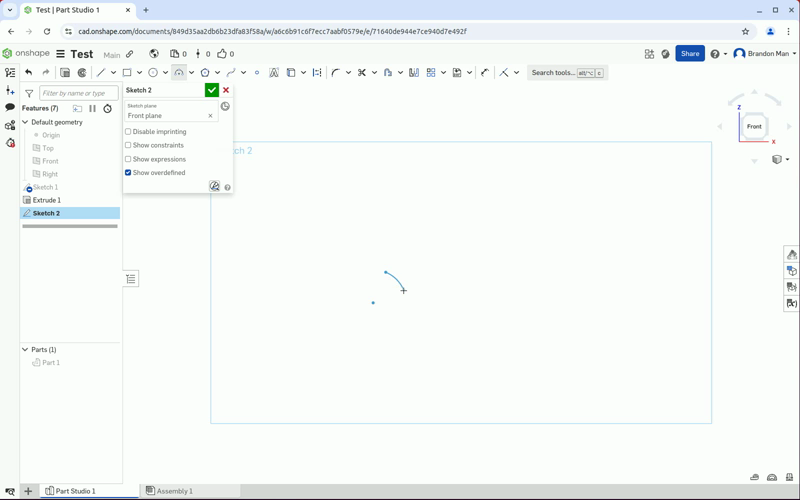
mouse_move(398, 277)
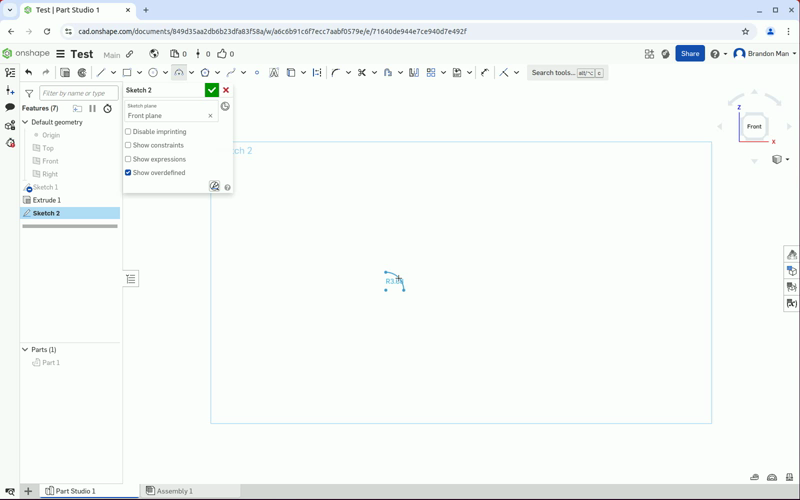
click(398, 277)
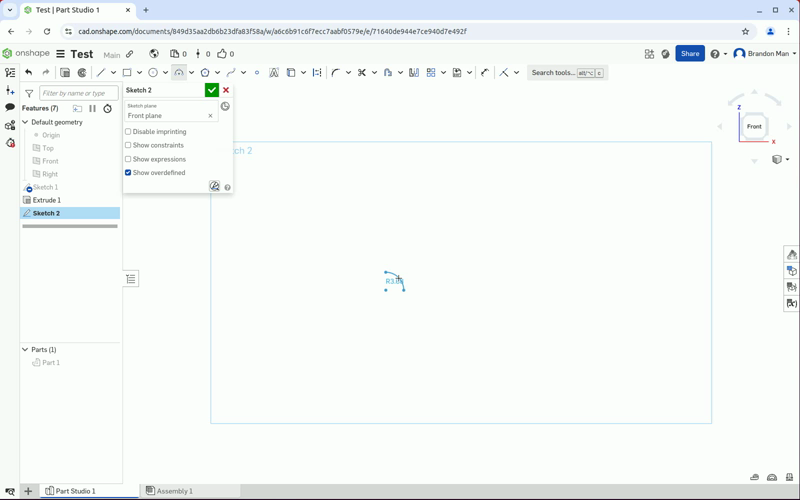
key_up(shift)
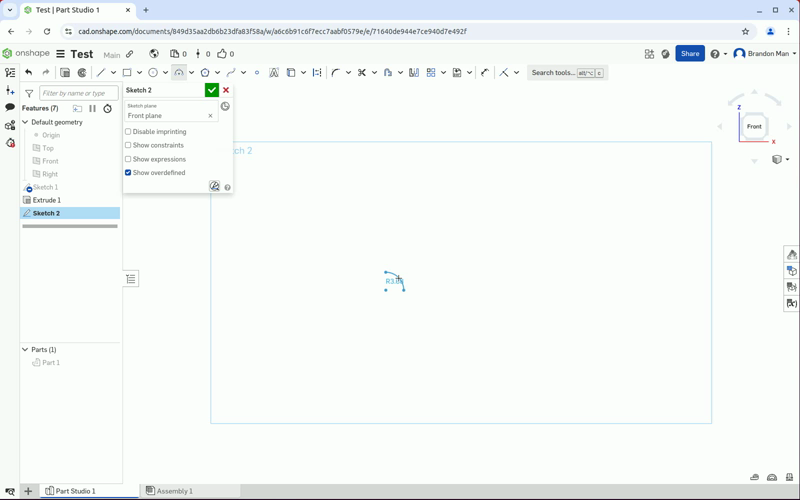
key(esc)
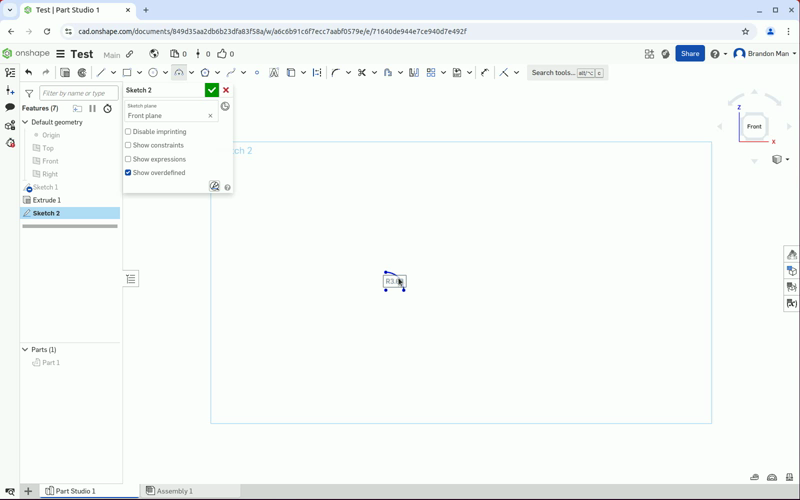
key(l)
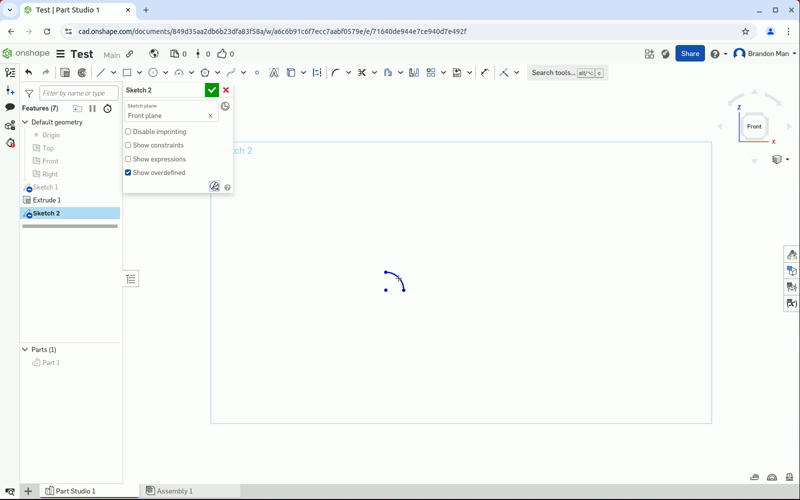
mouse_move(403, 290)
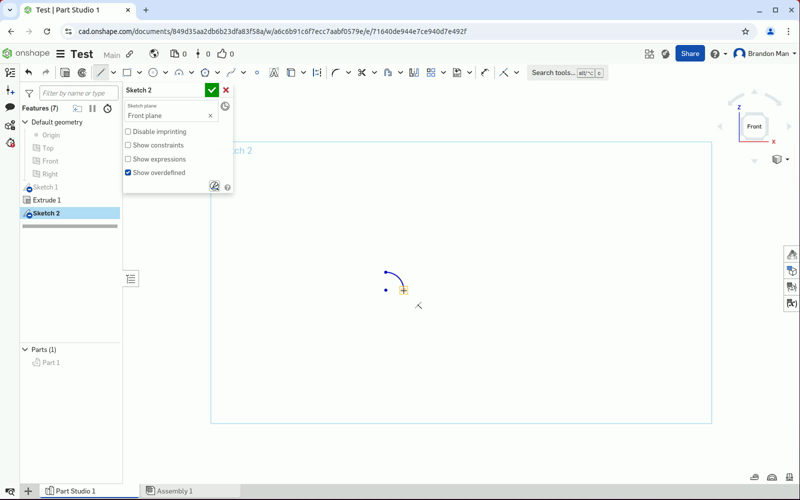
click(403, 290)
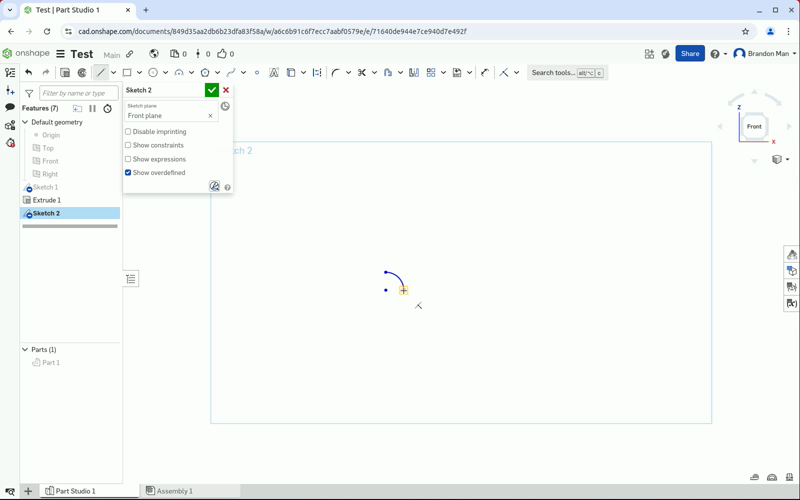
key_down(shift)
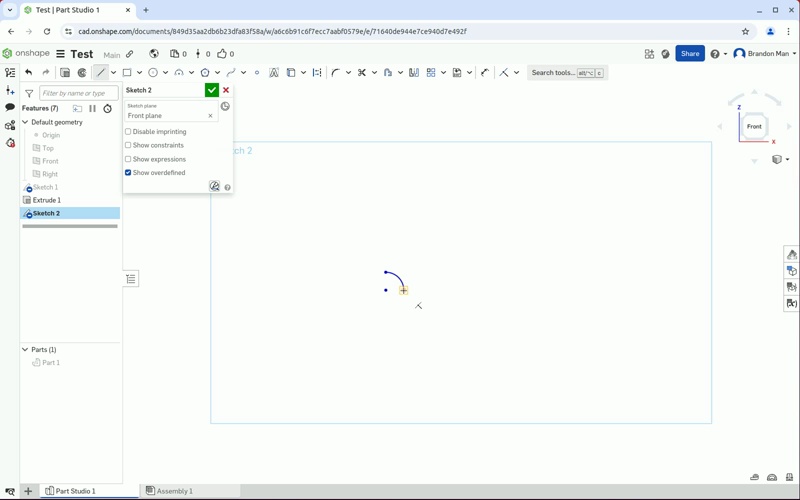
mouse_move(433, 290)
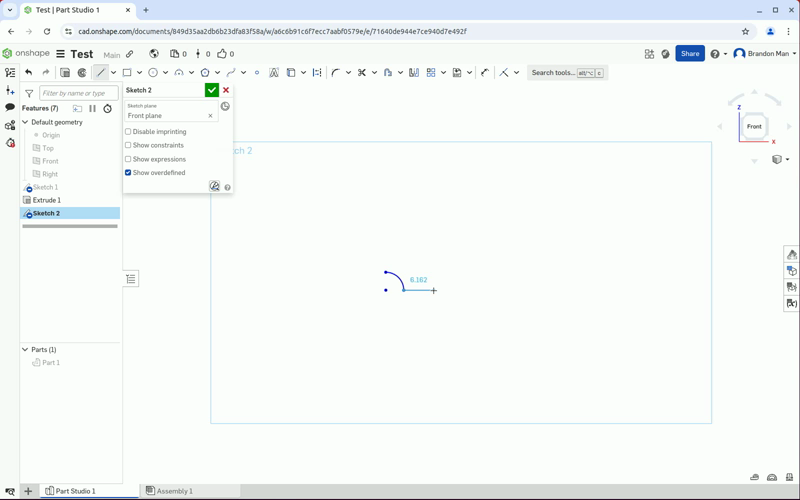
mouse_move(424, 290)
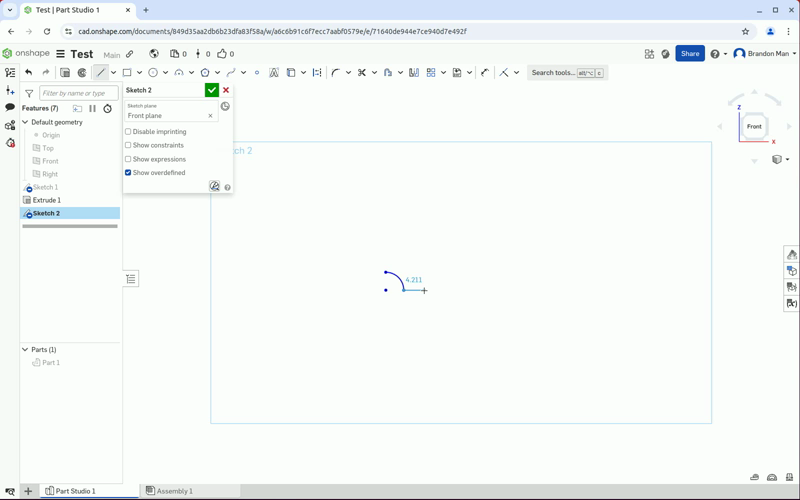
click(424, 290)
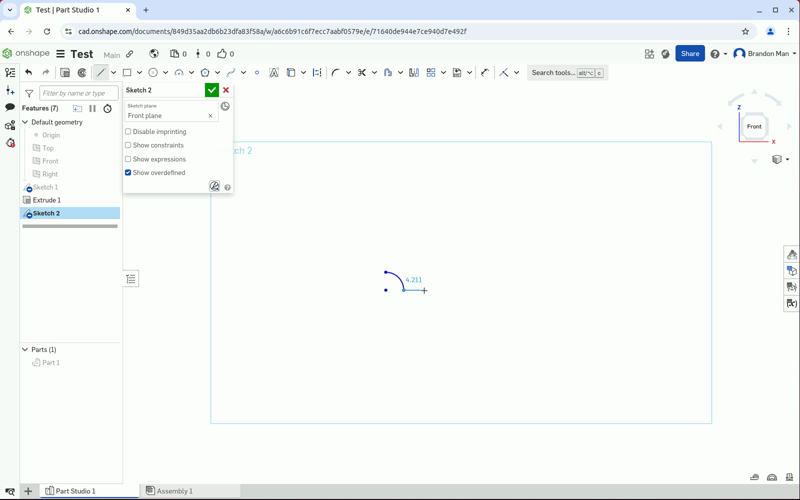
key_up(shift)
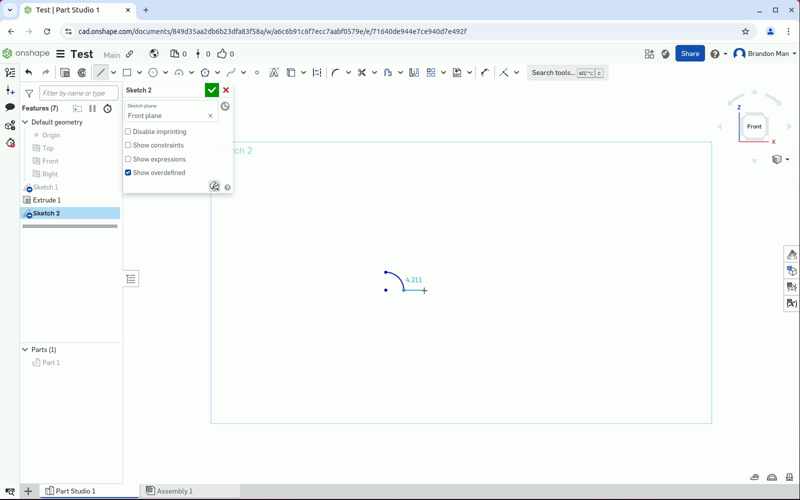
key_down(shift)
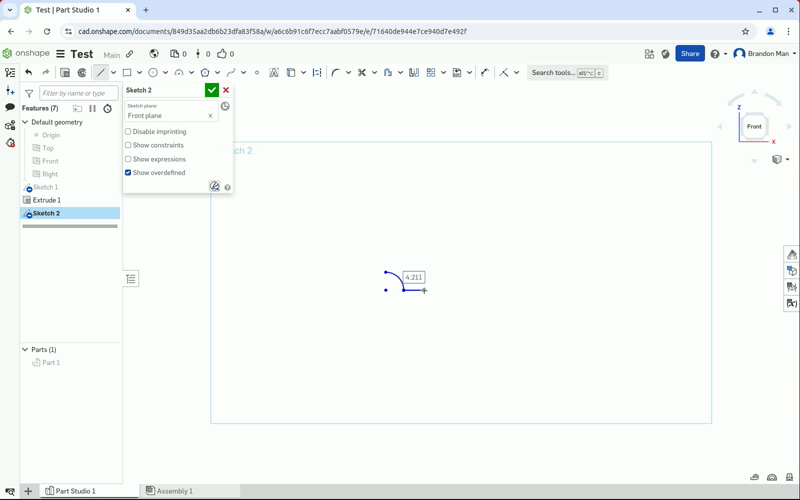
mouse_move(454, 290)
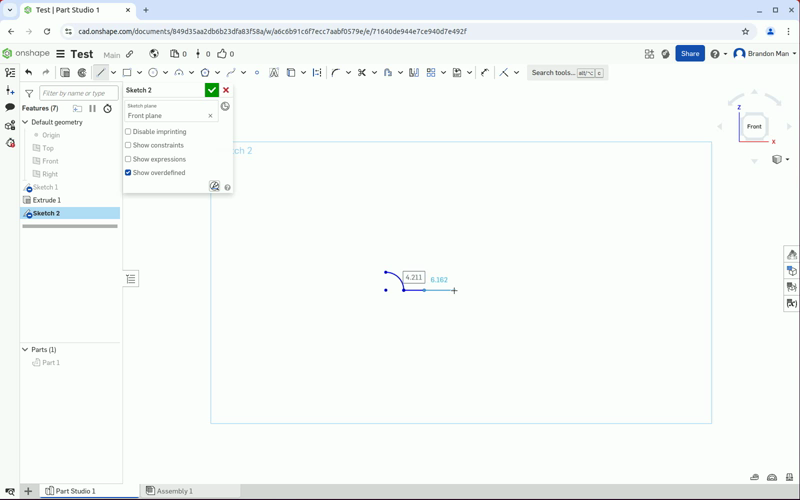
mouse_move(424, 252)
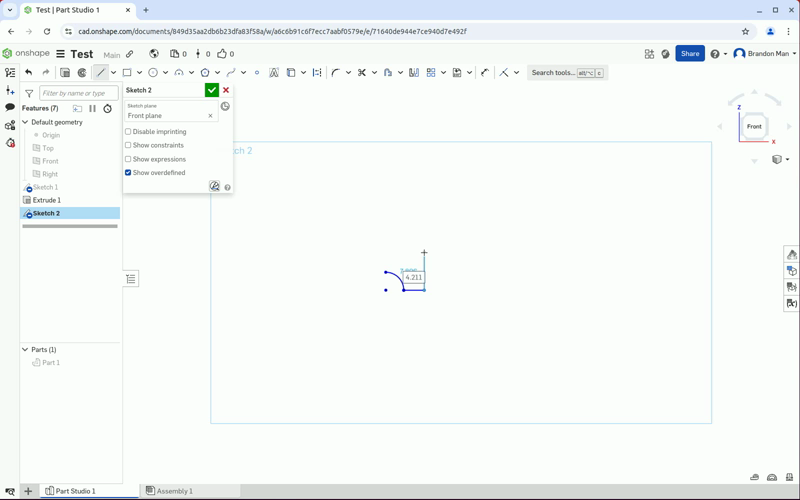
click(424, 252)
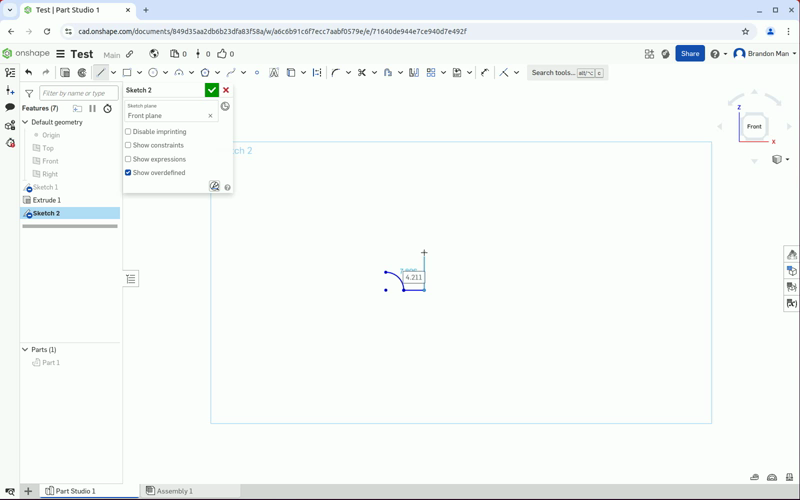
key_up(shift)
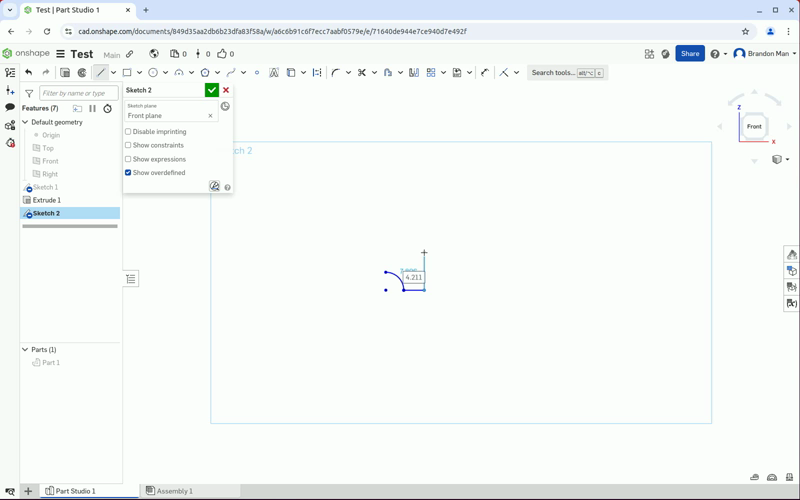
key_down(shift)
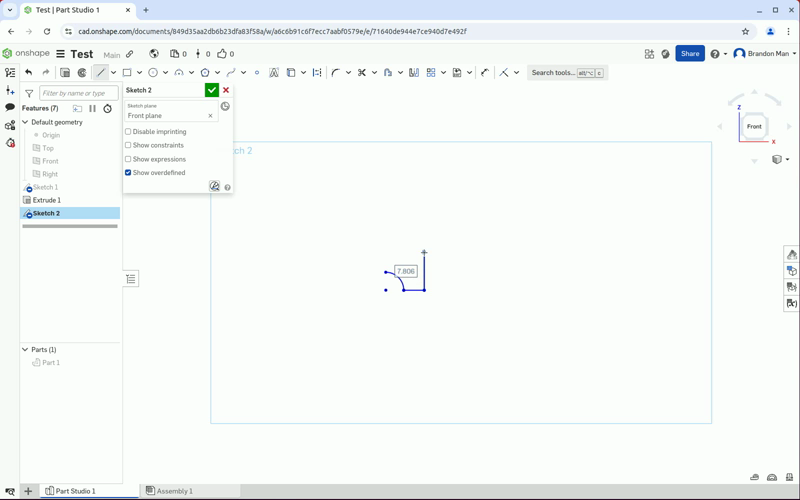
mouse_move(454, 252)
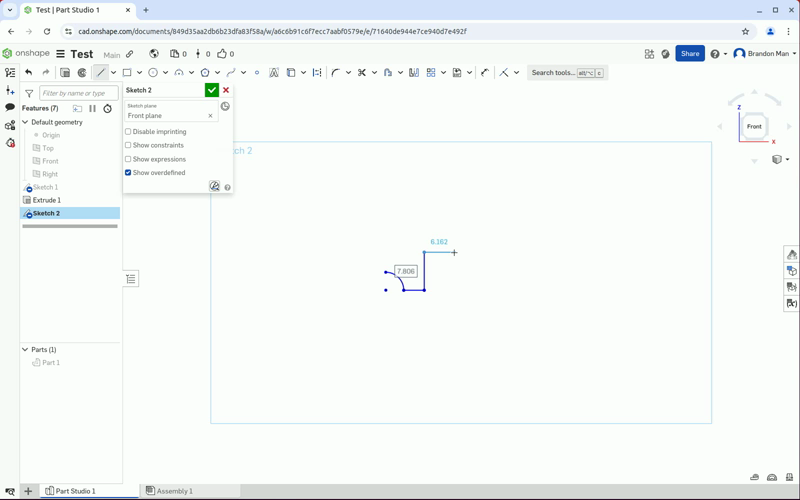
mouse_move(385, 252)
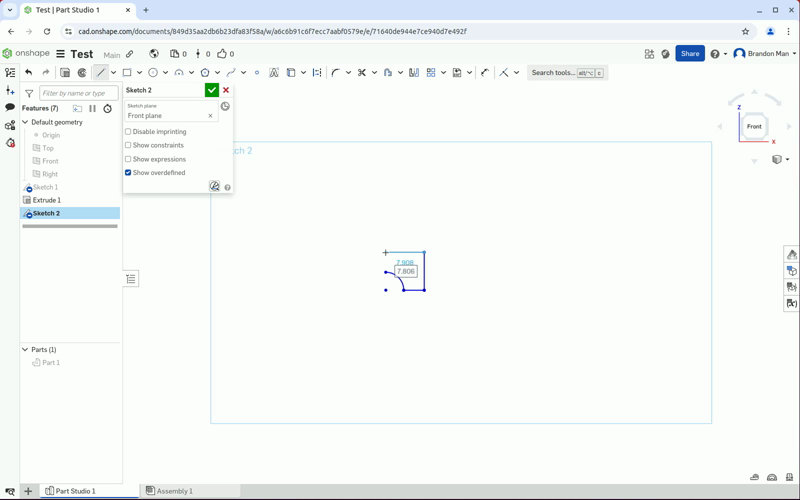
click(385, 252)
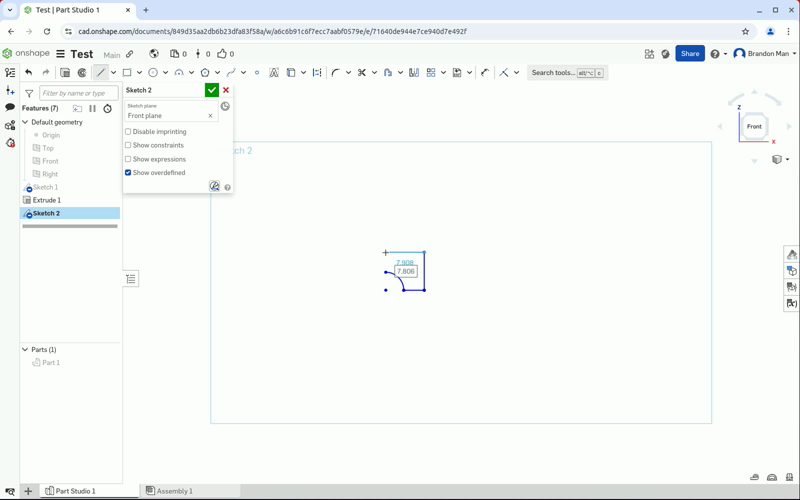
key_up(shift)
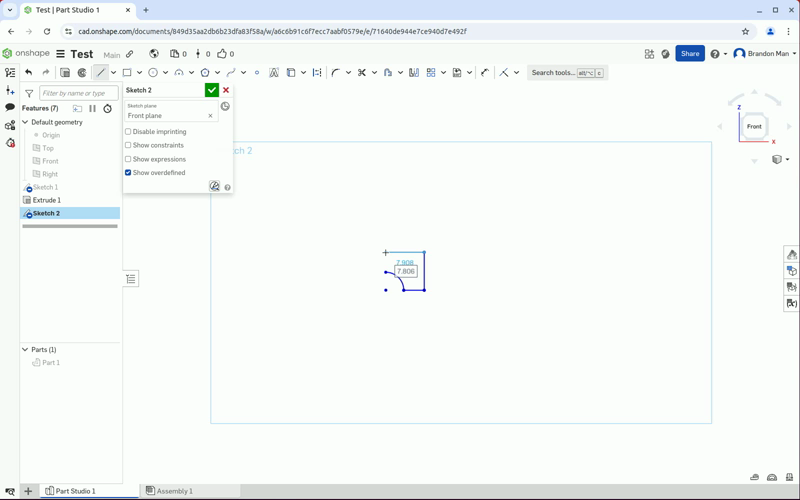
mouse_move(415, 252)
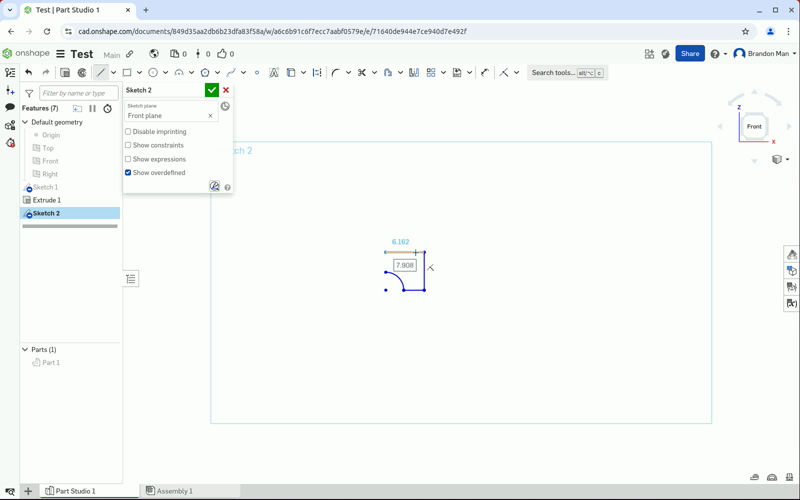
key_down(shift)
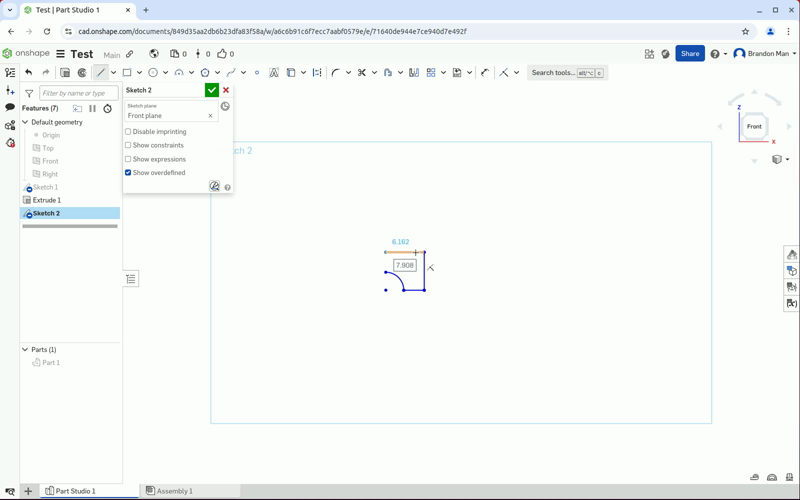
mouse_move(385, 272)
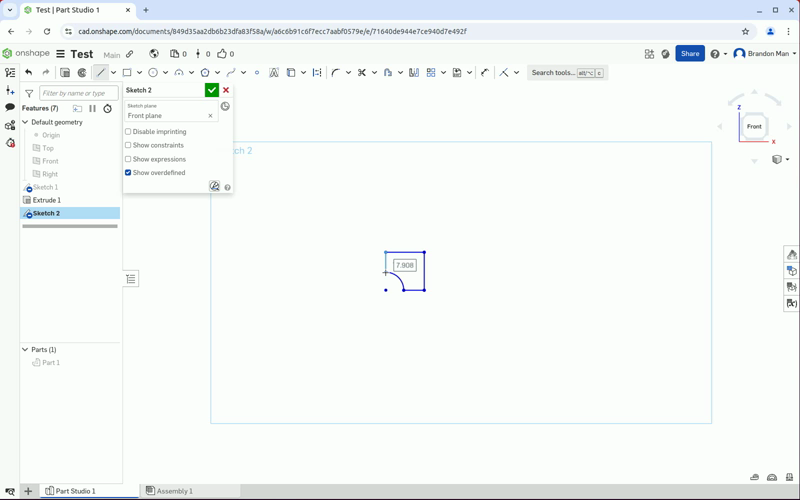
key_up(shift)
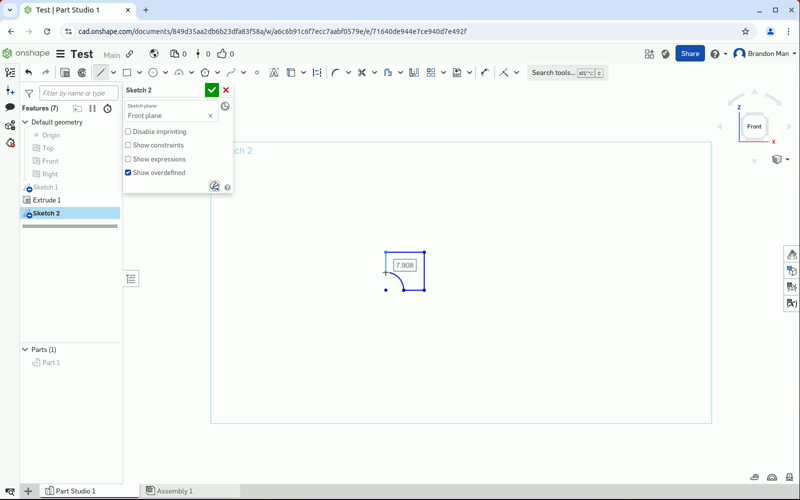
click(385, 272)
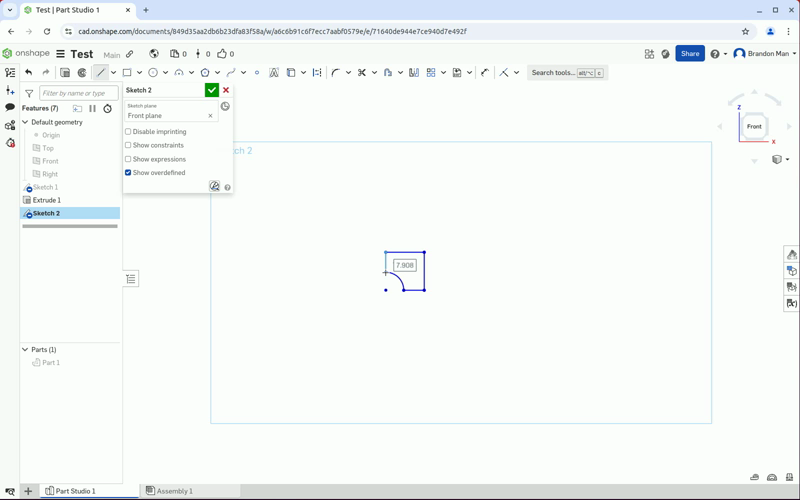
key(esc)
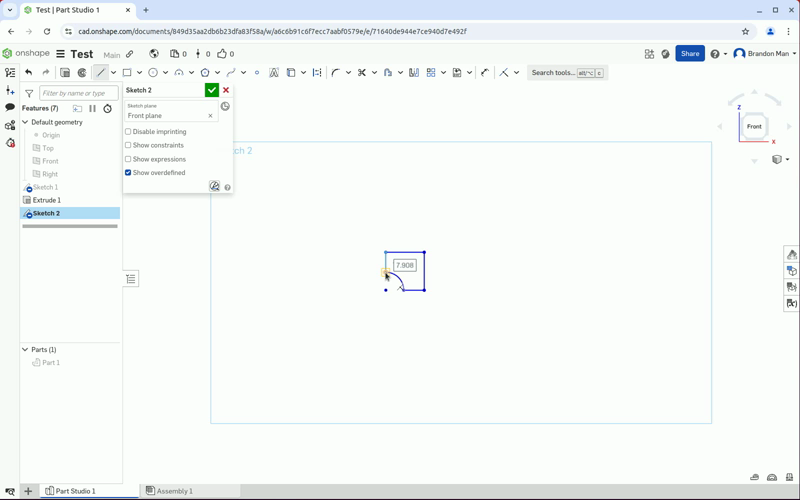
mouse_move(402, 256)
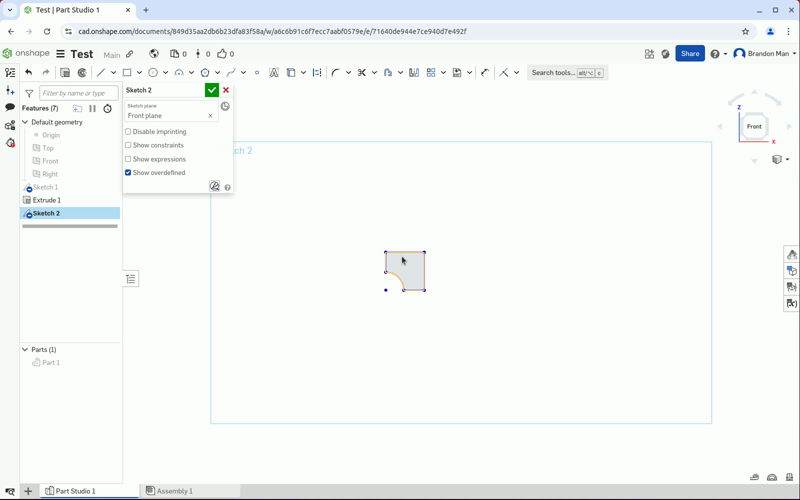
scroll(6)
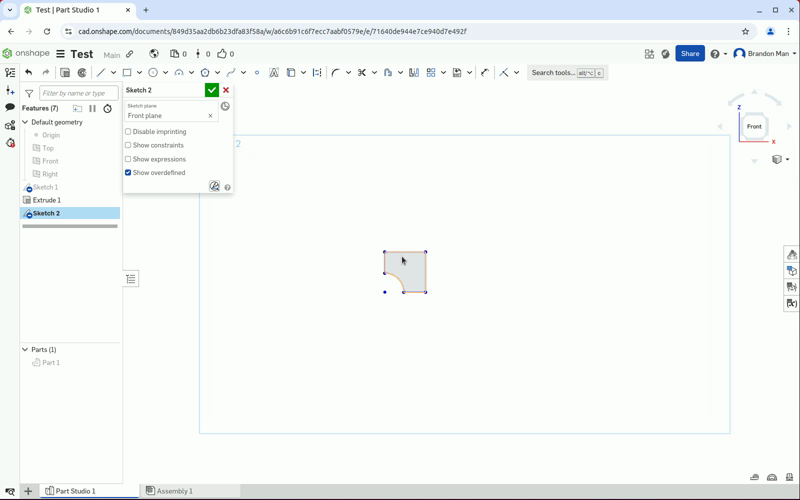
scroll(6)
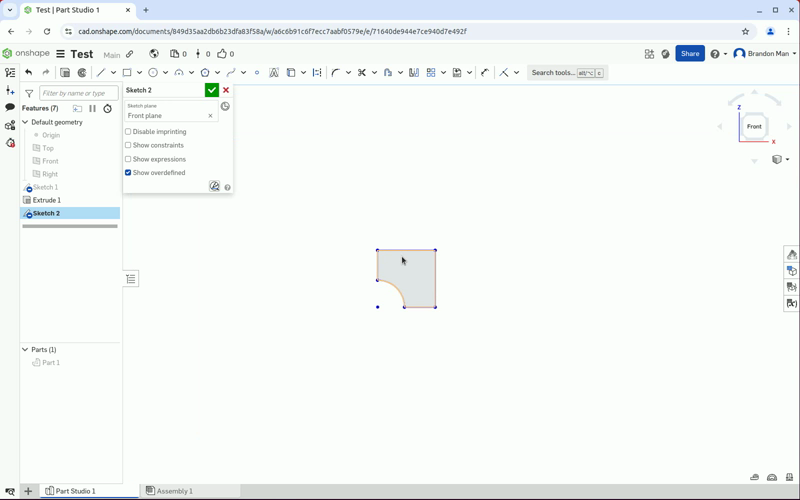
scroll(6)
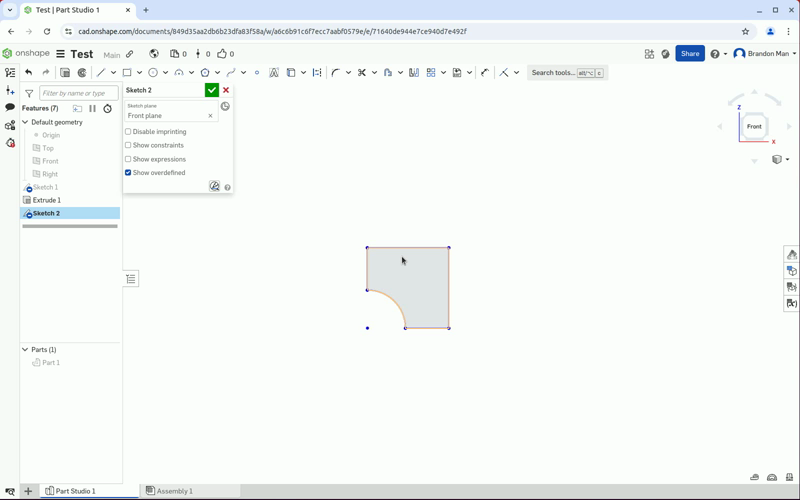
scroll(6)
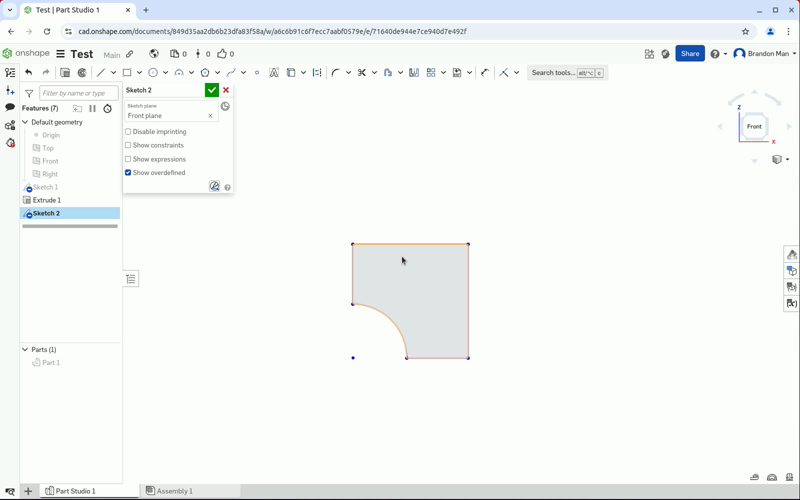
scroll(6)
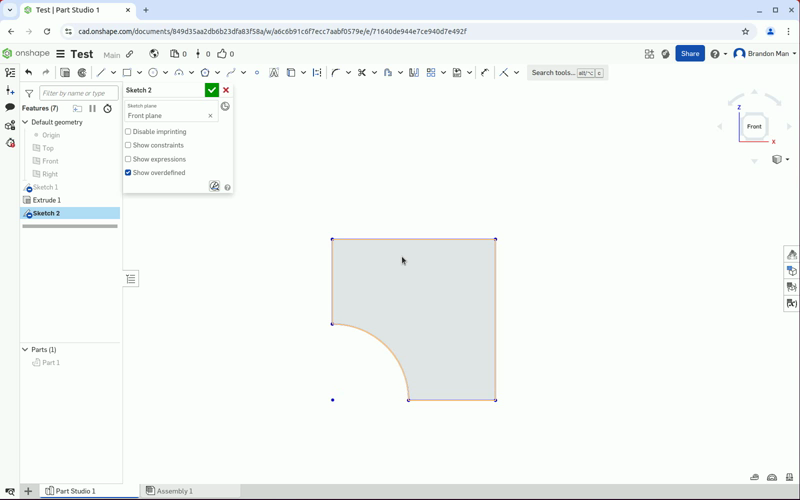
scroll(6)
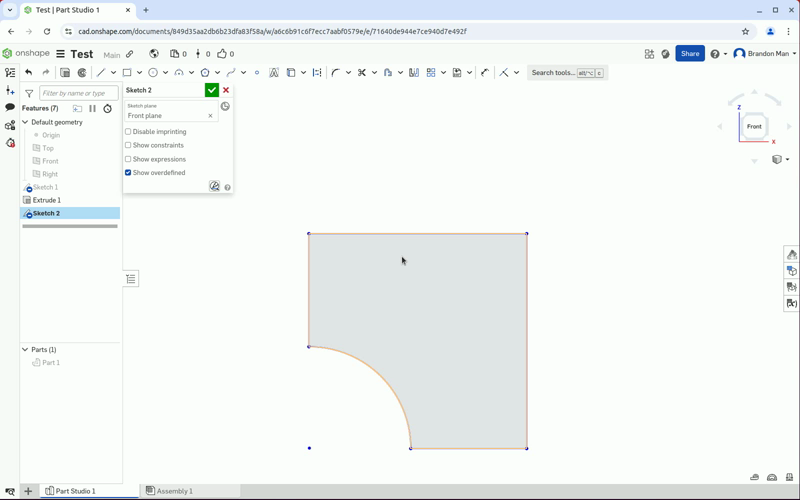
scroll(6)
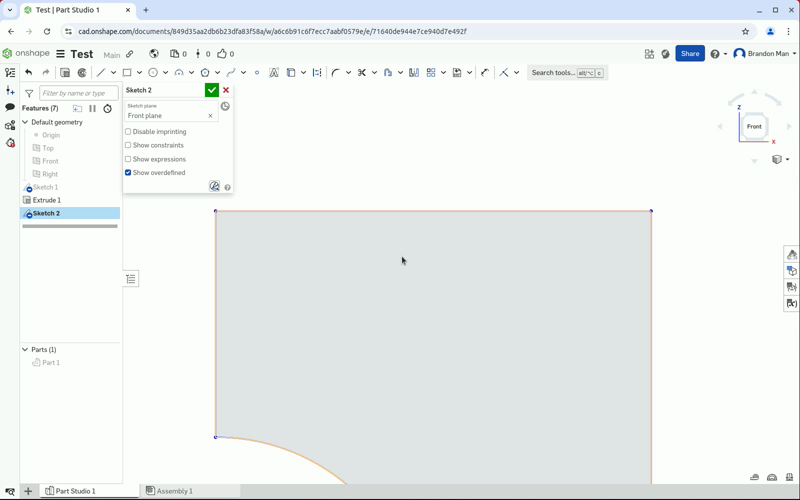
click(402, 256)
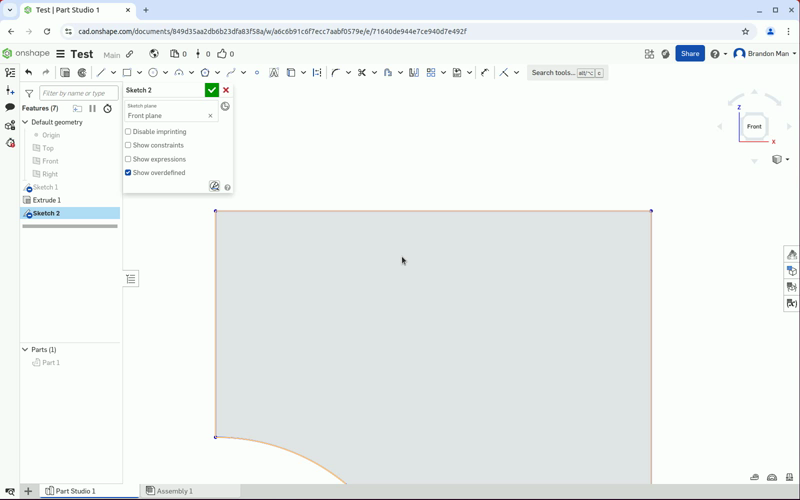
scroll(-6)
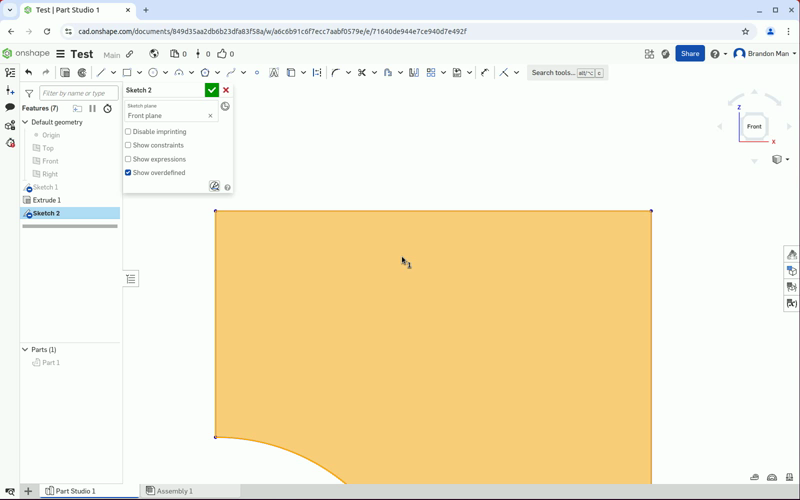
scroll(-6)
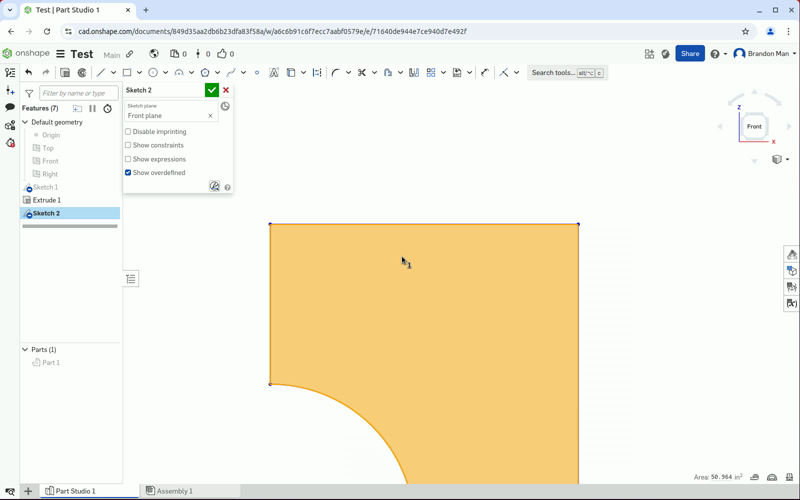
scroll(-6)
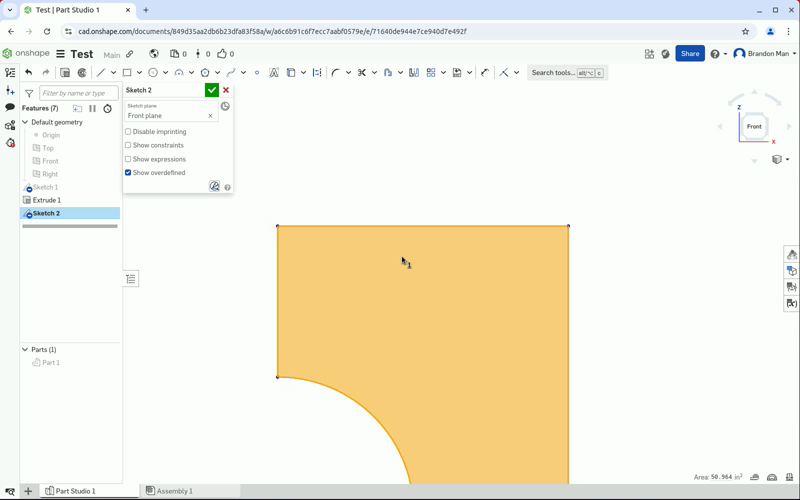
scroll(-6)
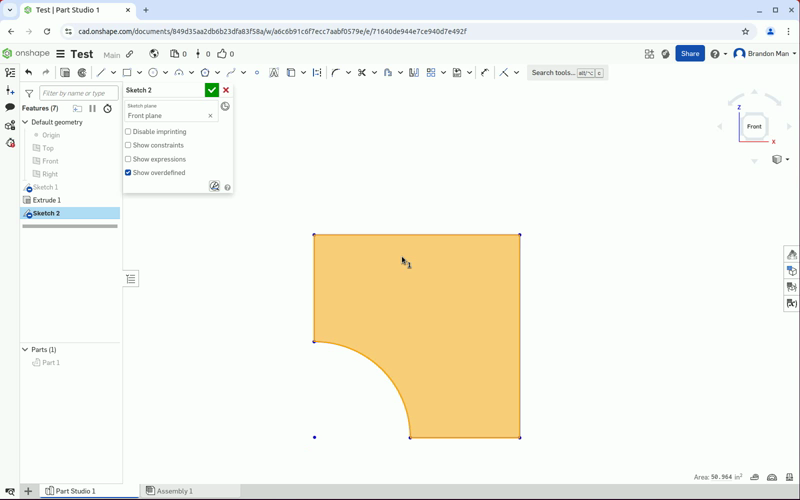
scroll(-6)
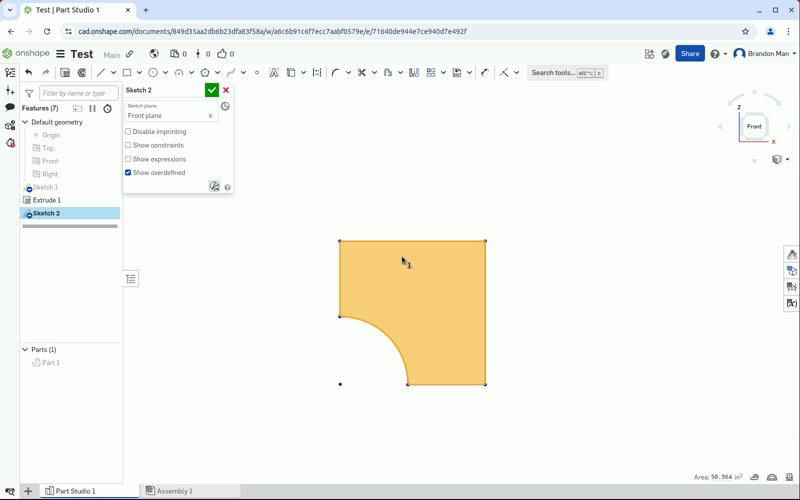
scroll(-6)
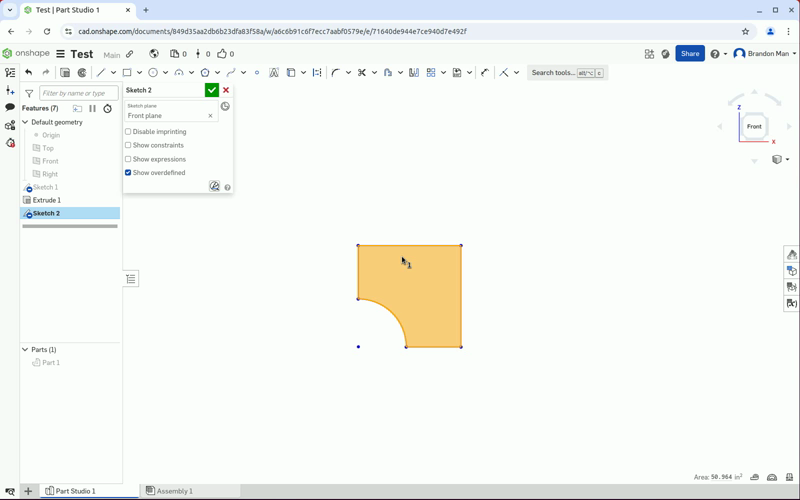
scroll(-6)
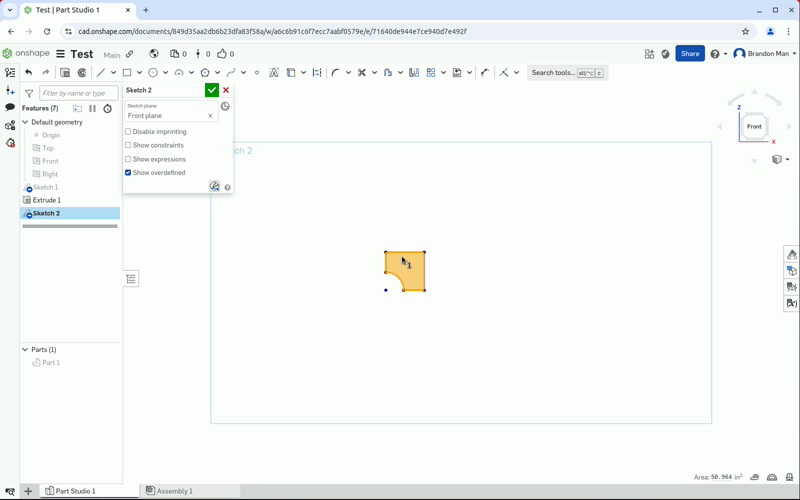
mouse_move(73, 352)
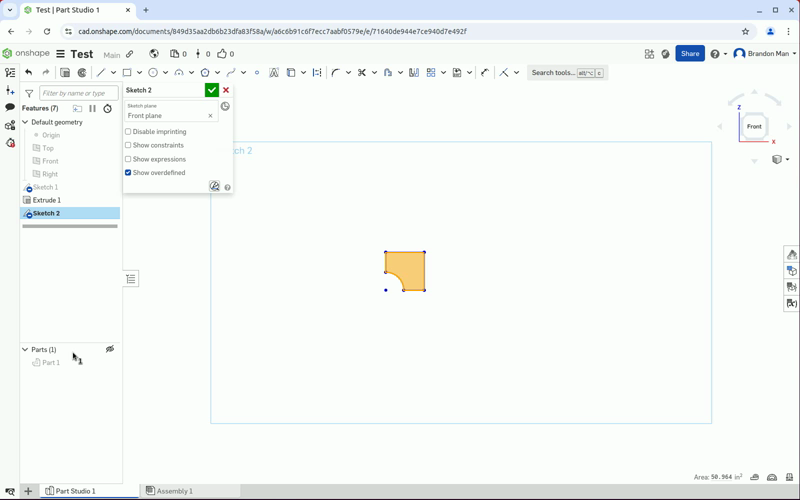
key(shift+y)
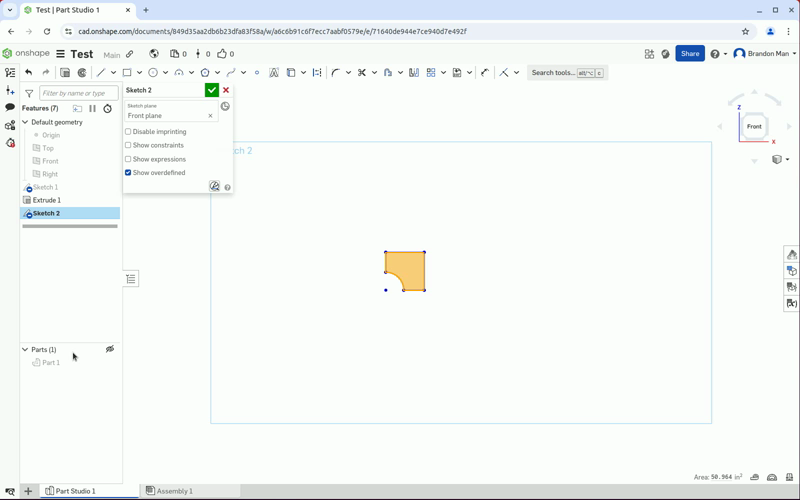
key(shift+e)
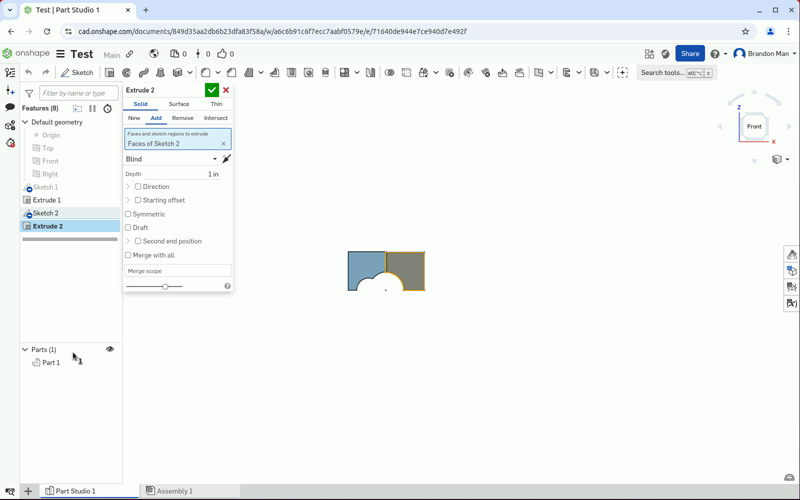
mouse_move(143, 106)
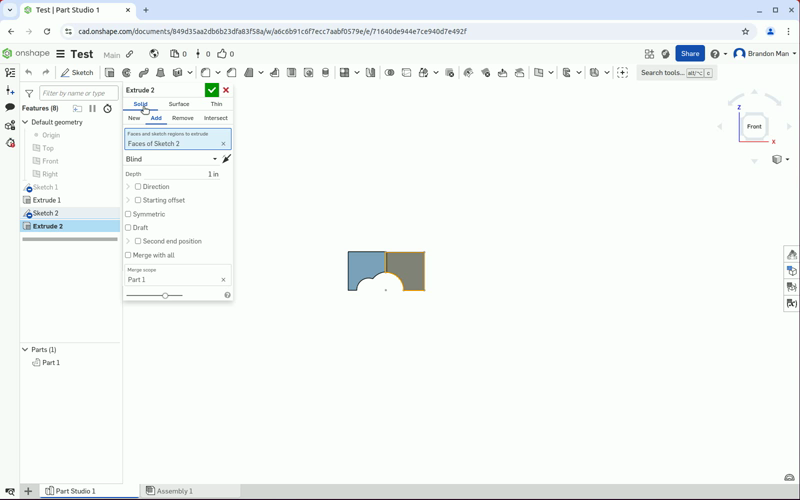
click(143, 106)
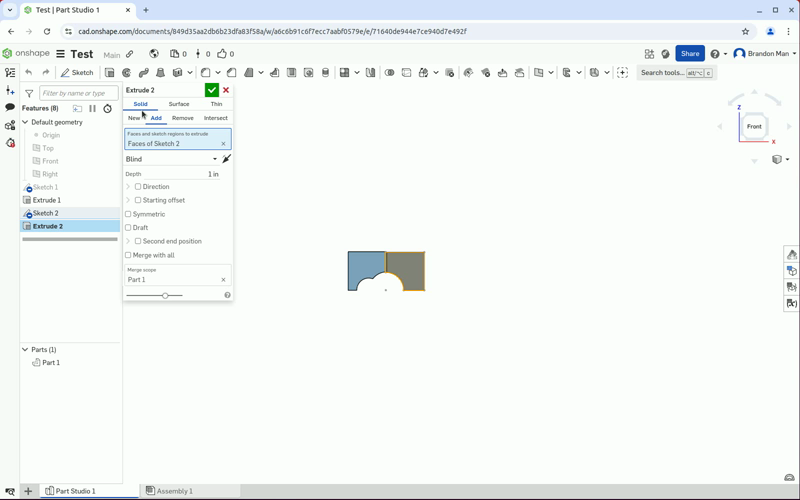
mouse_move(137, 120)
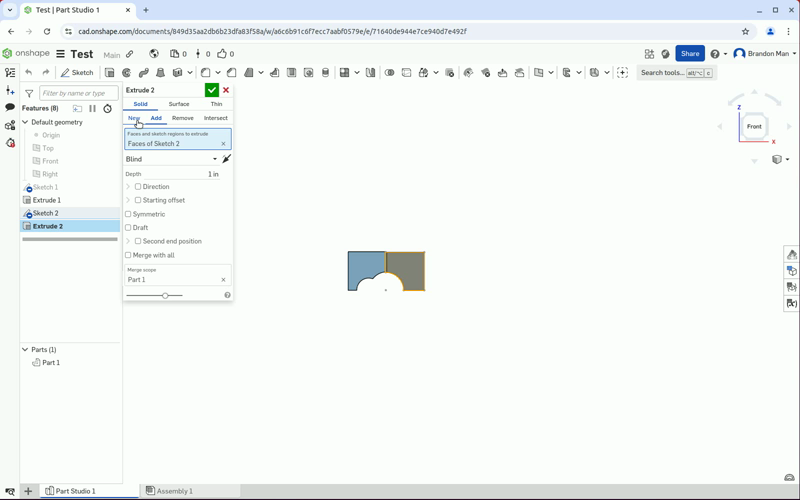
click(137, 120)
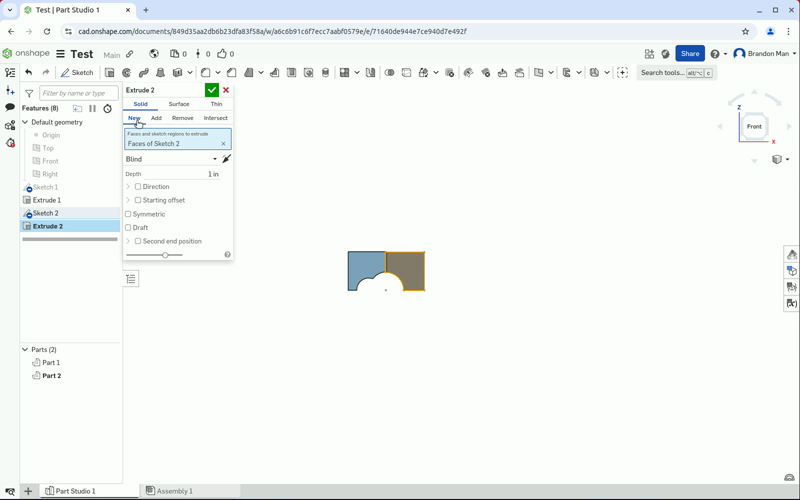
key(tab, 4)
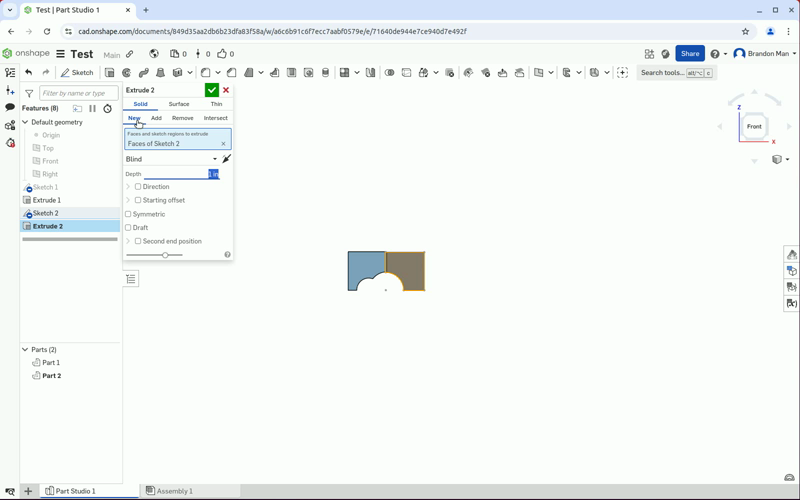
text(1.926)
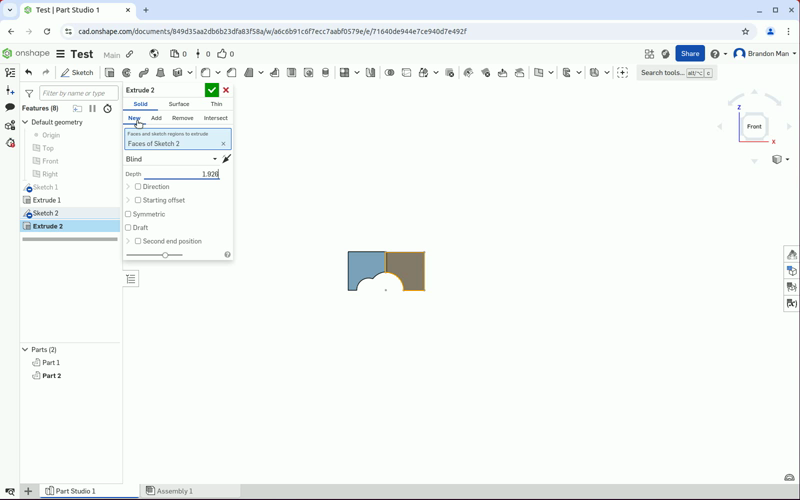
key(enter)
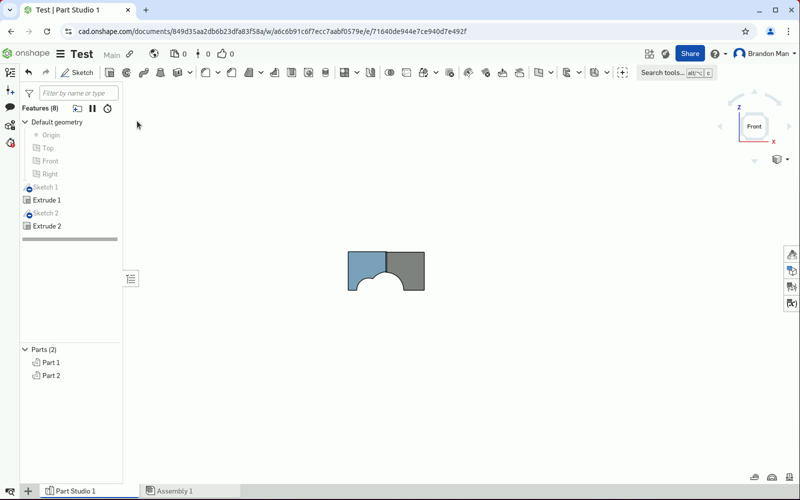
key(shift+h)
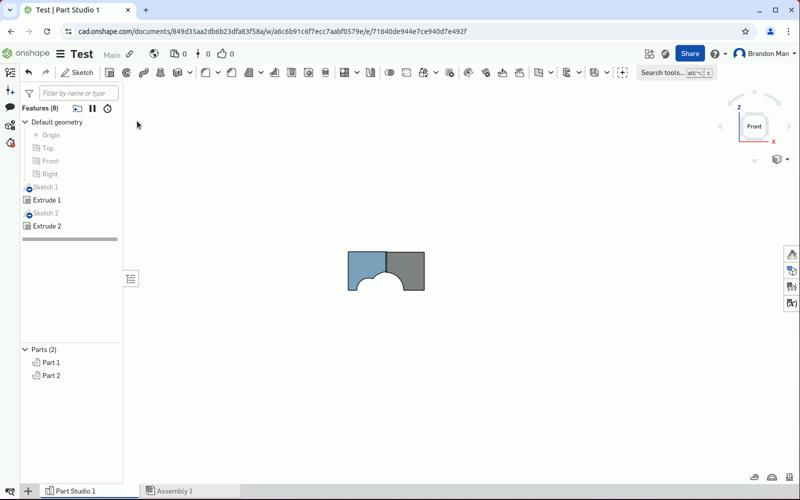
key(shift+h)
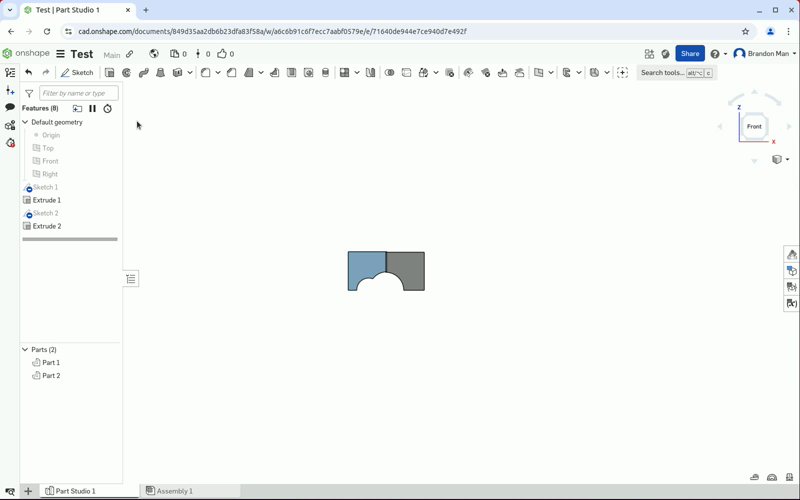
mouse_move(73, 189)
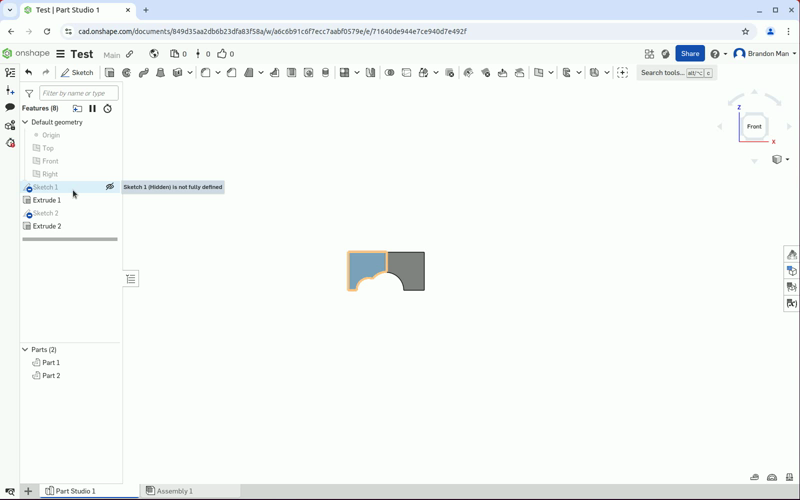
click(73, 189)
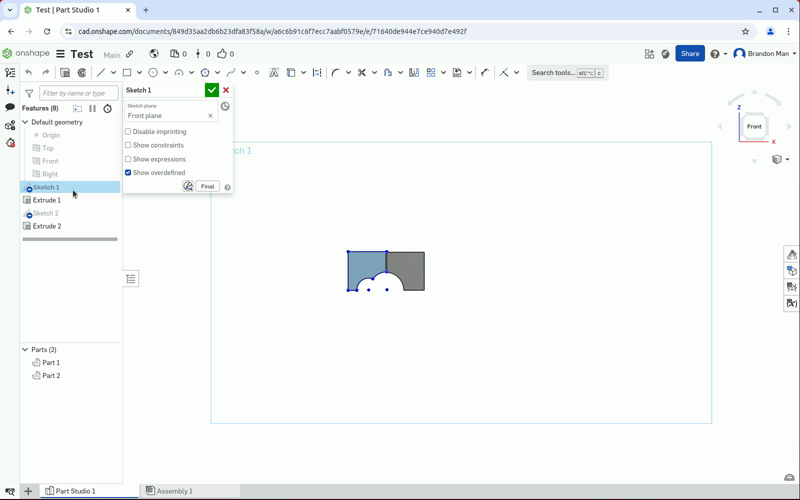
mouse_move(229, 92)
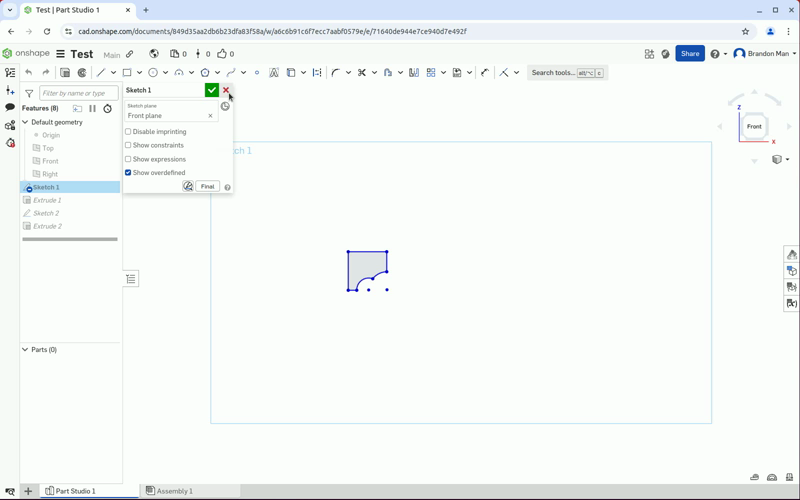
click(229, 92)
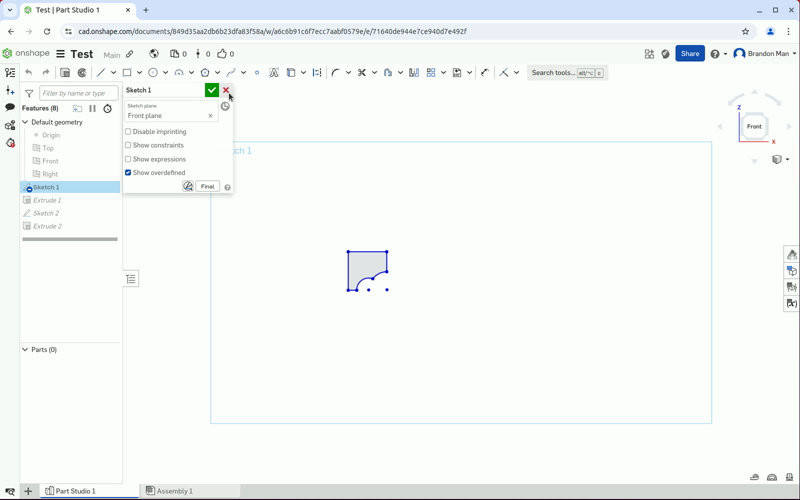
key(shift+s)
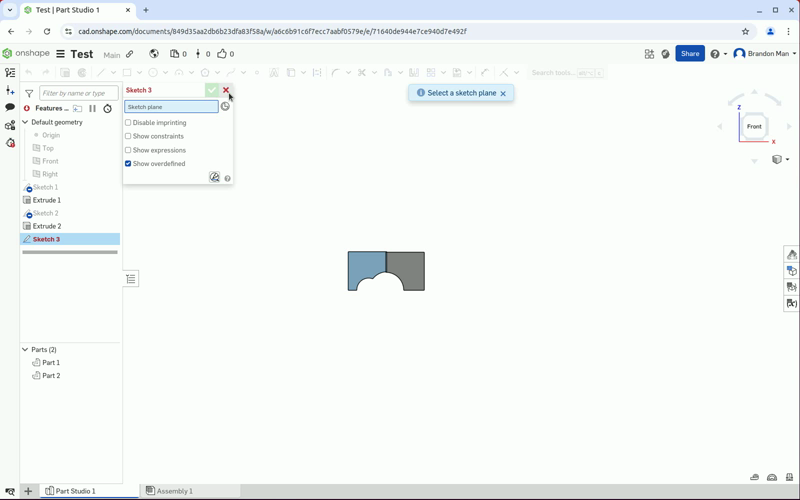
mouse_move(73, 163)
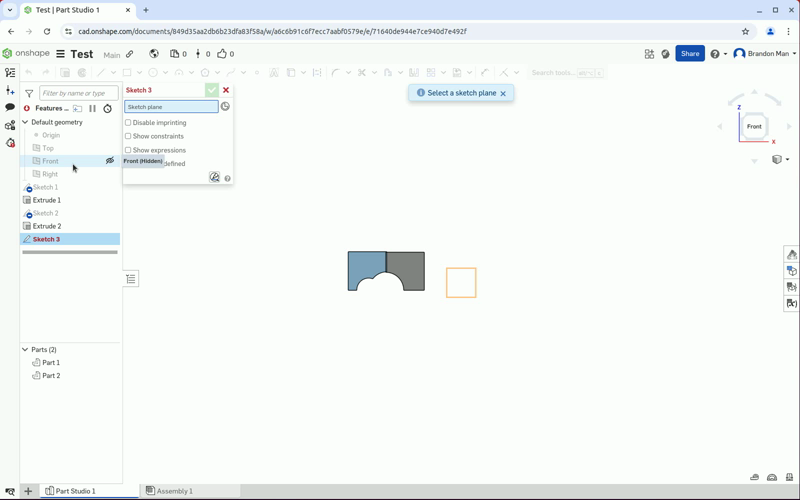
click(73, 163)
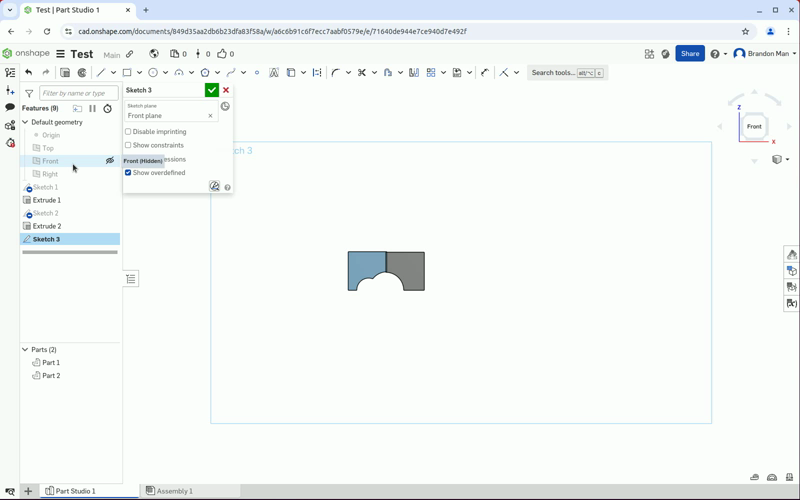
mouse_move(73, 352)
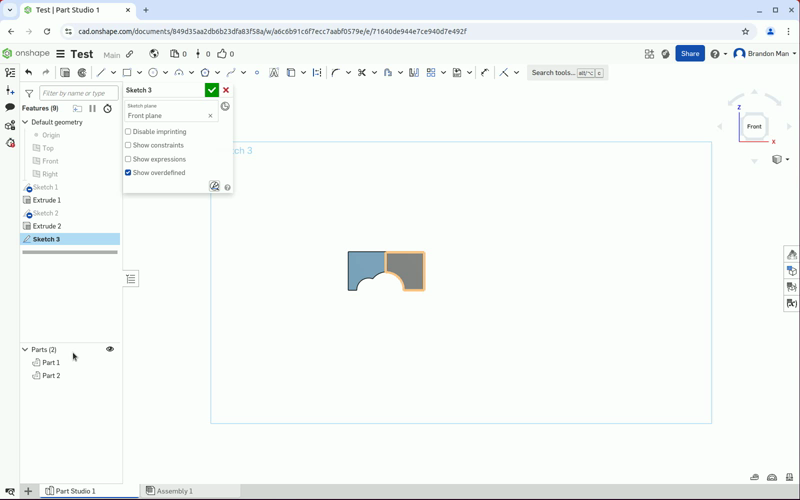
key(y)
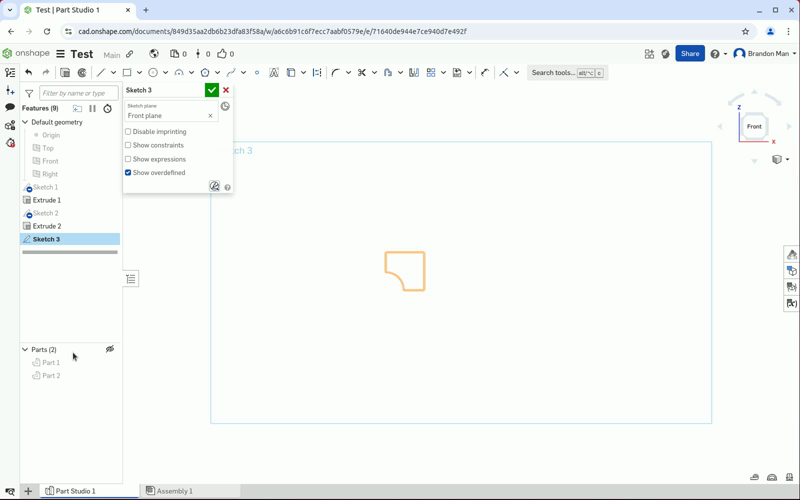
key(l)
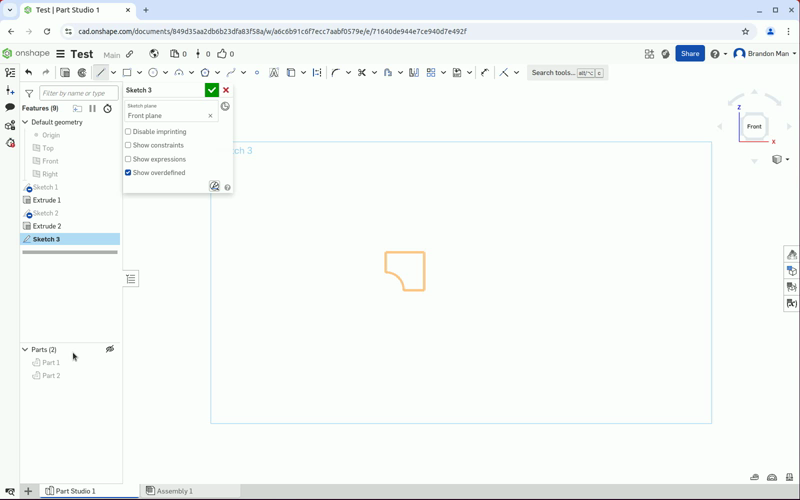
key_down(shift)
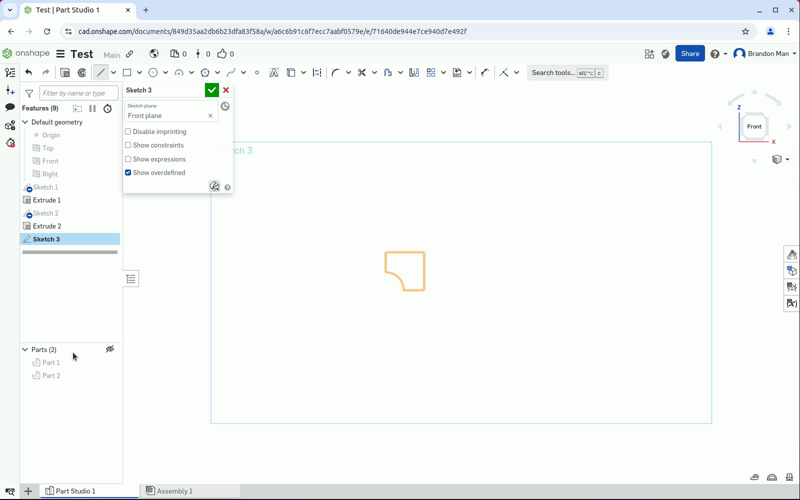
mouse_move(385, 328)
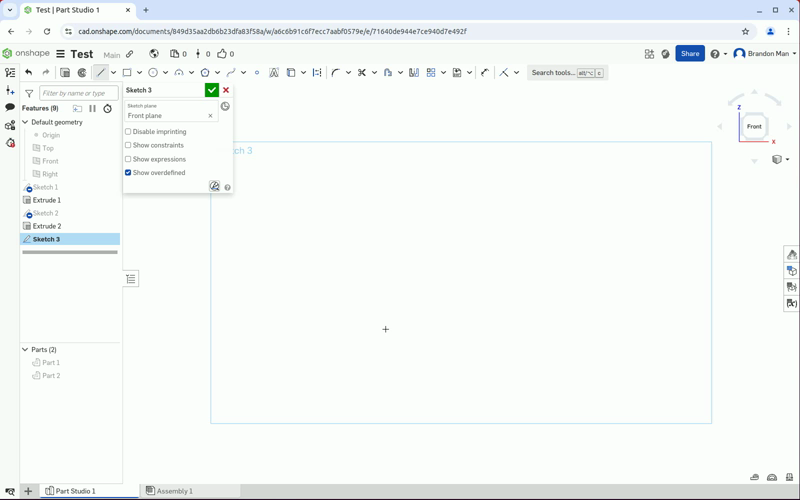
click(385, 328)
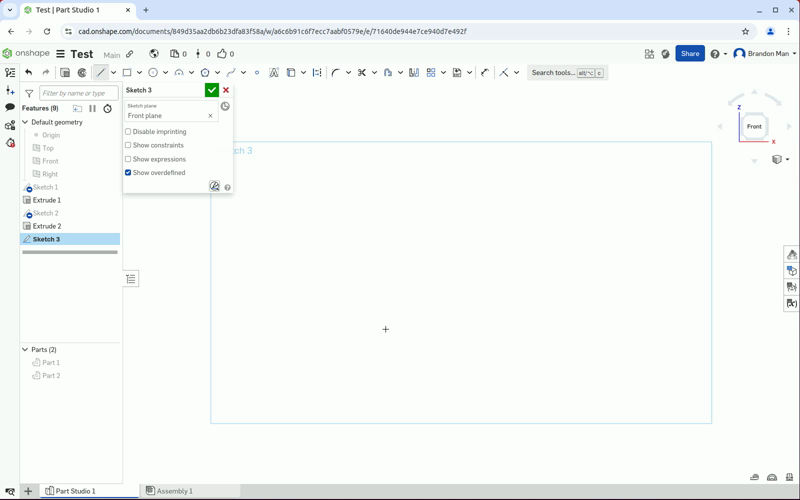
key_up(shift)
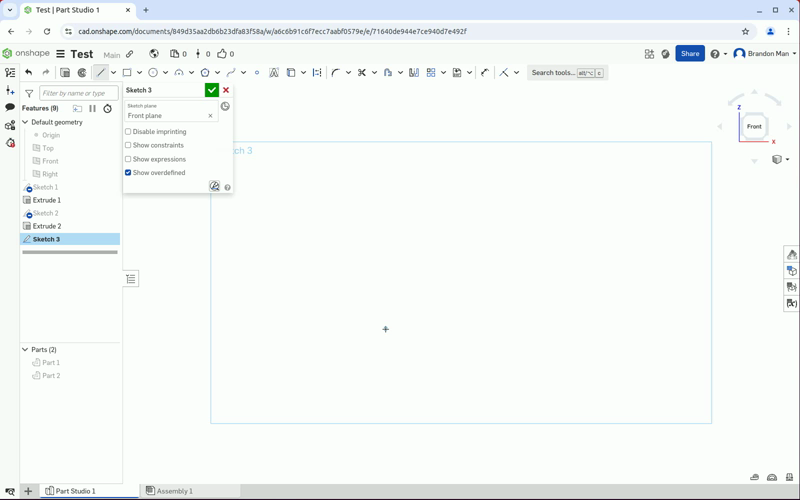
key_down(shift)
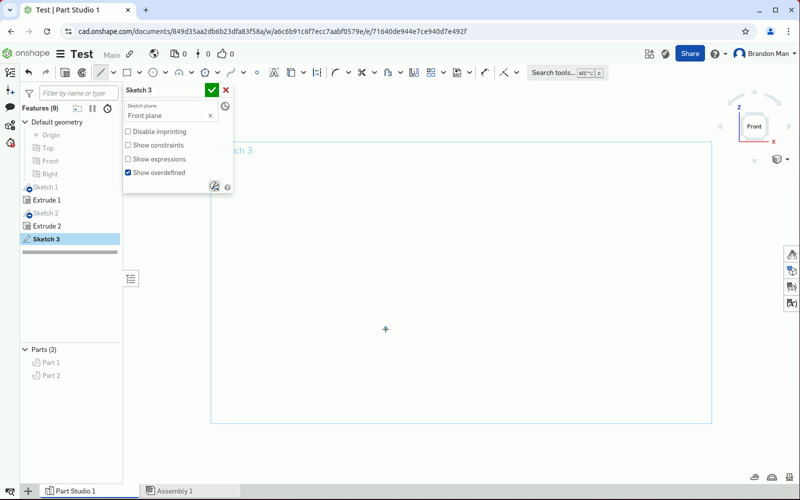
mouse_move(415, 328)
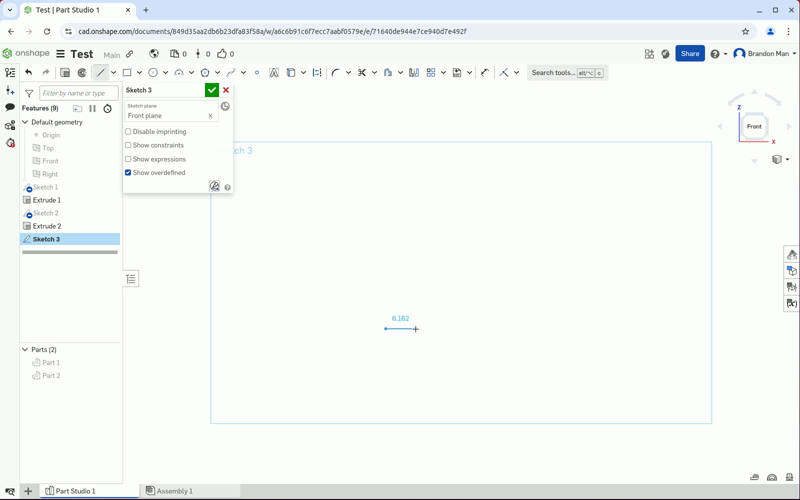
mouse_move(424, 328)
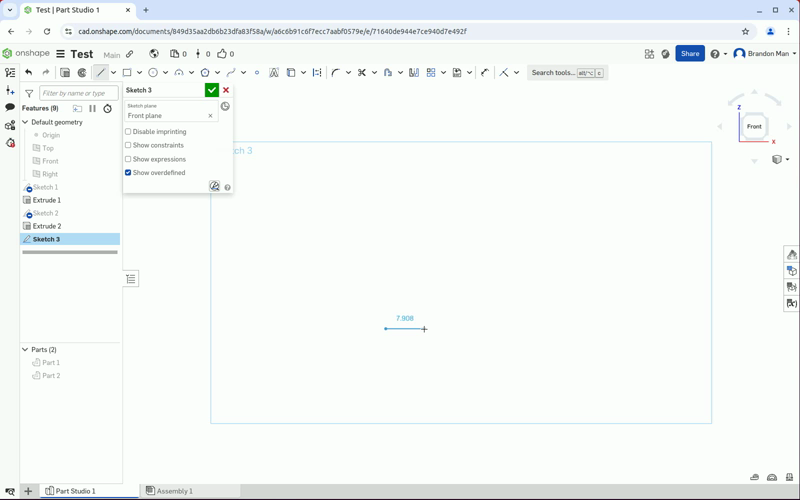
click(424, 328)
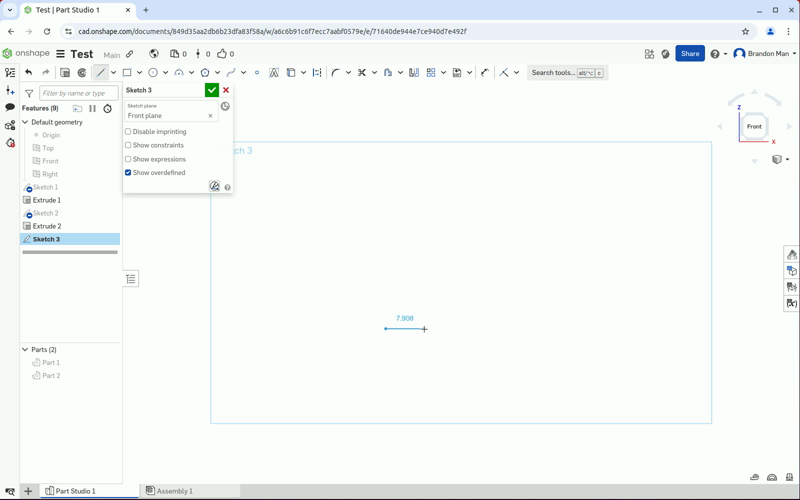
key_up(shift)
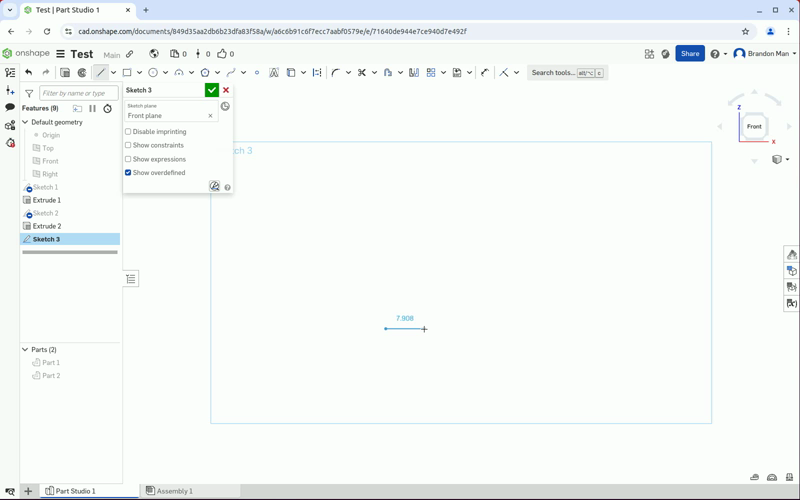
key_down(shift)
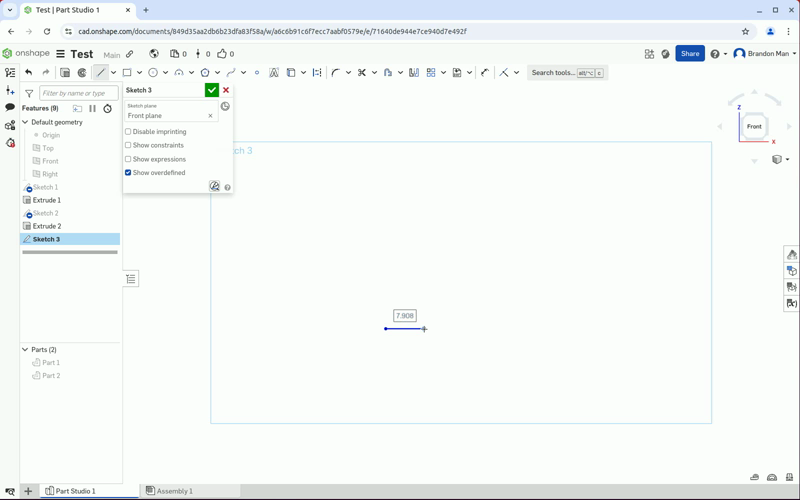
mouse_move(454, 328)
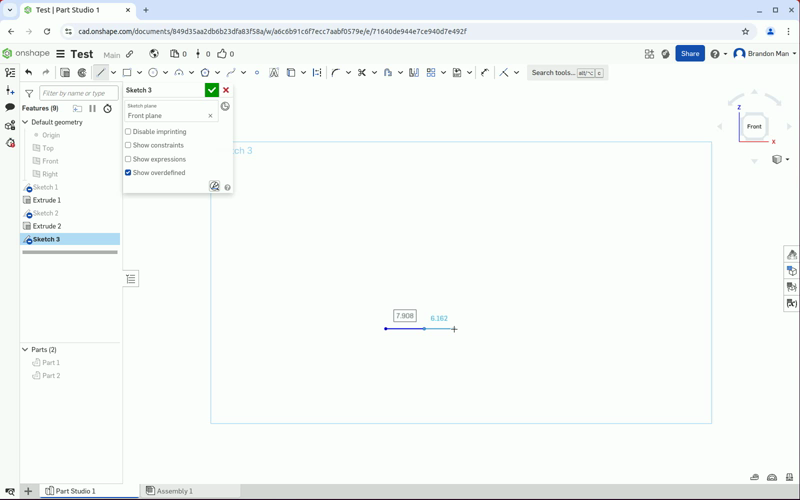
mouse_move(424, 290)
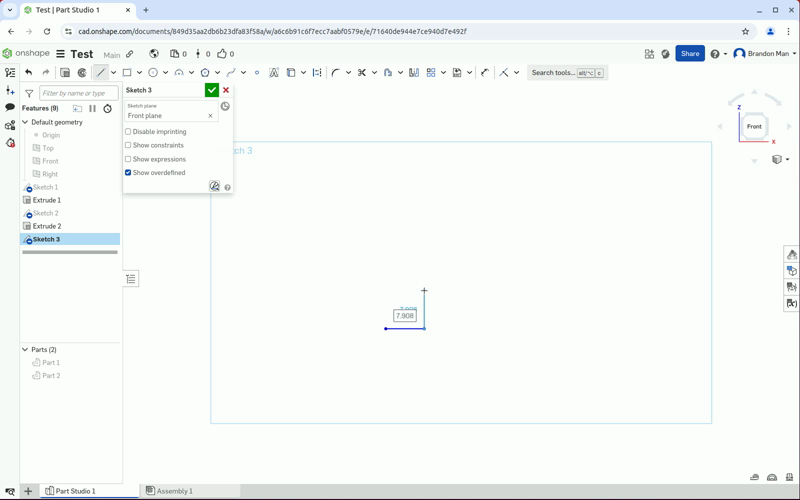
click(424, 290)
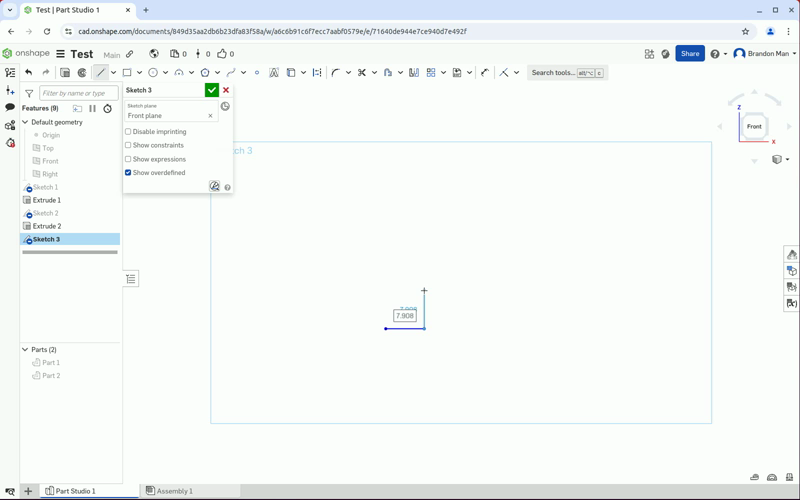
key_up(shift)
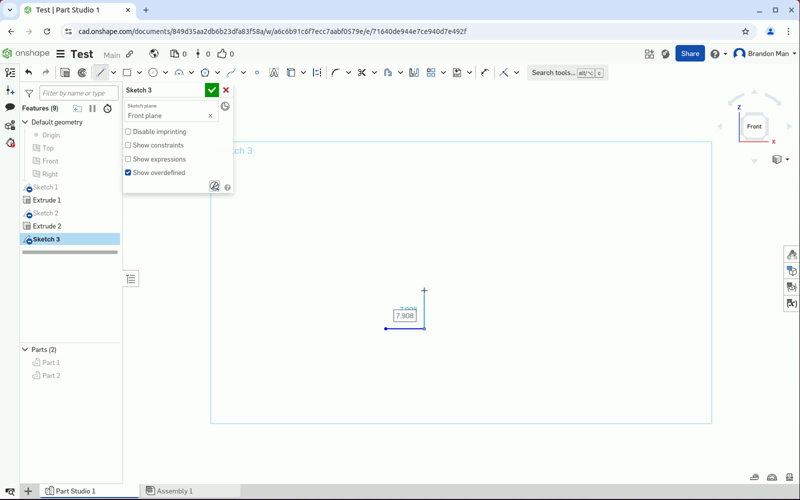
key_down(shift)
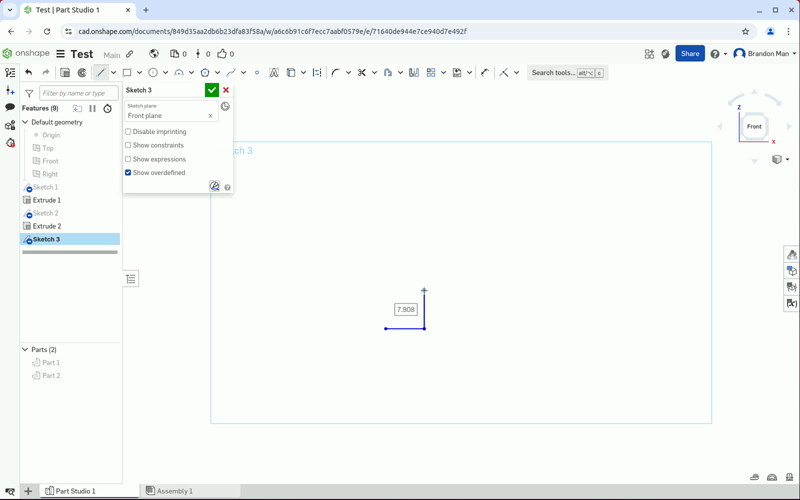
mouse_move(454, 290)
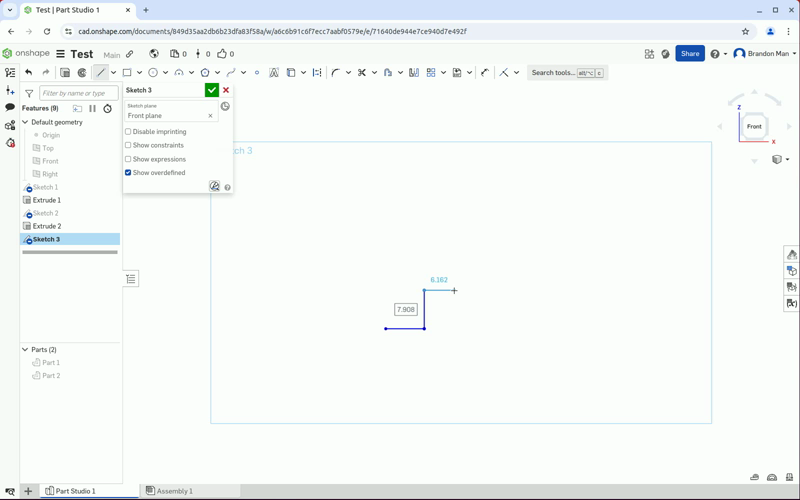
mouse_move(403, 290)
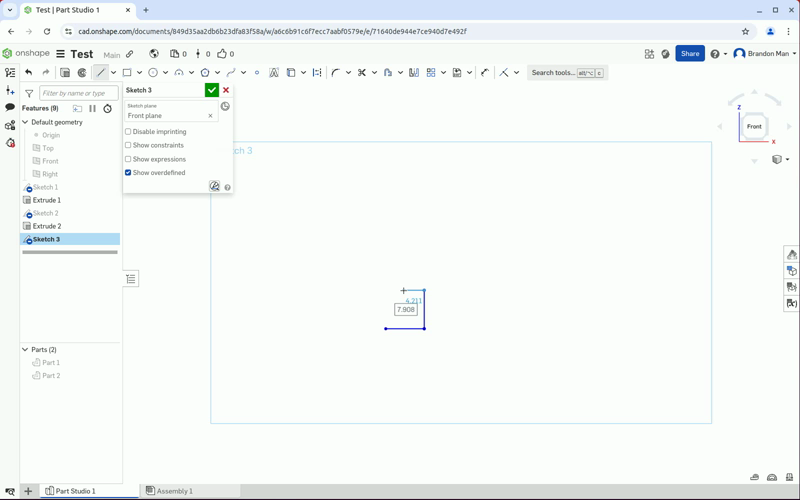
click(403, 290)
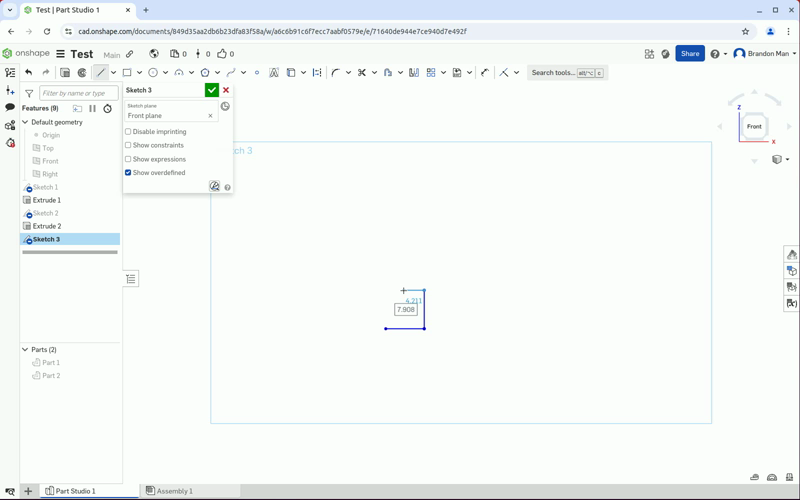
key_up(shift)
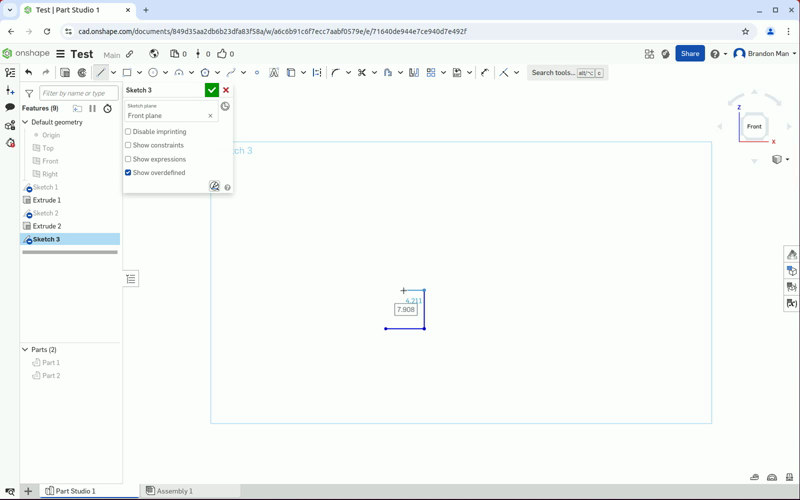
key(esc)
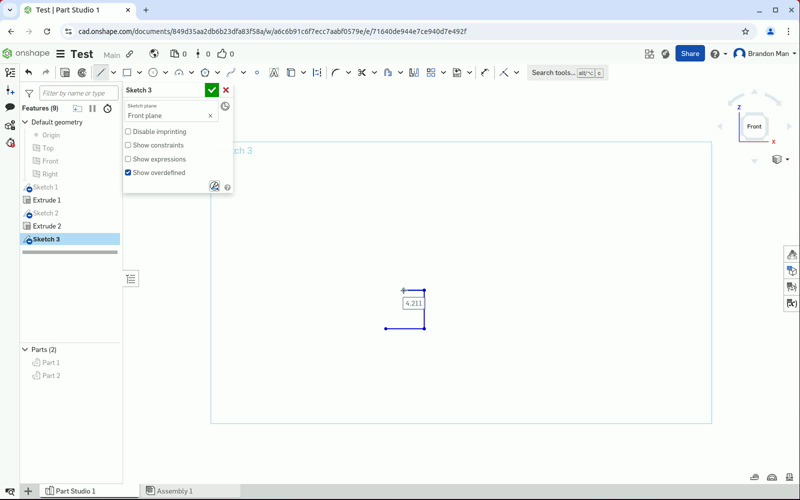
key(a)
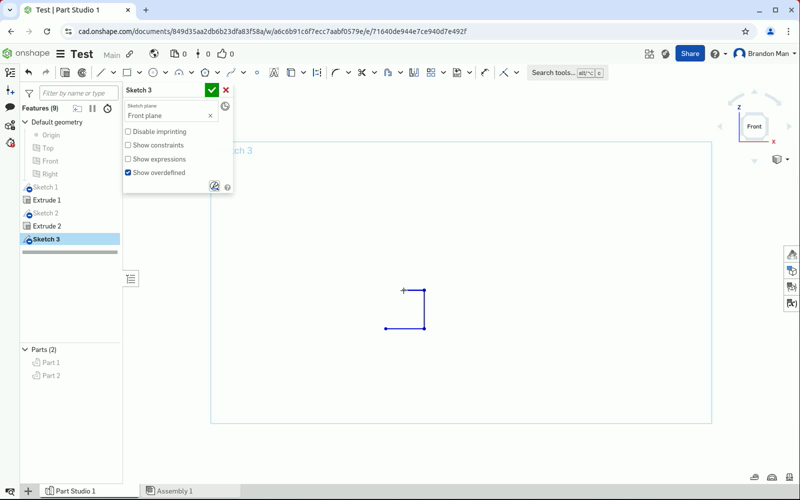
mouse_move(403, 290)
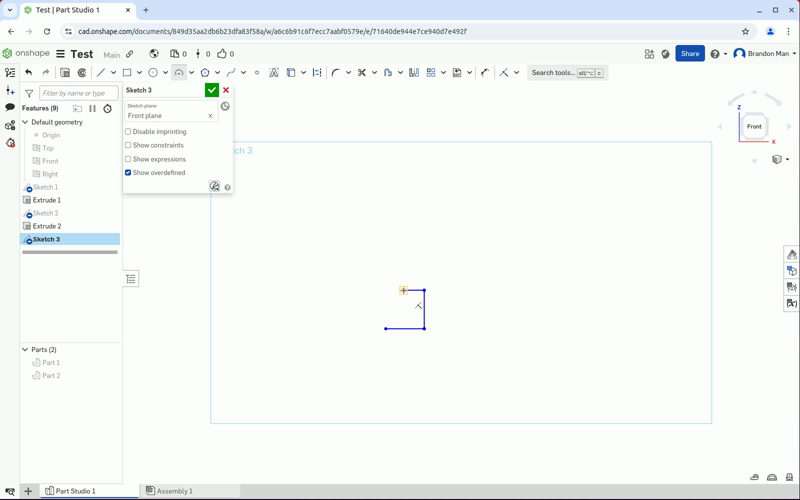
click(403, 290)
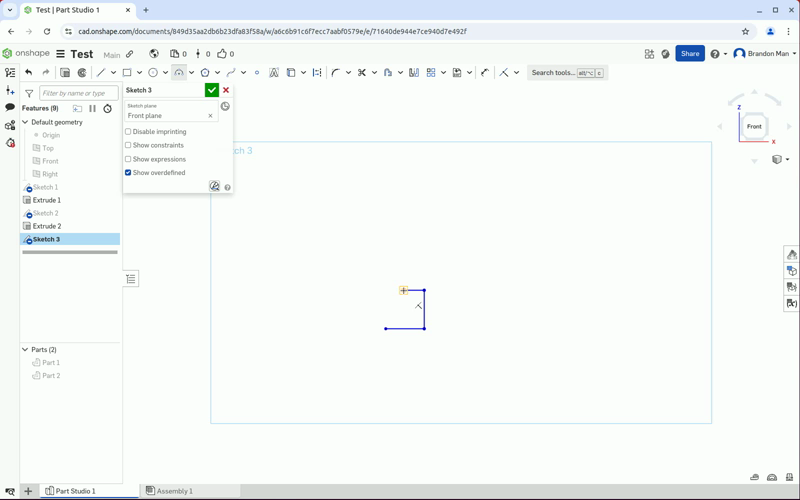
key_down(shift)
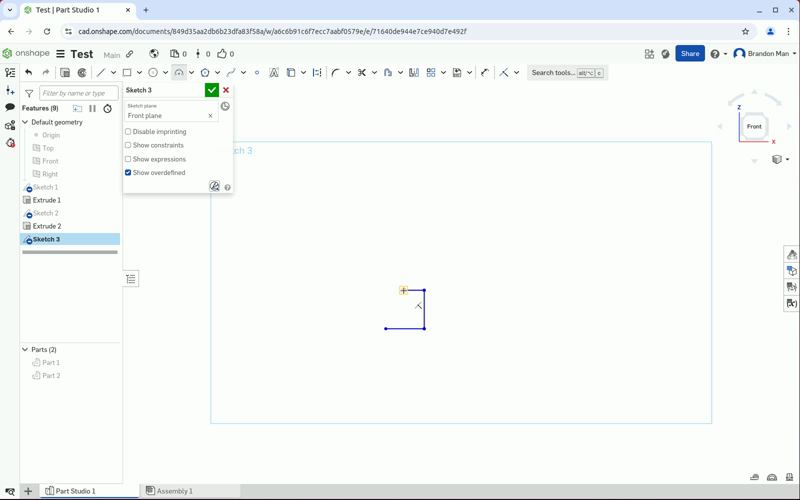
mouse_move(385, 308)
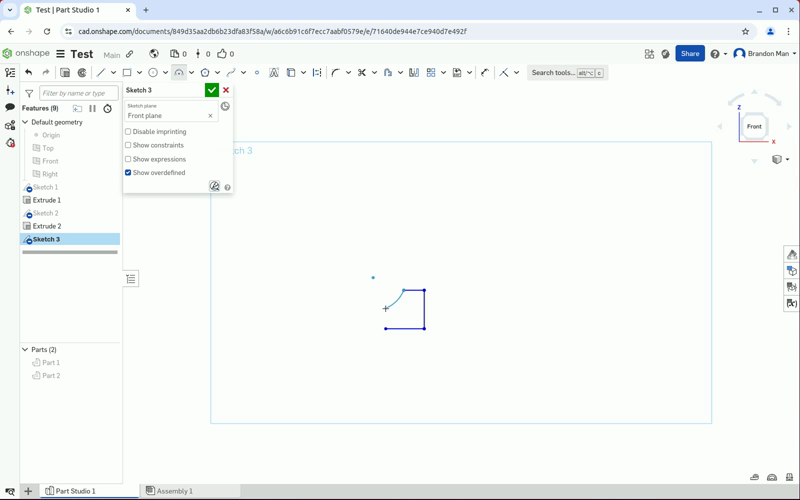
click(385, 308)
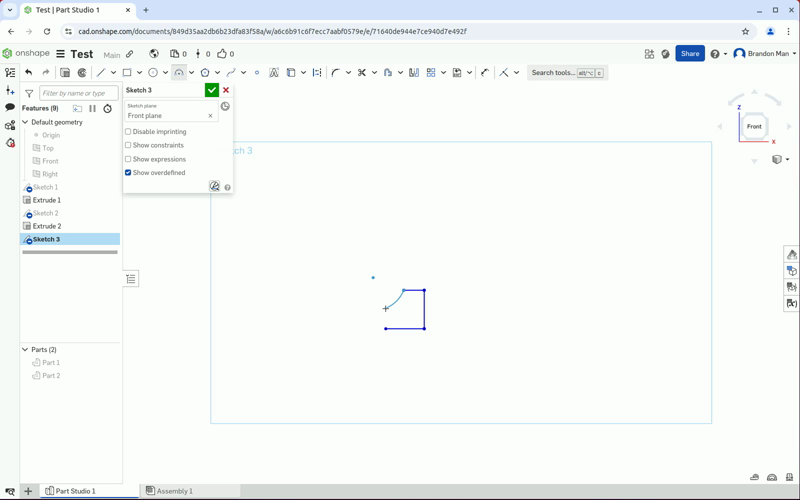
mouse_move(398, 303)
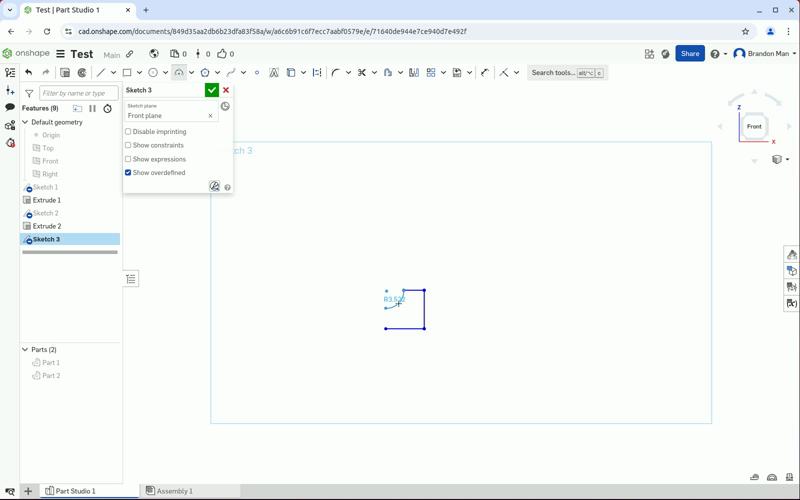
click(398, 303)
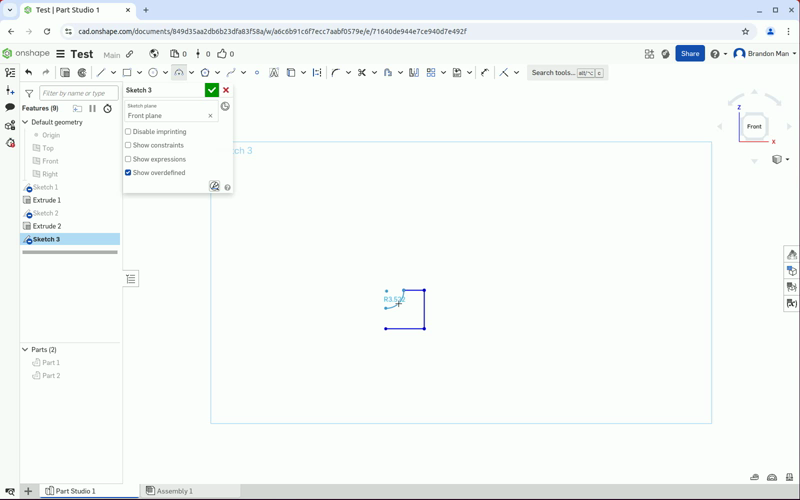
key_up(shift)
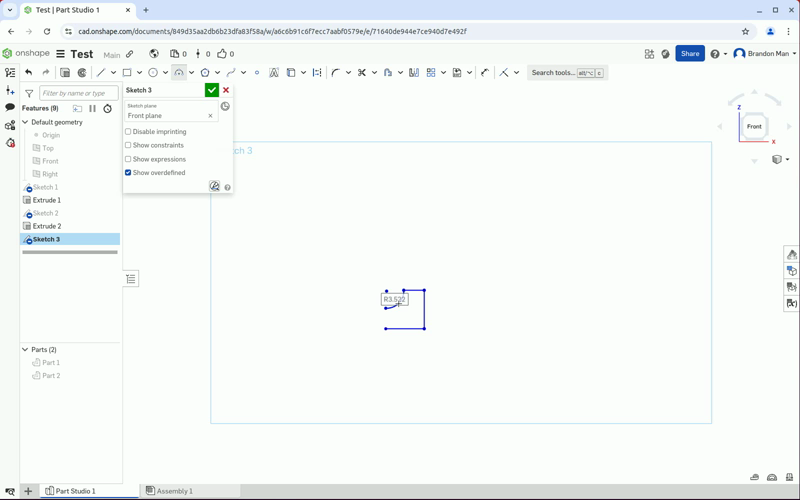
key(esc)
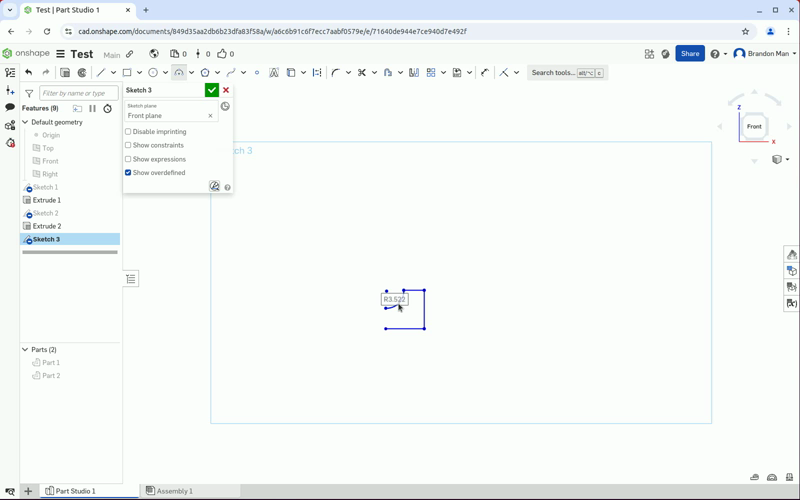
key(l)
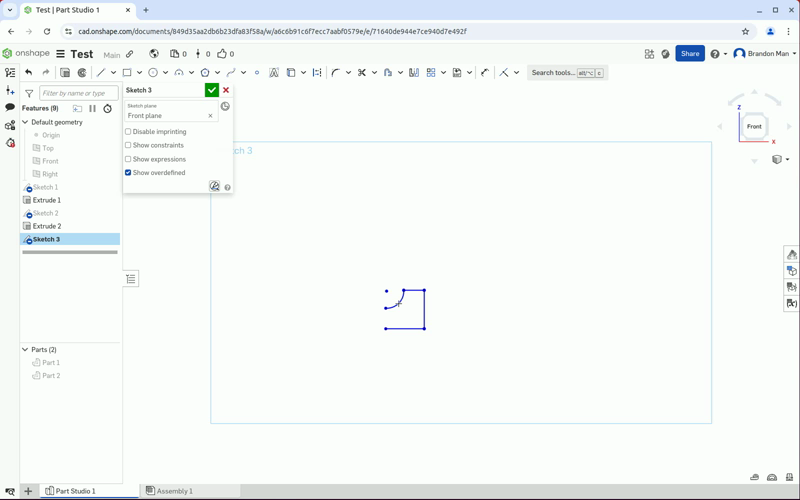
mouse_move(385, 308)
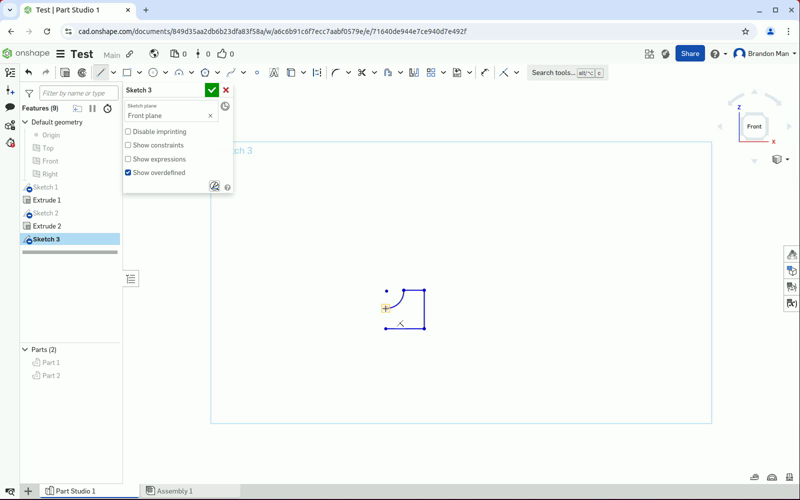
click(385, 308)
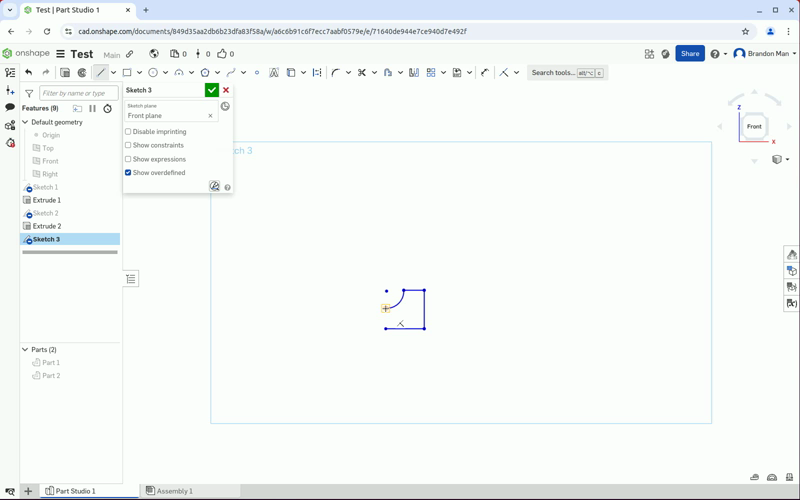
mouse_move(415, 308)
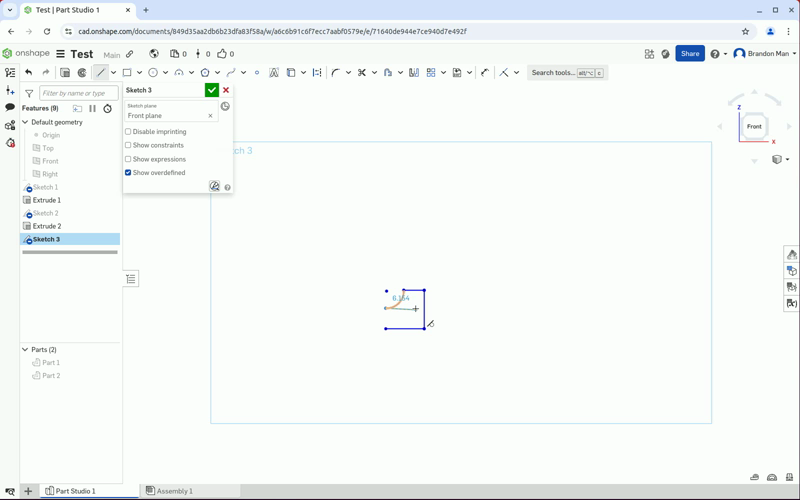
key_down(shift)
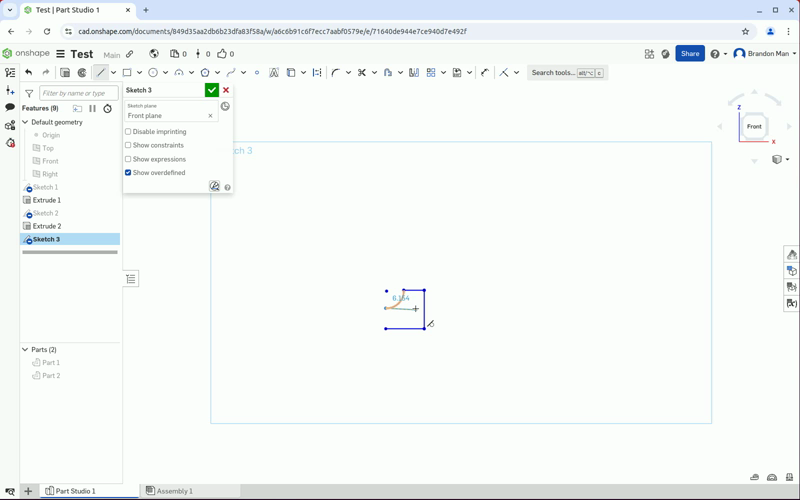
mouse_move(385, 328)
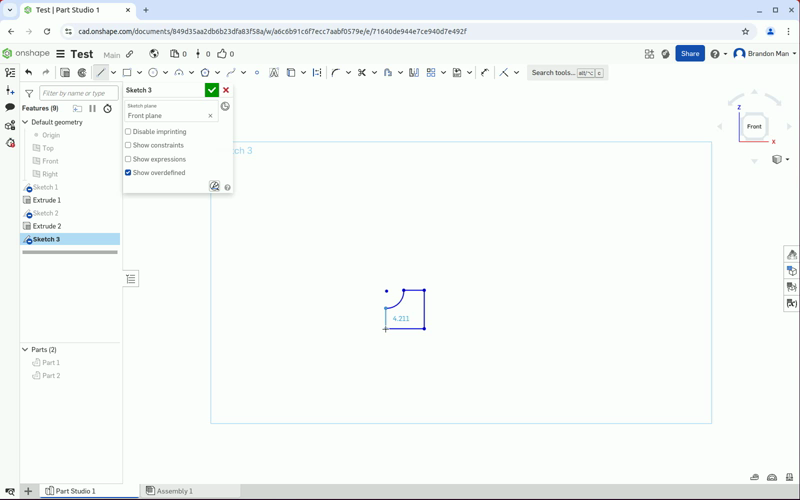
key_up(shift)
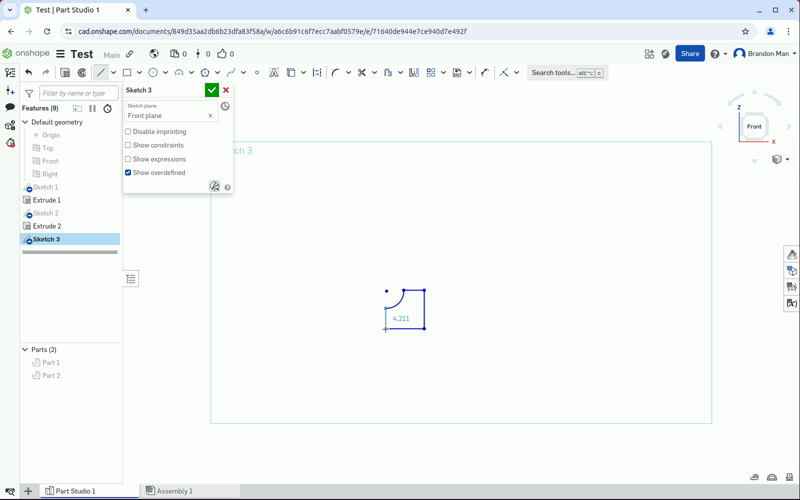
click(385, 328)
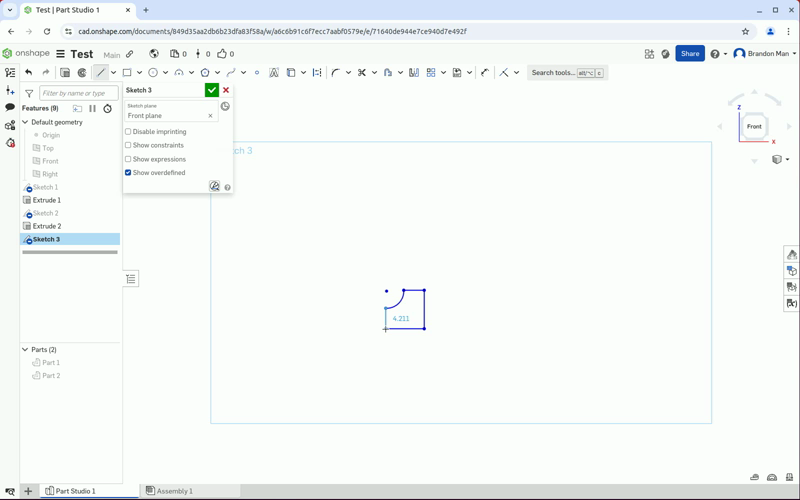
key(esc)
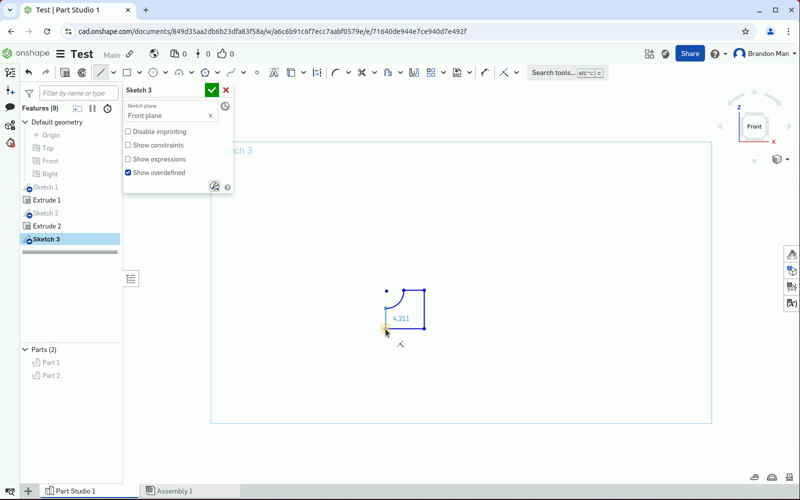
mouse_move(393, 311)
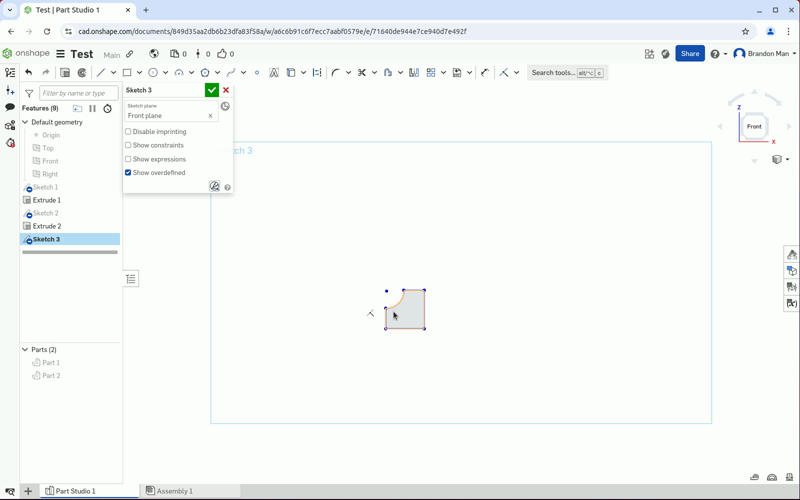
scroll(6)
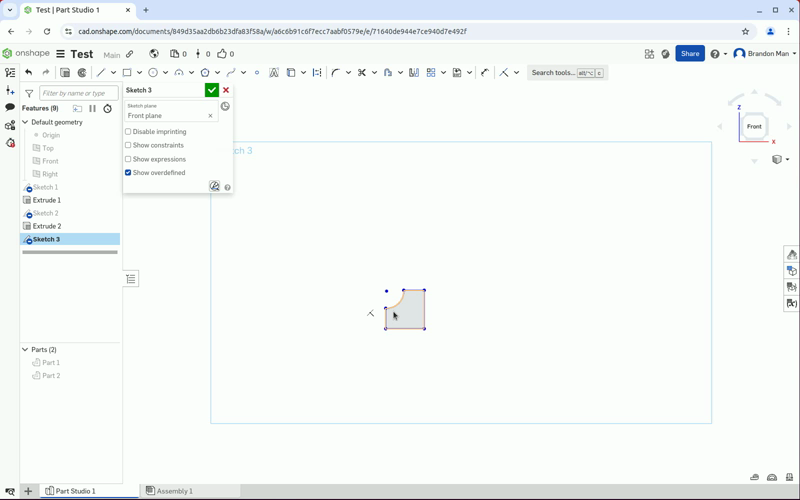
scroll(6)
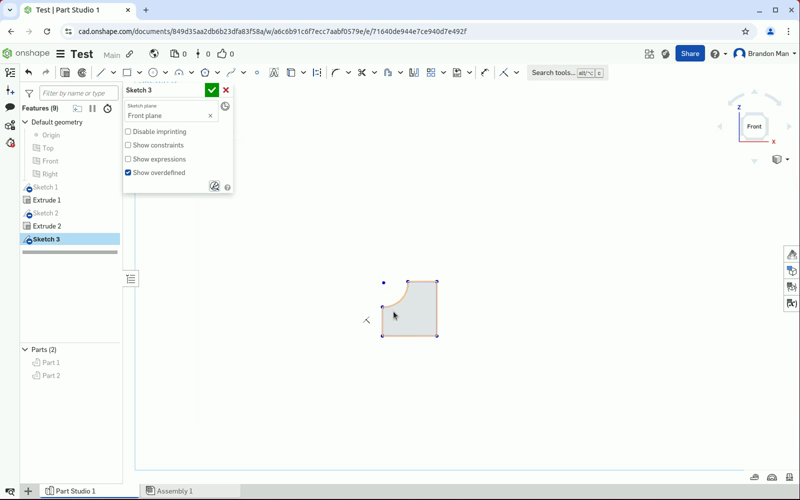
scroll(6)
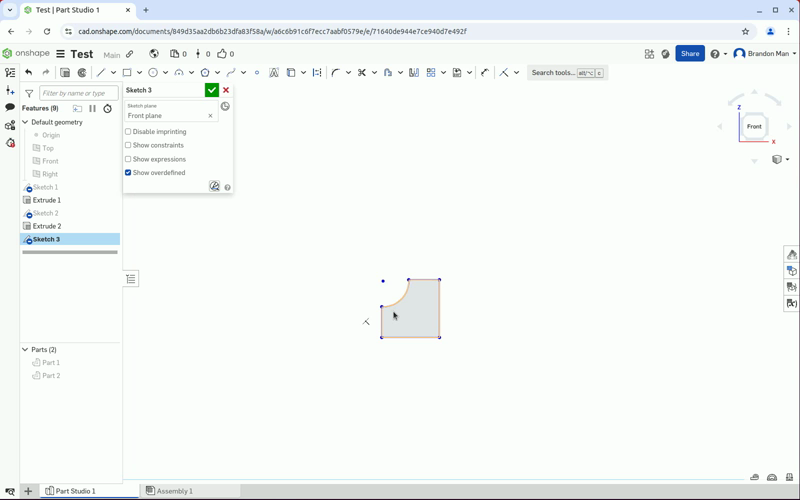
scroll(6)
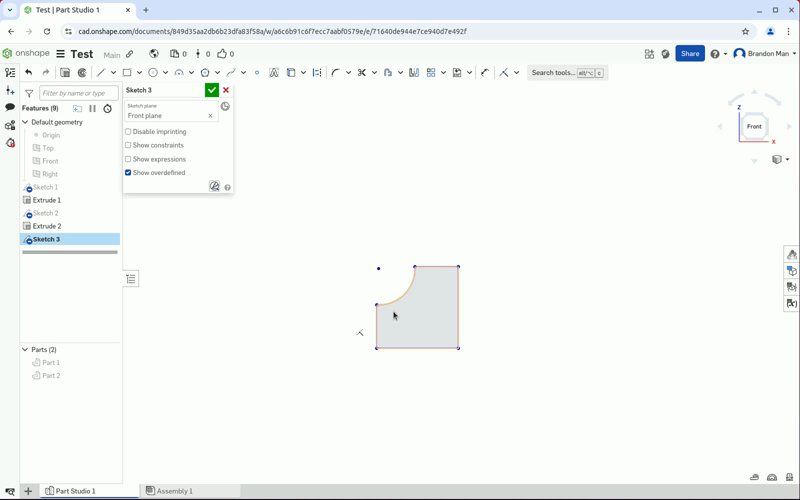
scroll(6)
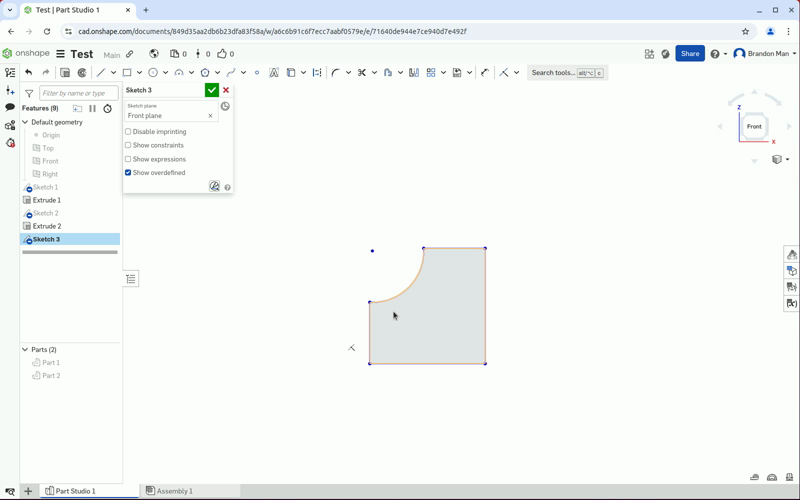
scroll(6)
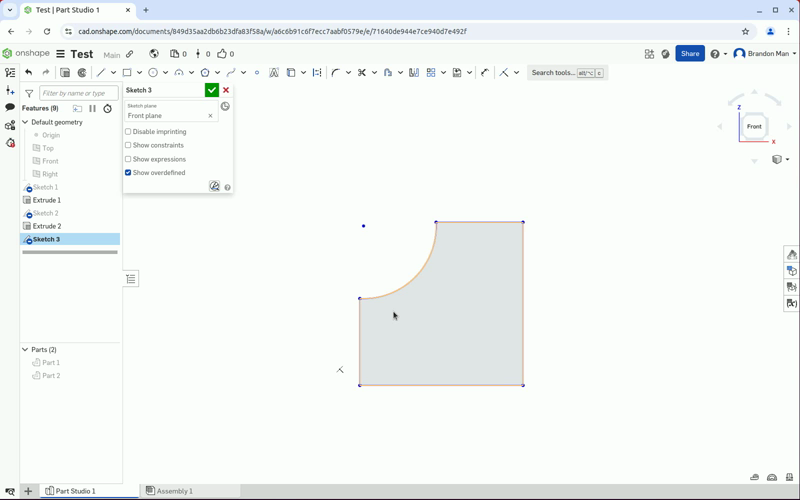
scroll(6)
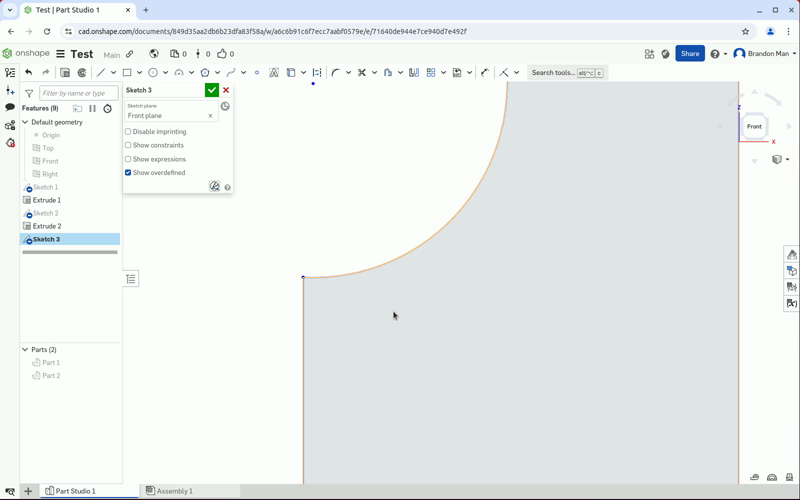
click(393, 311)
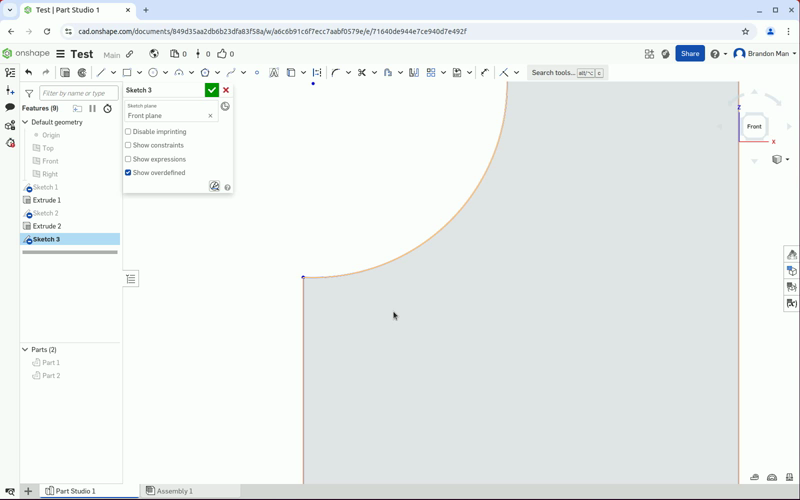
scroll(-6)
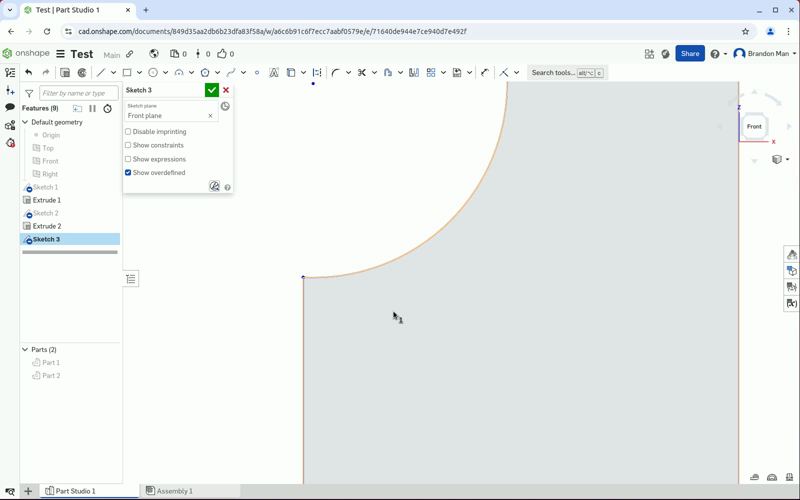
scroll(-6)
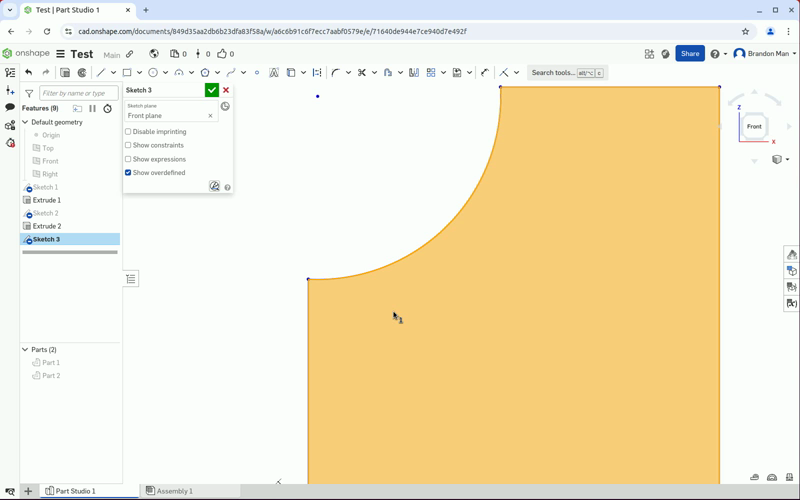
scroll(-6)
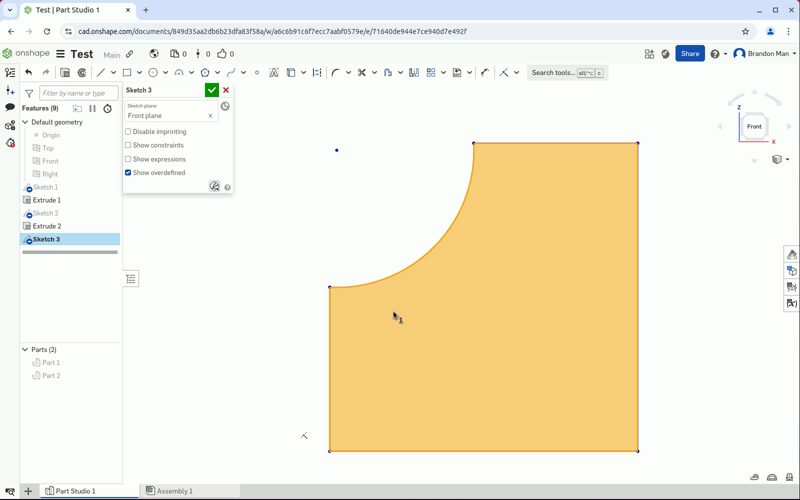
scroll(-6)
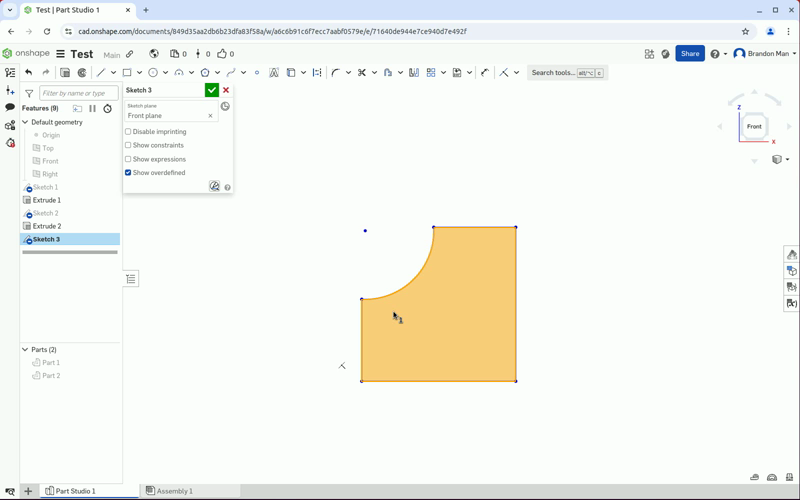
scroll(-6)
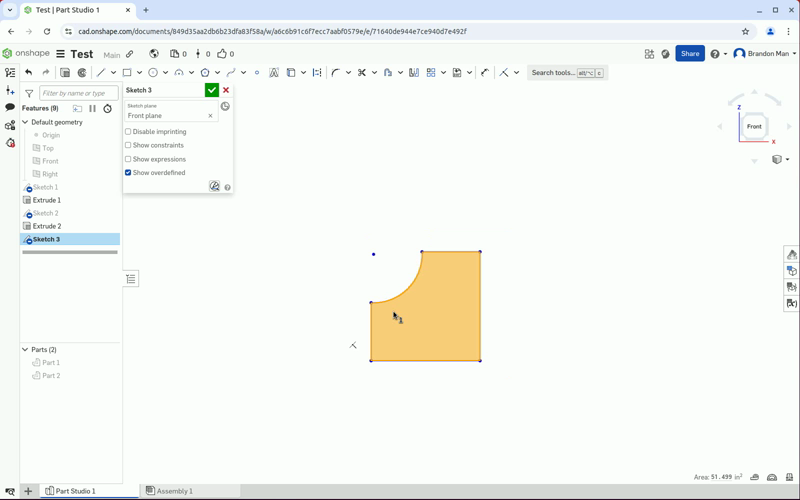
scroll(-6)
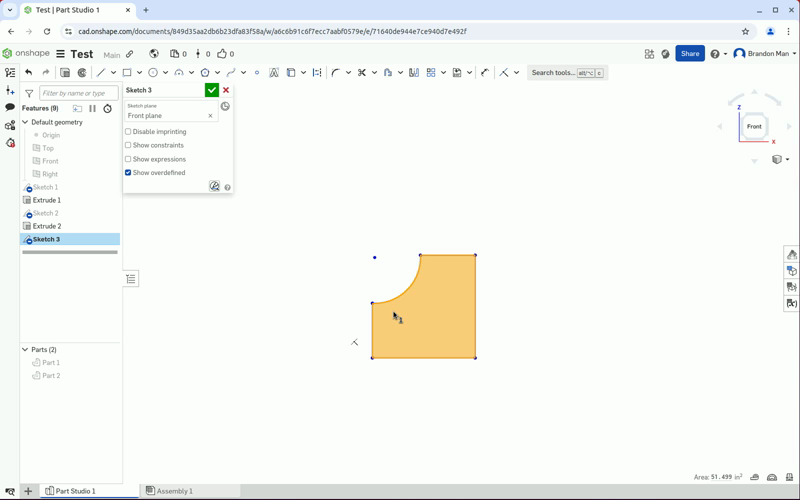
scroll(-6)
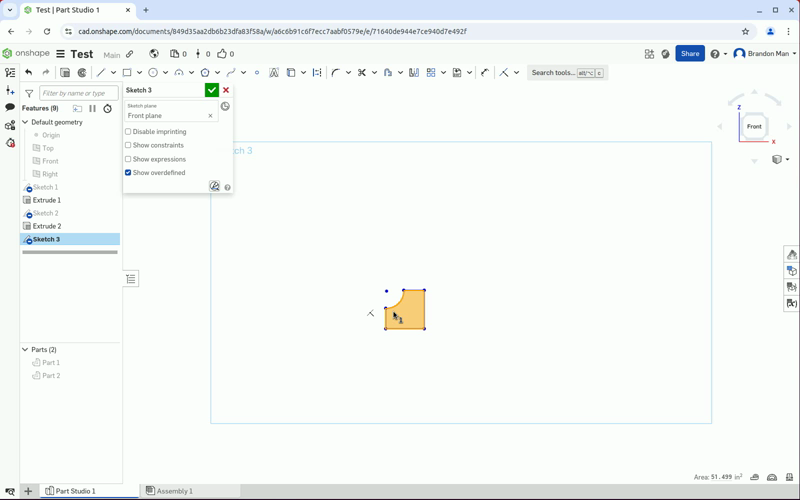
mouse_move(73, 352)
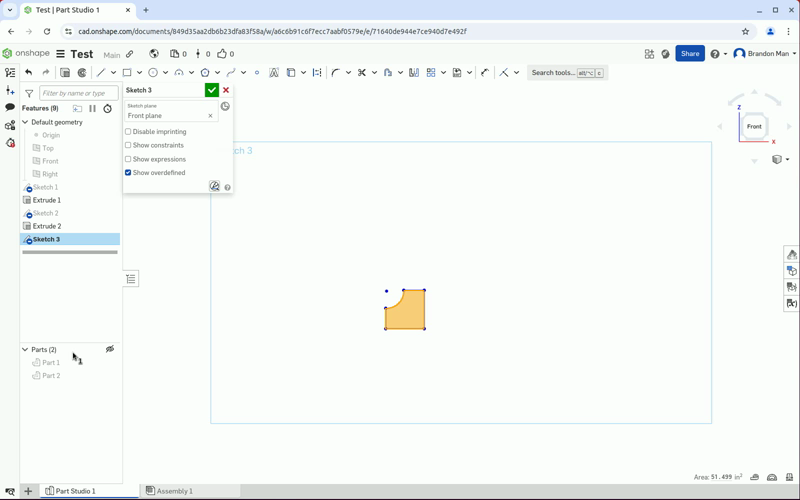
key(shift+y)
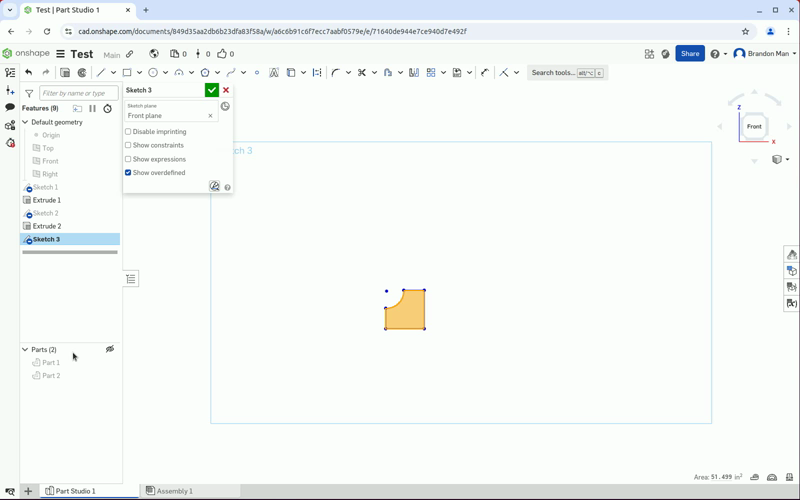
key(shift+e)
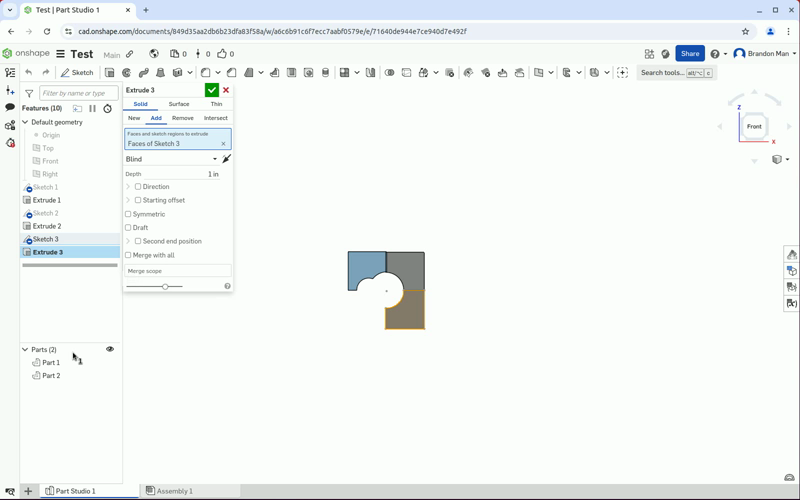
mouse_move(143, 106)
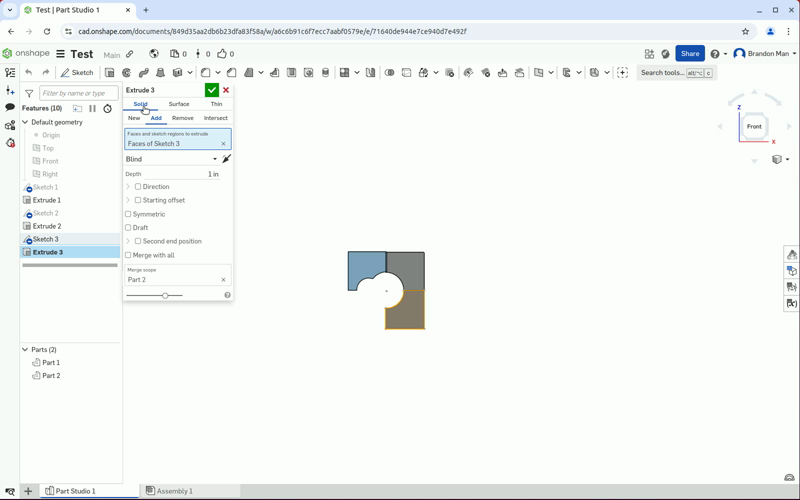
click(143, 106)
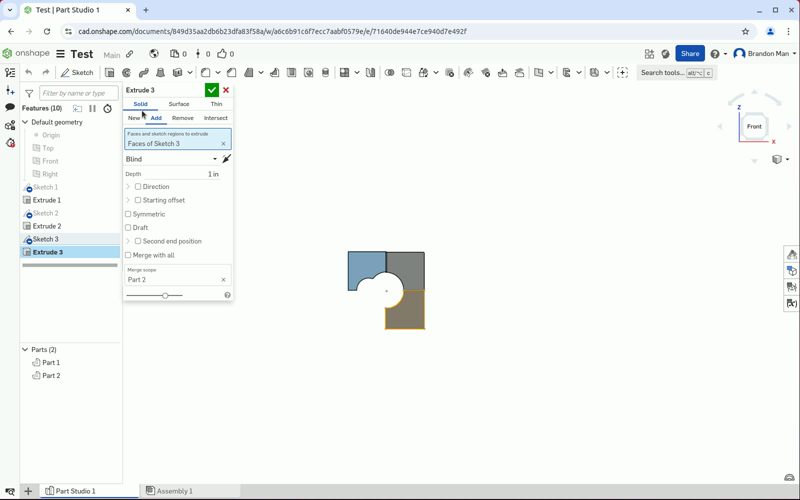
mouse_move(137, 120)
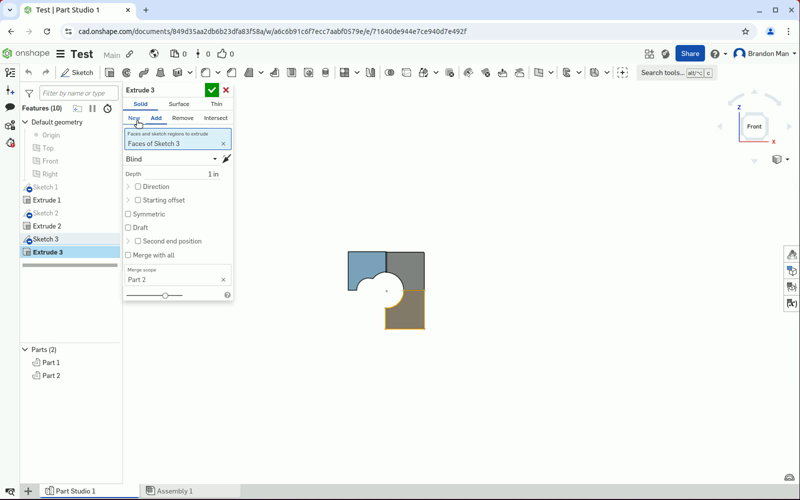
click(137, 120)
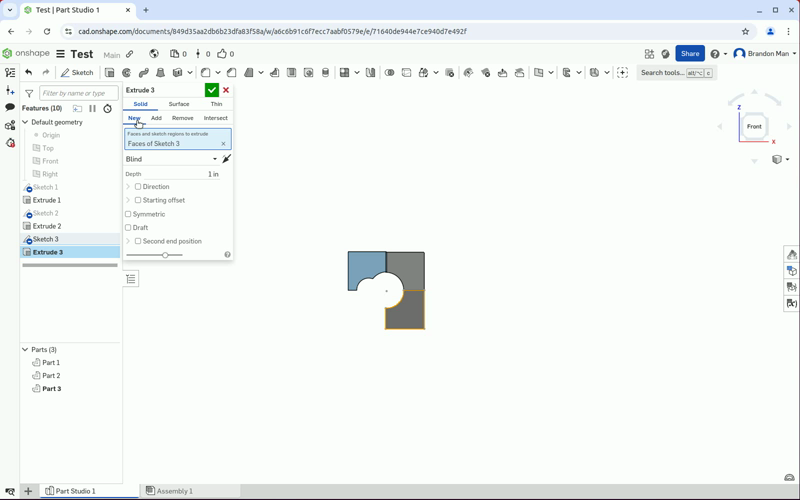
key(tab, 4)
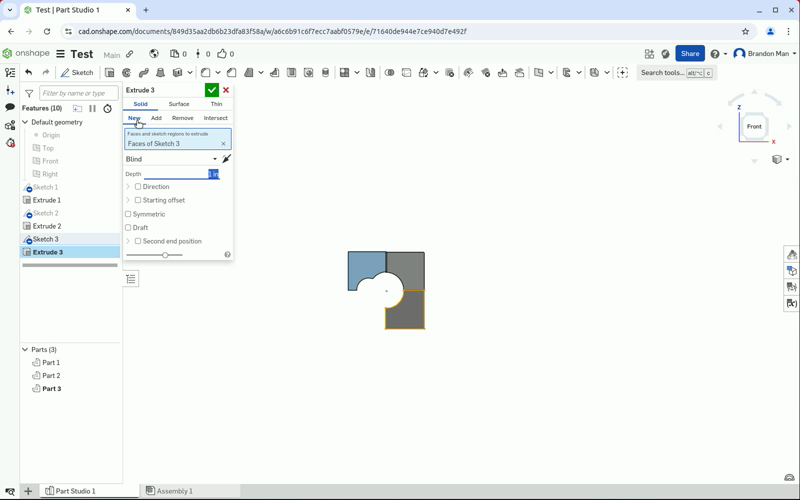
text(1.926)
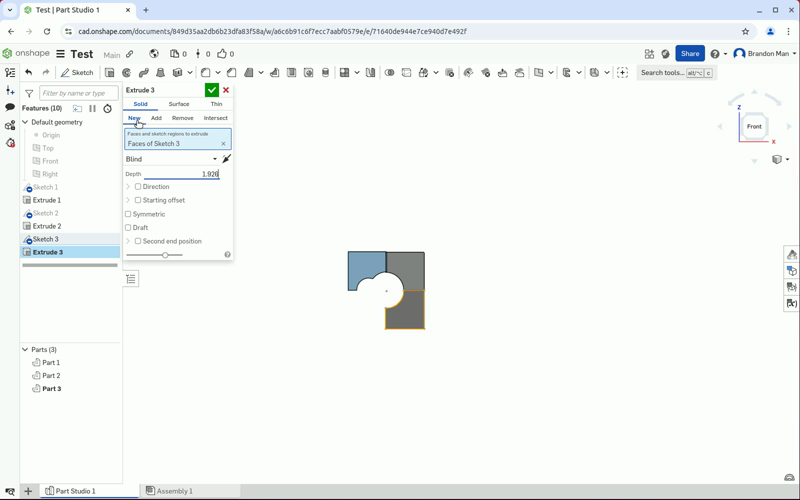
key(enter)
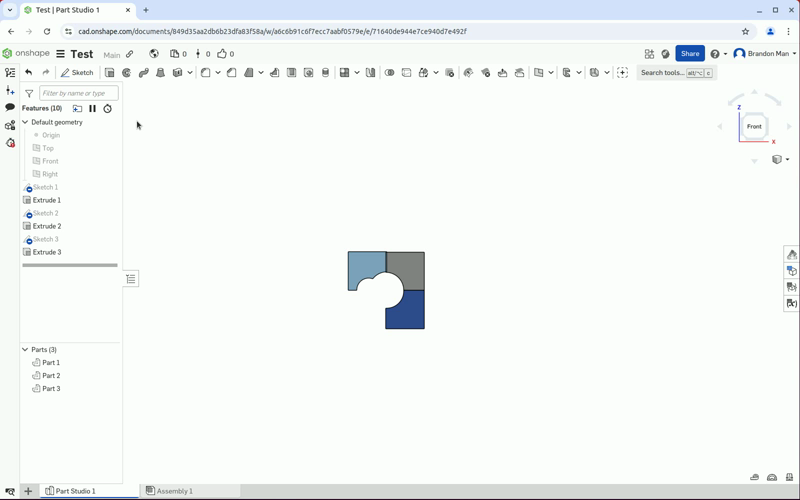
key(shift+h)
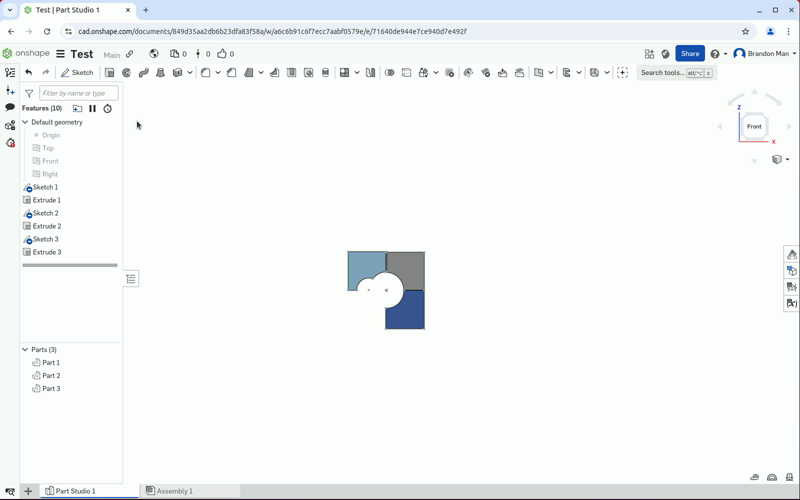
key(shift+h)
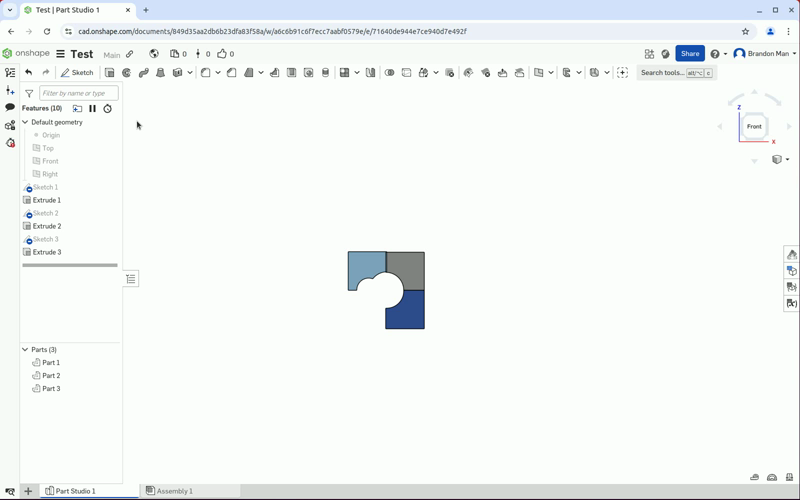
mouse_move(73, 189)
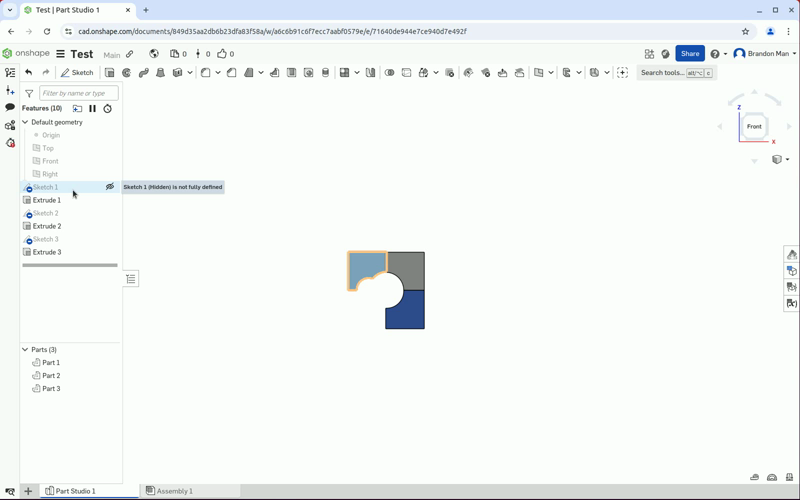
click(73, 189)
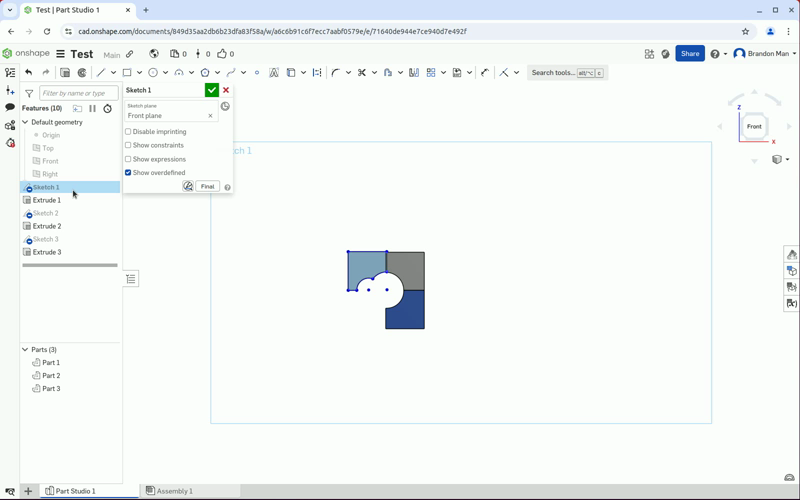
mouse_move(229, 92)
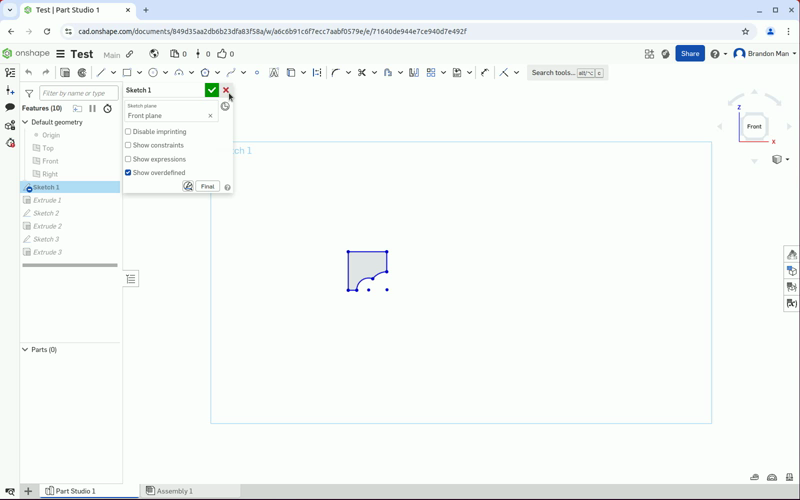
click(229, 92)
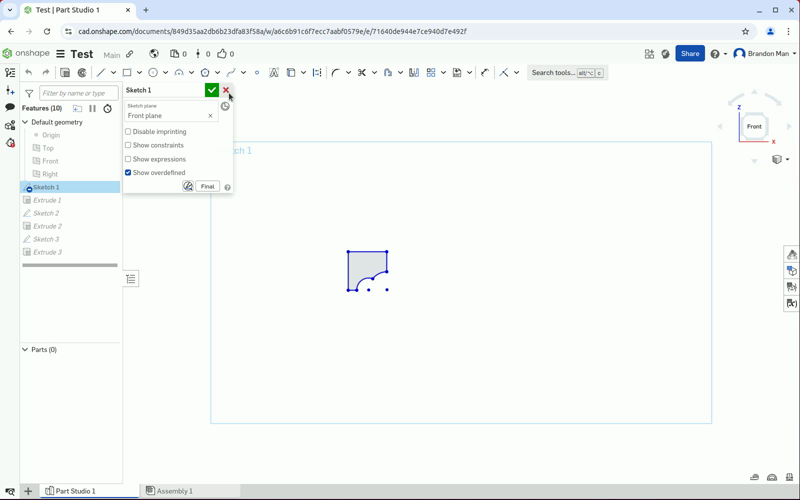
key(shift+s)
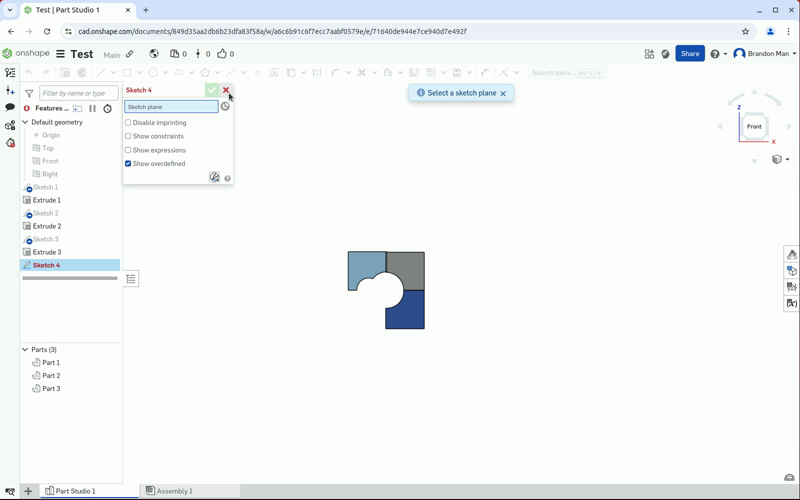
mouse_move(73, 163)
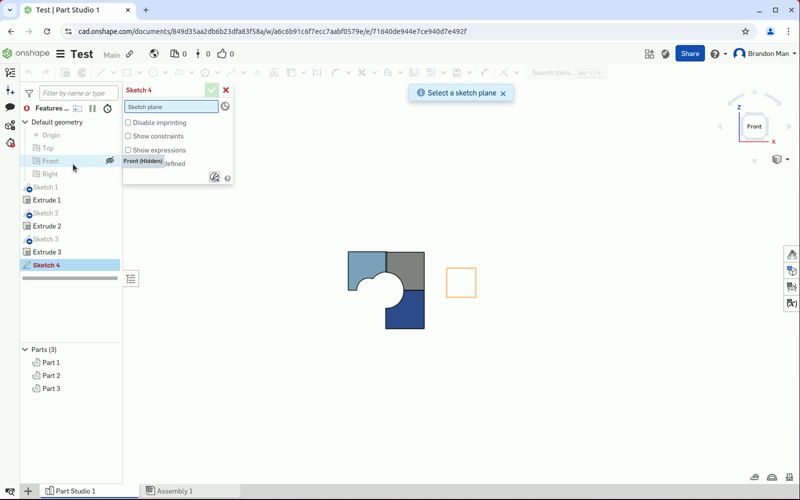
click(73, 163)
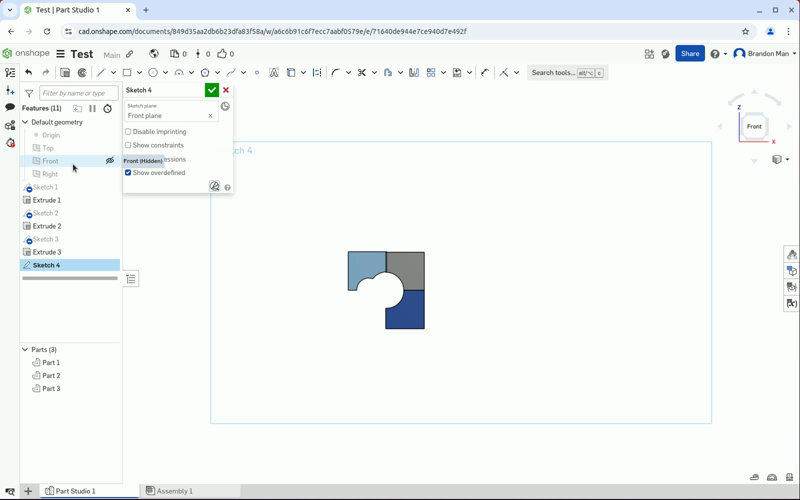
mouse_move(73, 352)
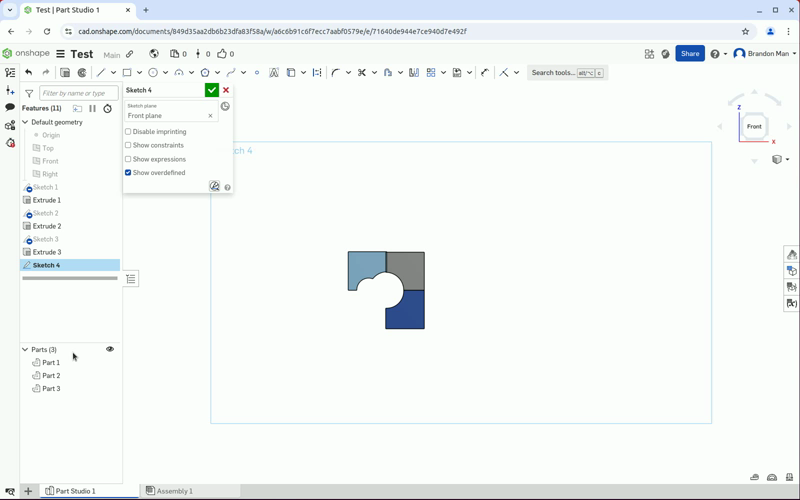
key(y)
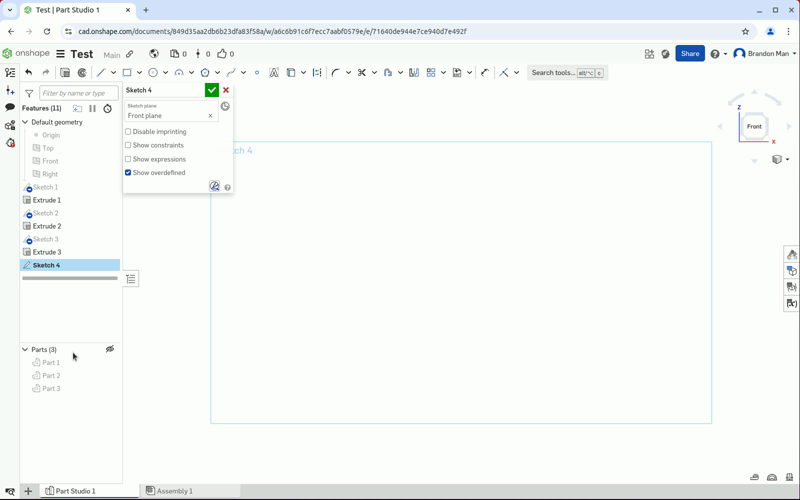
key(l)
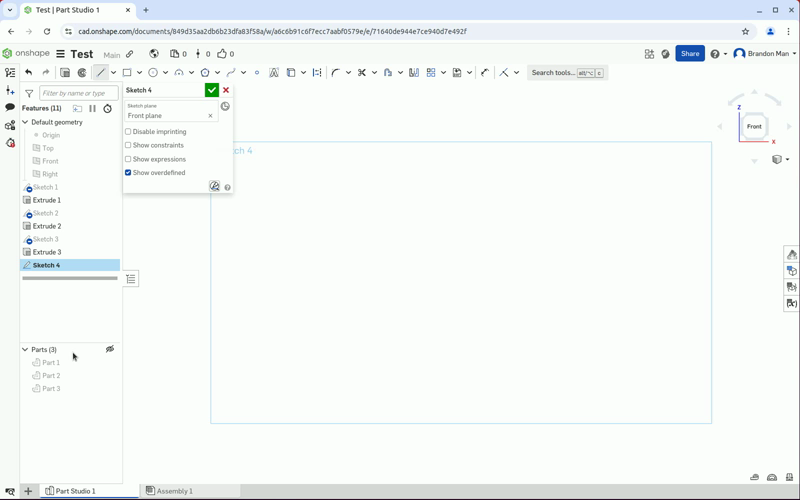
key_down(shift)
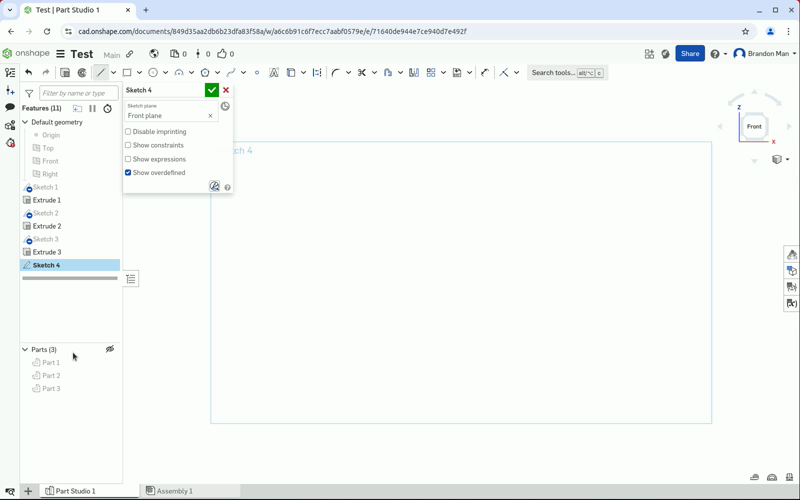
mouse_move(348, 328)
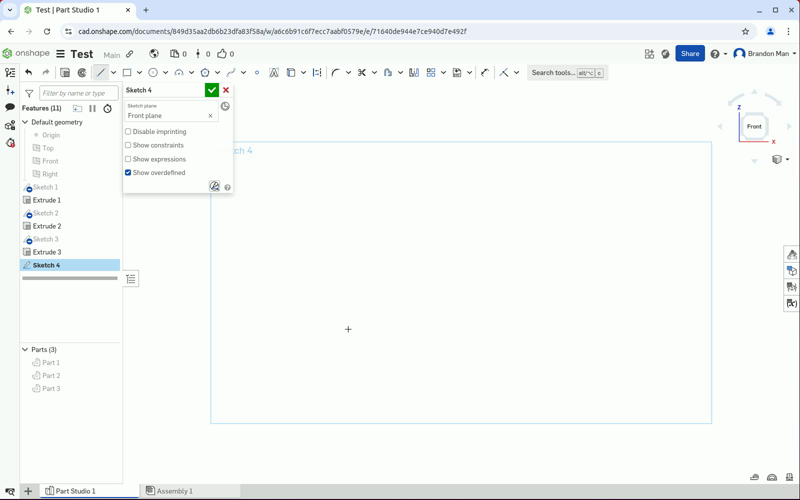
click(348, 328)
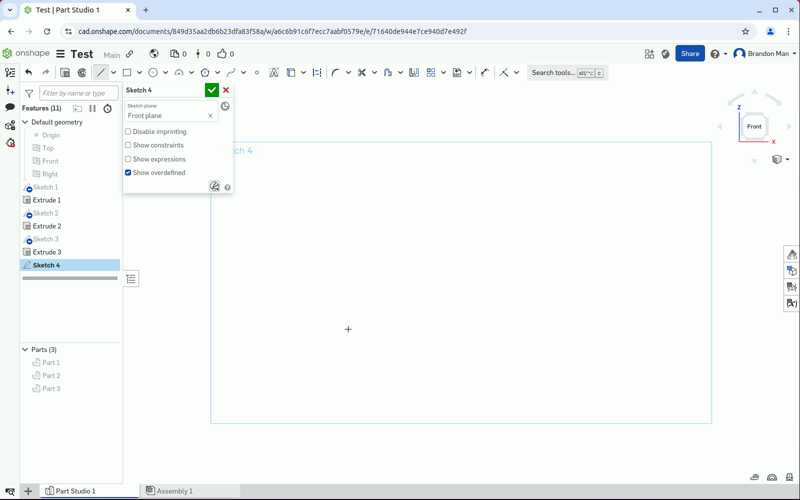
key_up(shift)
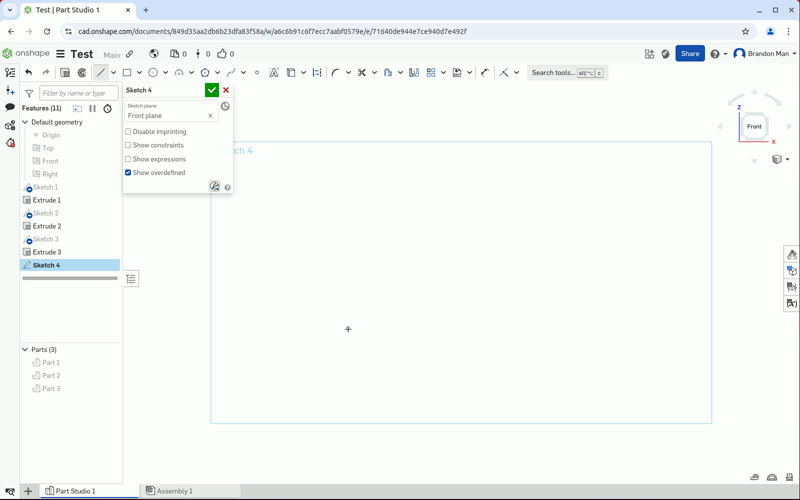
key_down(shift)
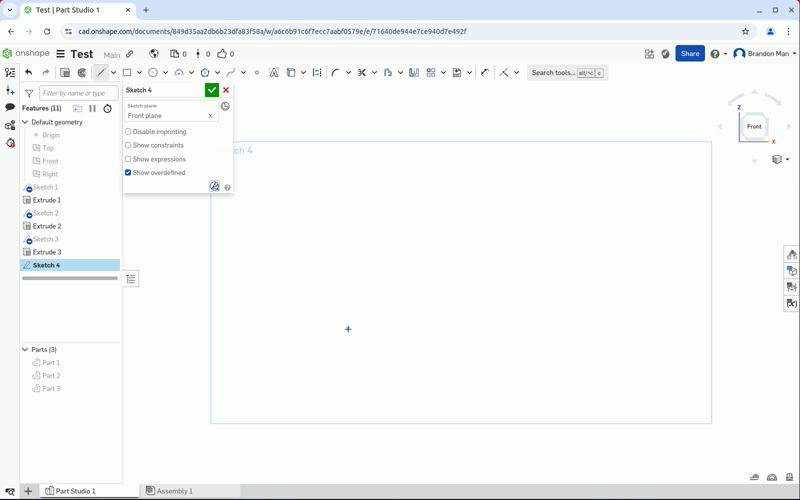
mouse_move(378, 328)
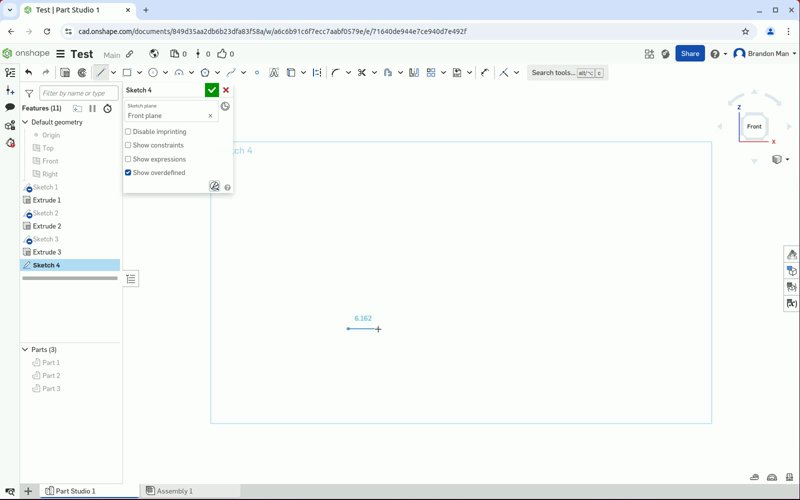
mouse_move(386, 328)
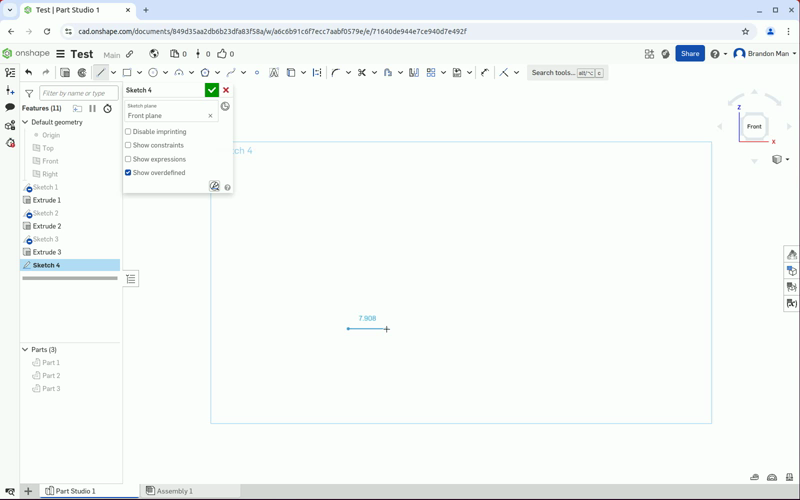
click(386, 328)
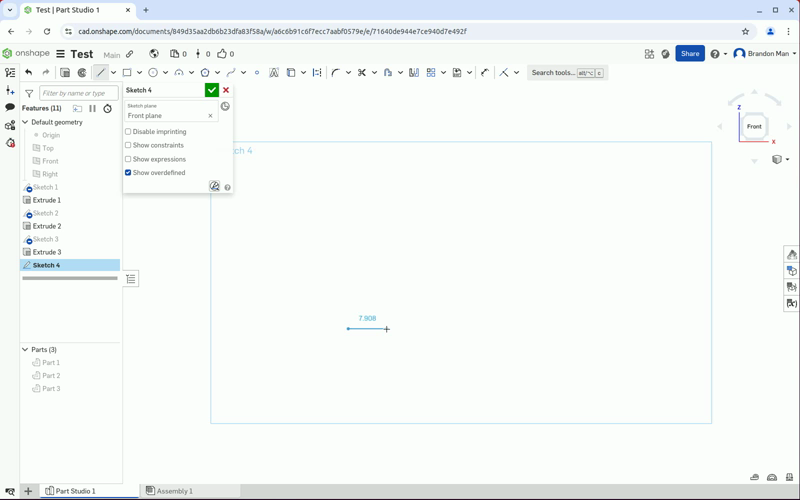
key_up(shift)
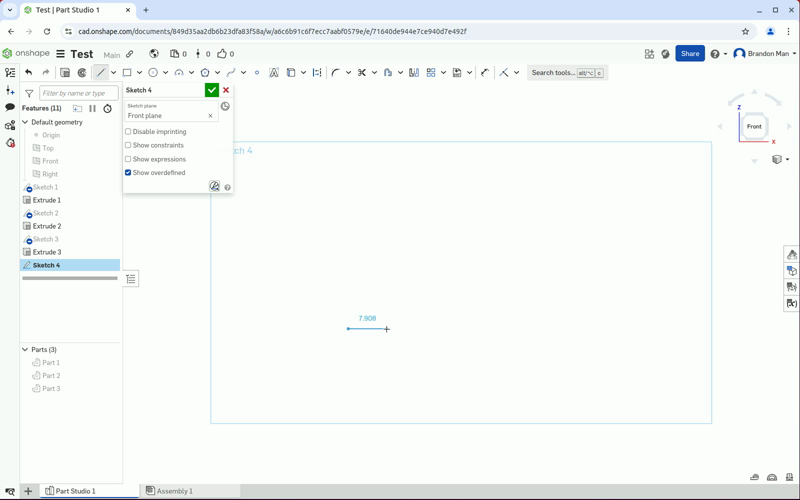
key_down(shift)
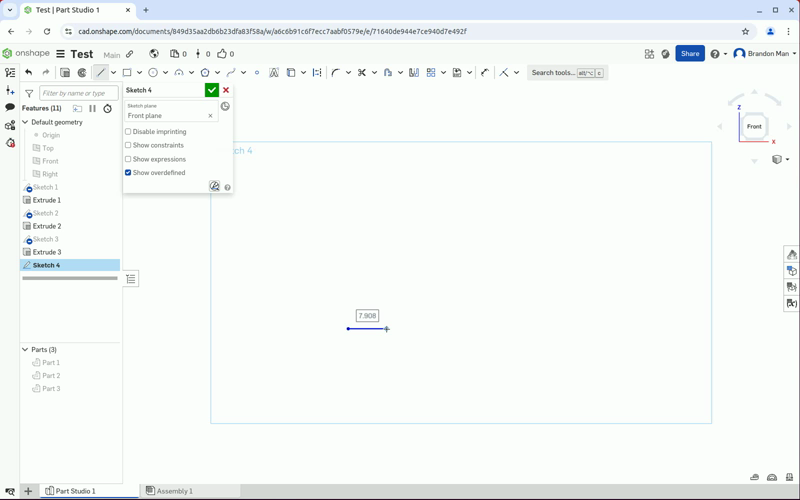
mouse_move(416, 328)
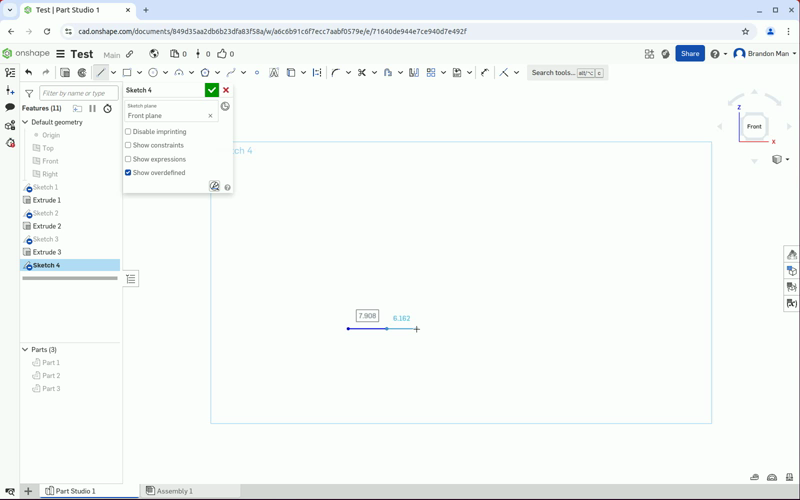
mouse_move(386, 308)
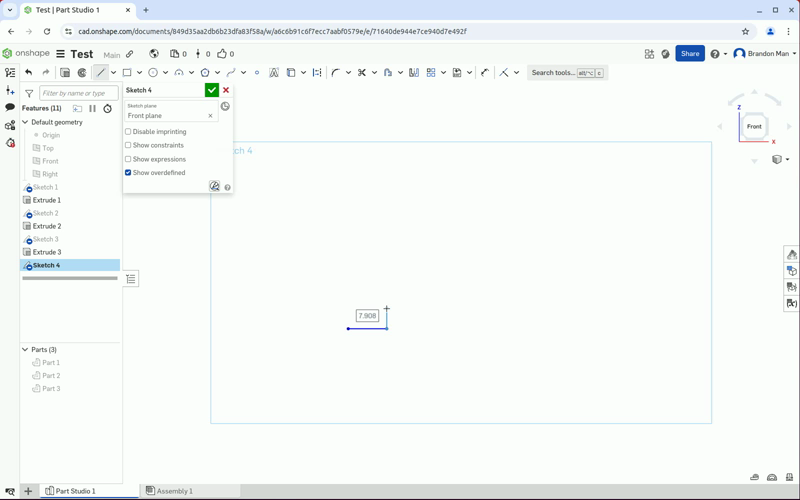
click(386, 308)
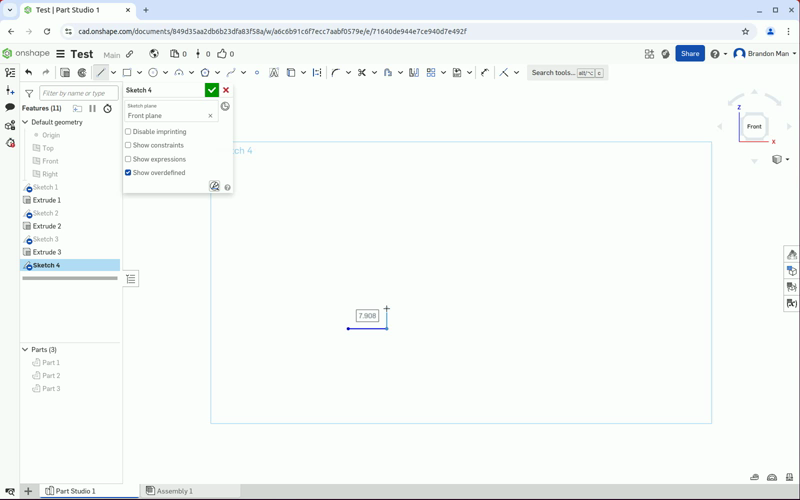
key_up(shift)
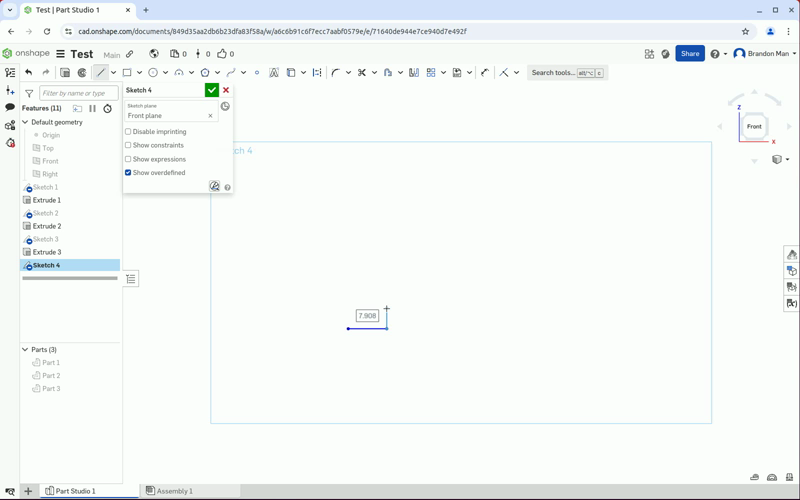
key(esc)
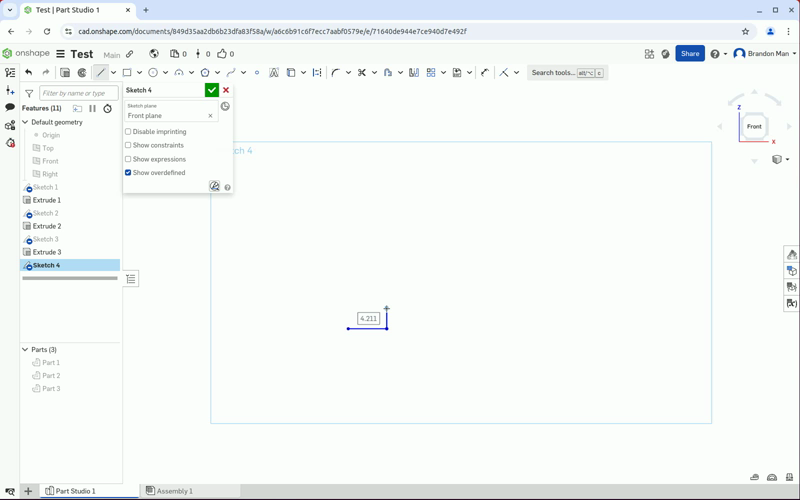
key(a)
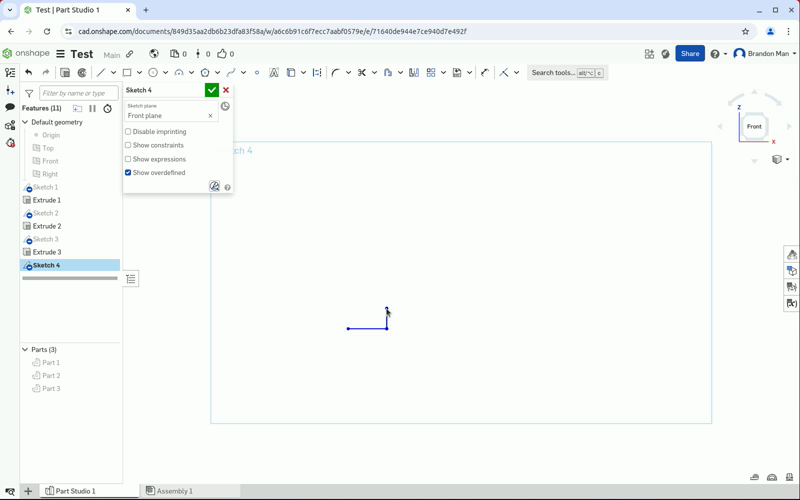
mouse_move(386, 308)
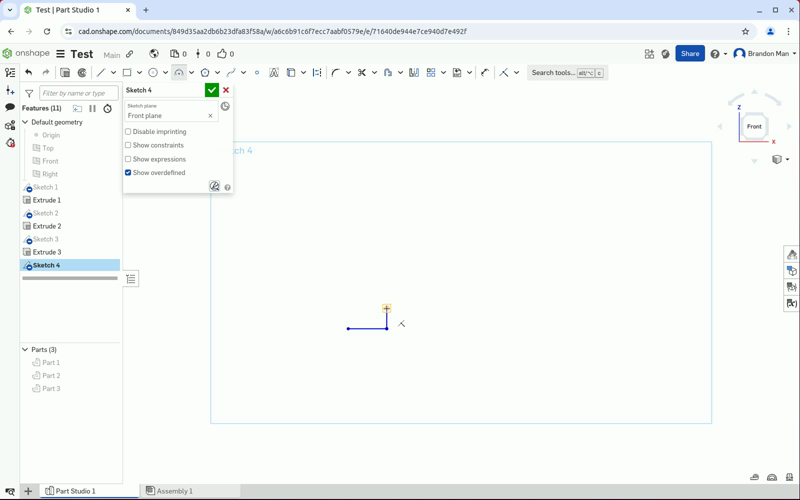
click(386, 308)
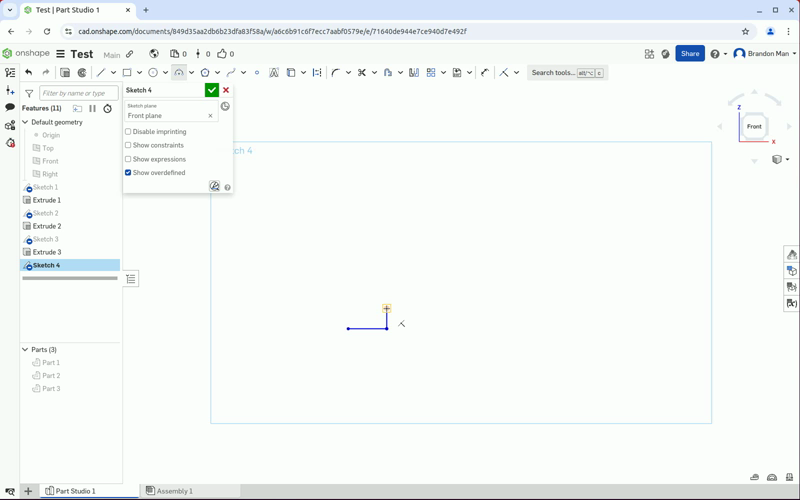
key_down(shift)
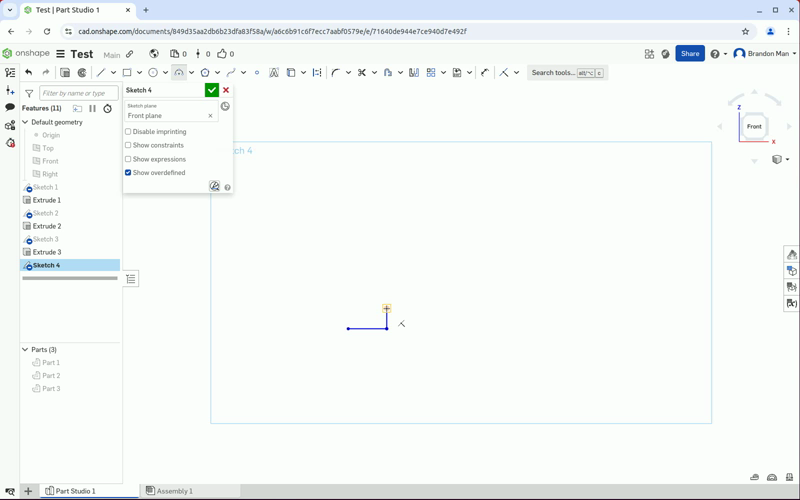
mouse_move(372, 301)
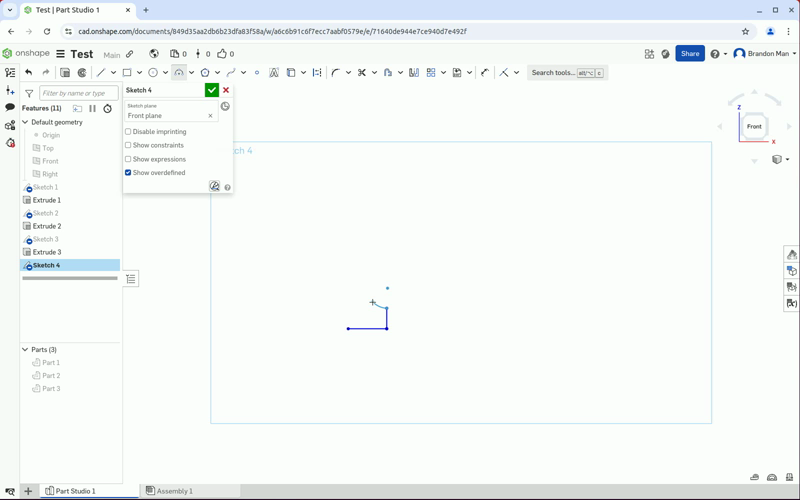
click(372, 301)
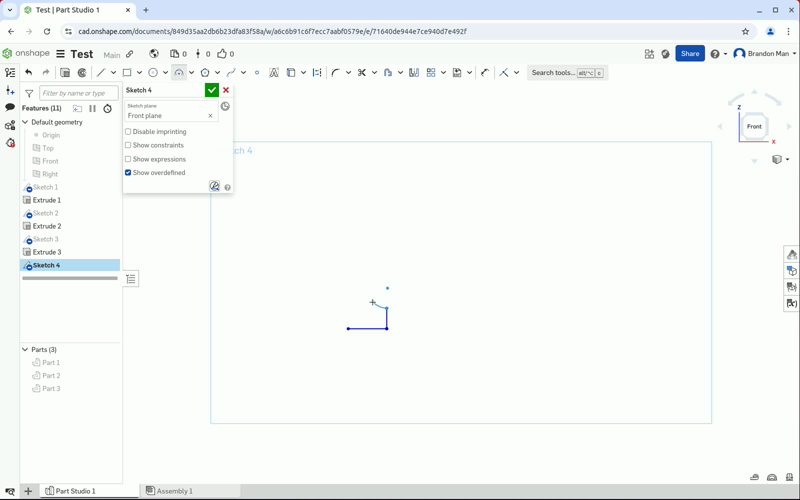
mouse_move(378, 306)
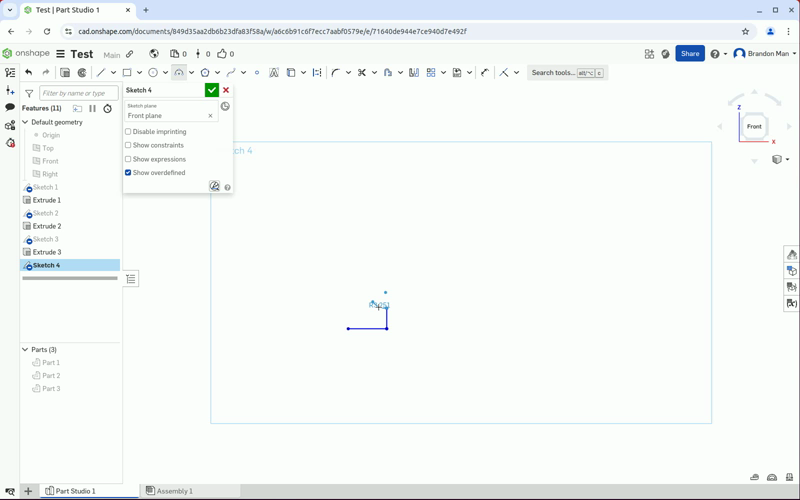
click(378, 306)
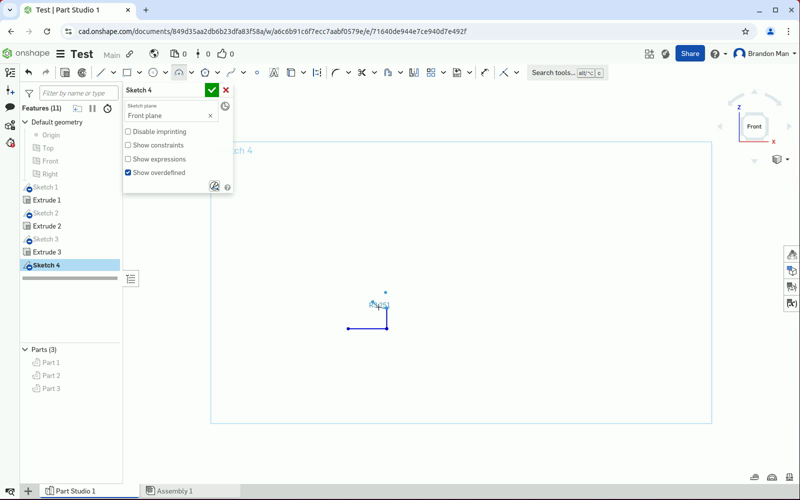
key_up(shift)
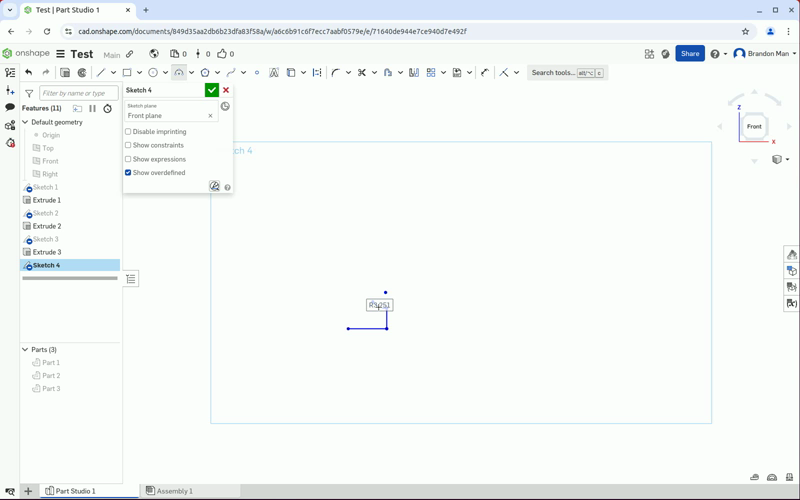
mouse_move(372, 301)
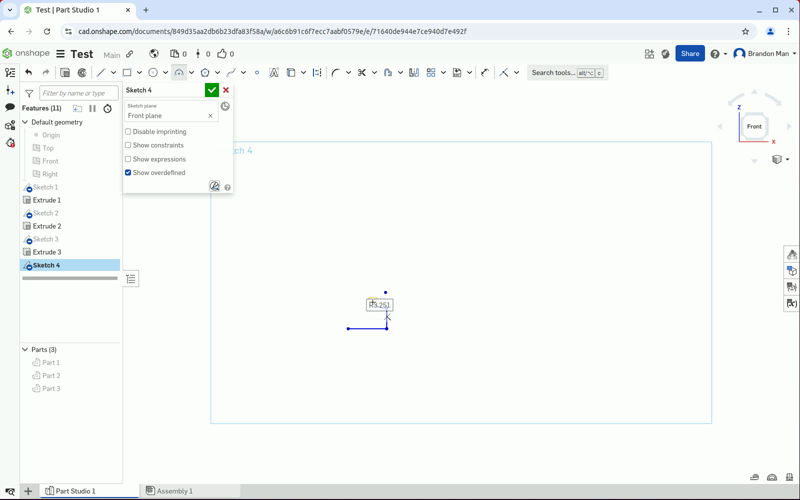
click(372, 301)
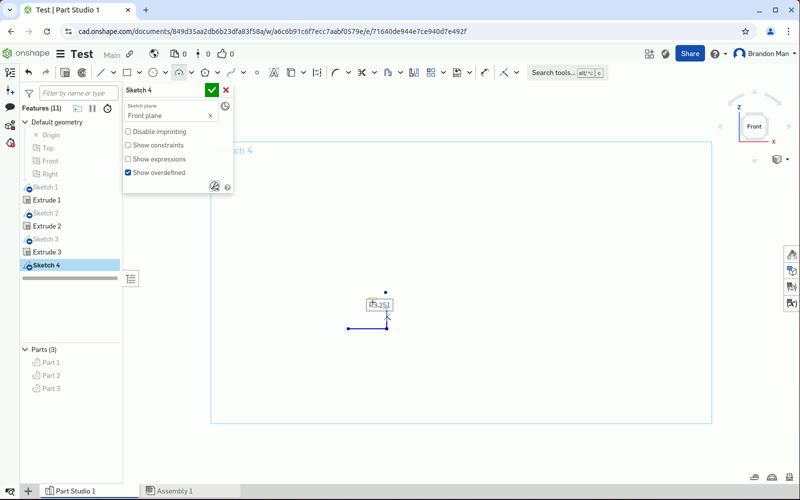
key_down(shift)
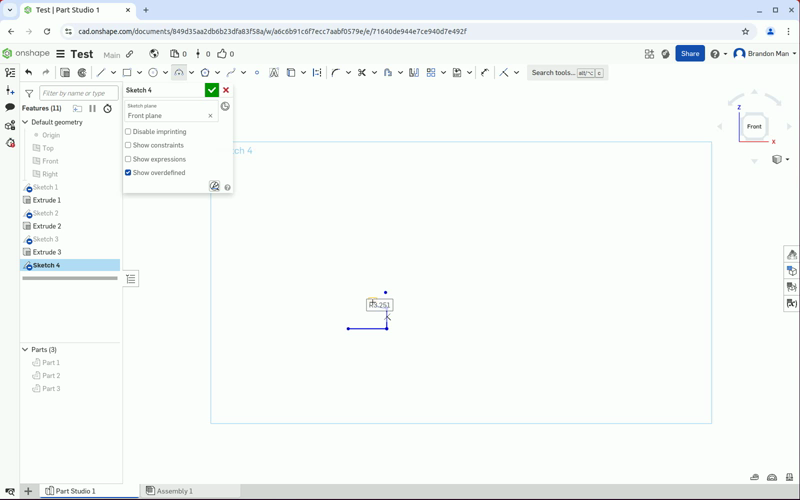
mouse_move(356, 290)
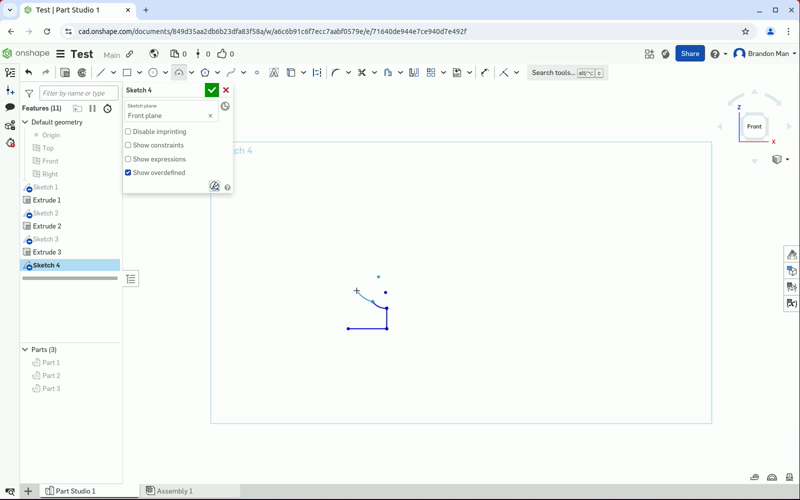
click(356, 290)
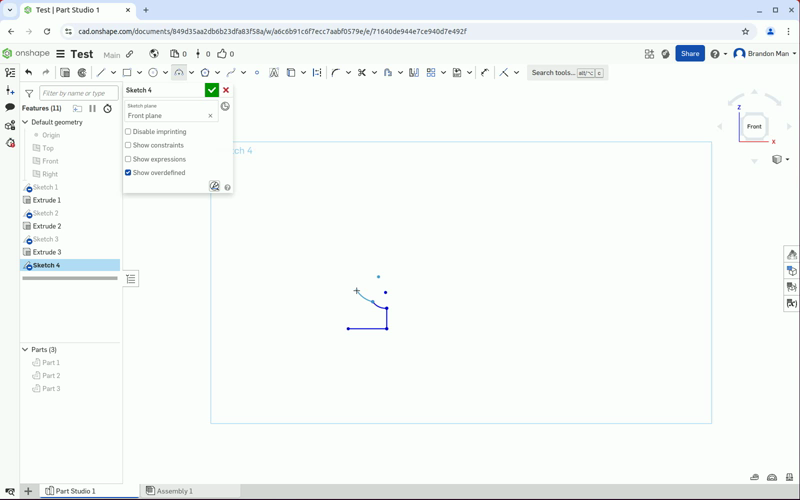
mouse_move(361, 300)
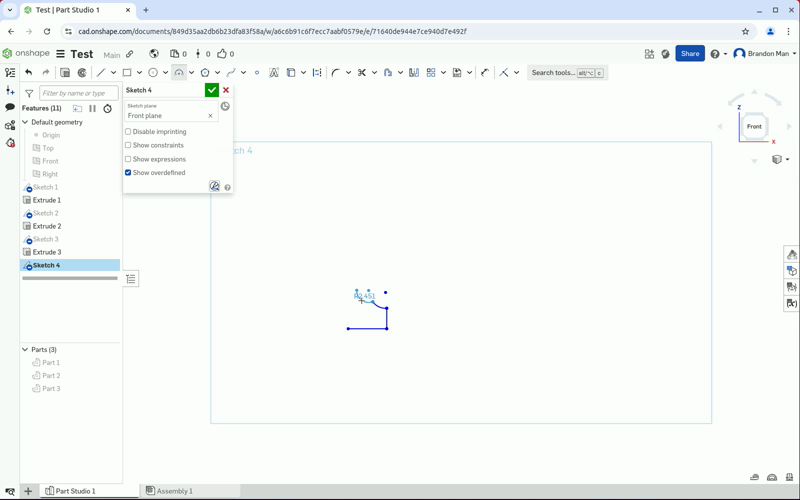
click(361, 300)
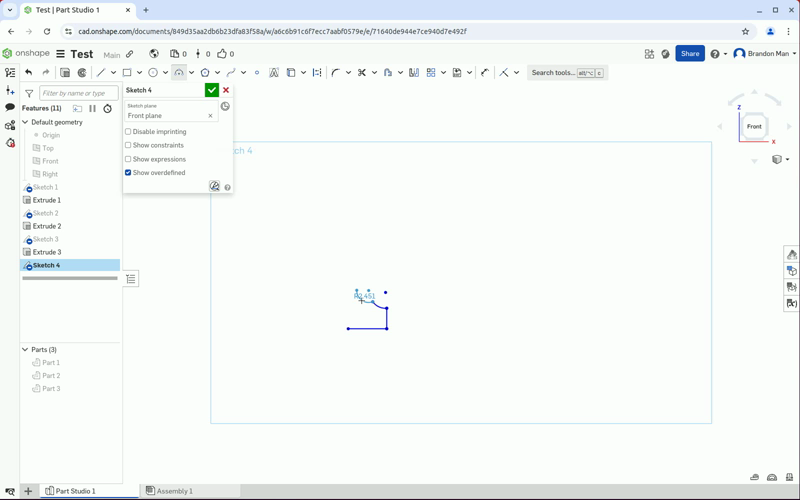
key_up(shift)
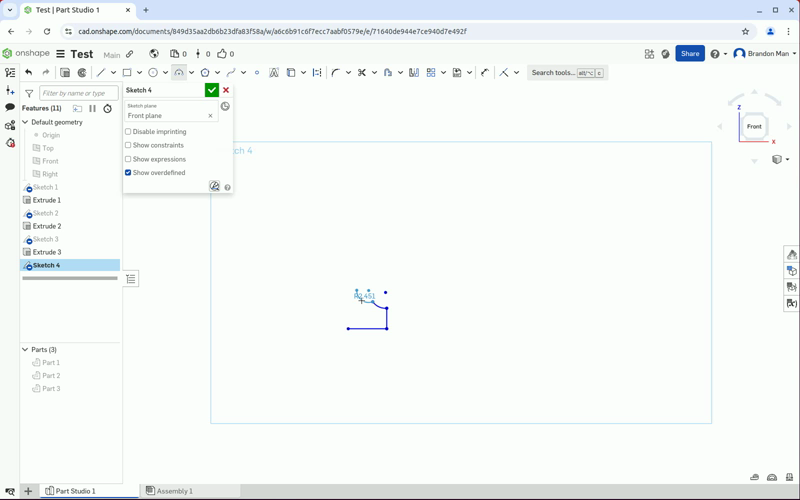
key(esc)
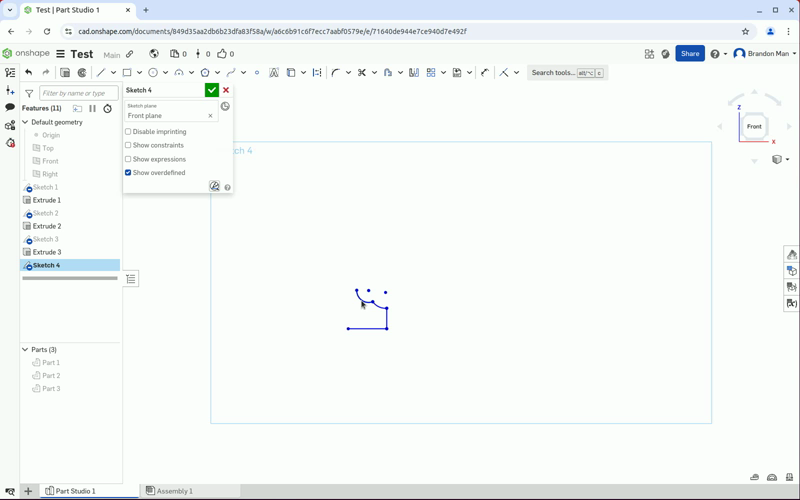
key(l)
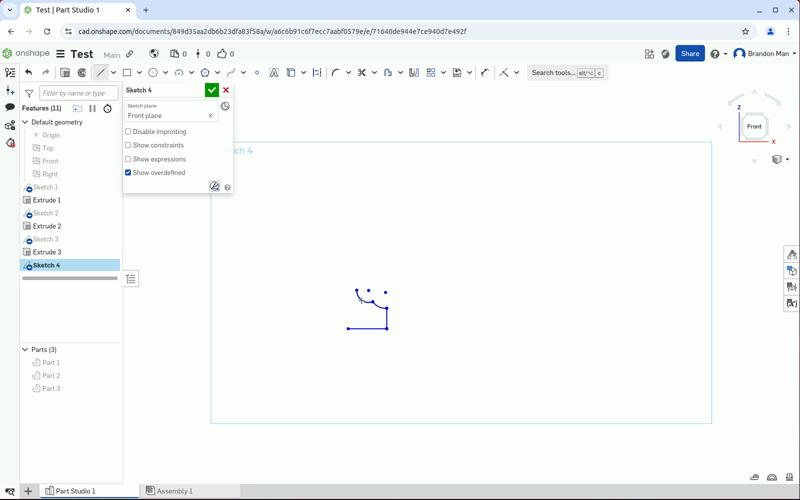
mouse_move(356, 290)
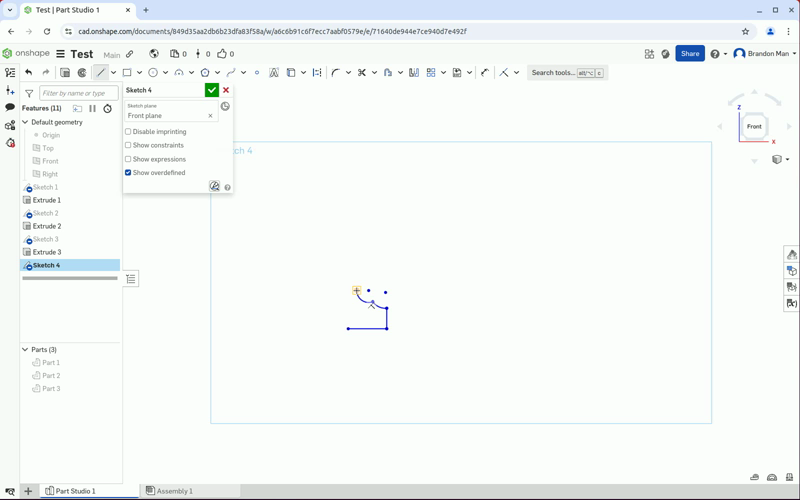
click(356, 290)
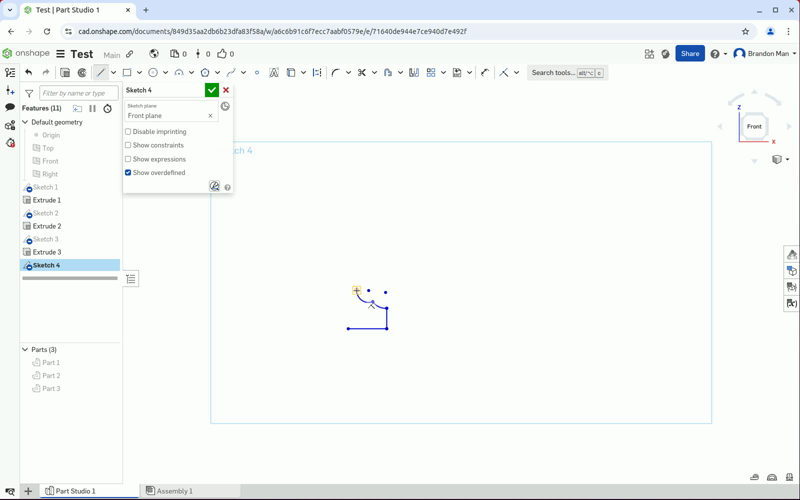
key_down(shift)
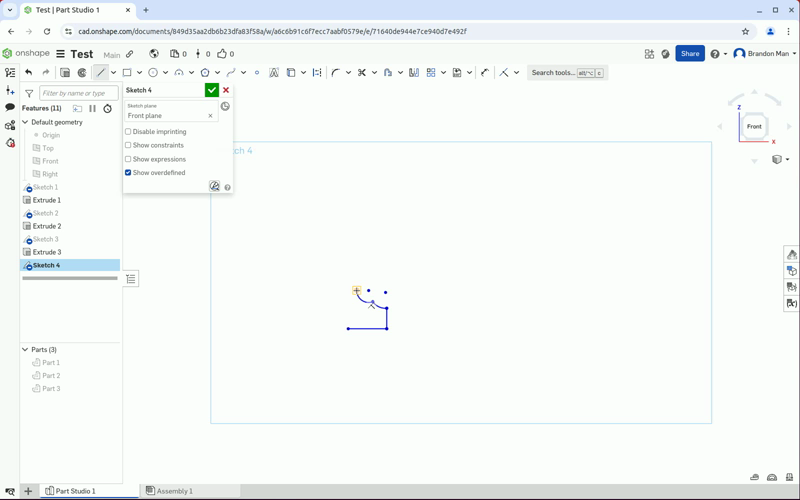
mouse_move(386, 290)
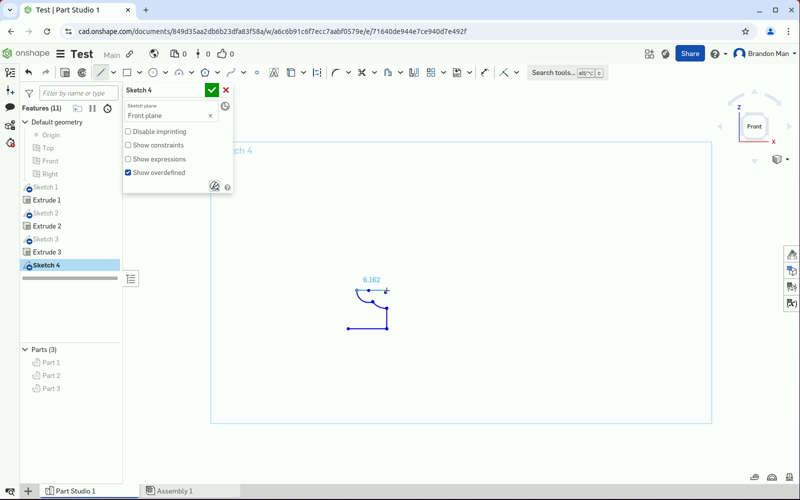
mouse_move(348, 290)
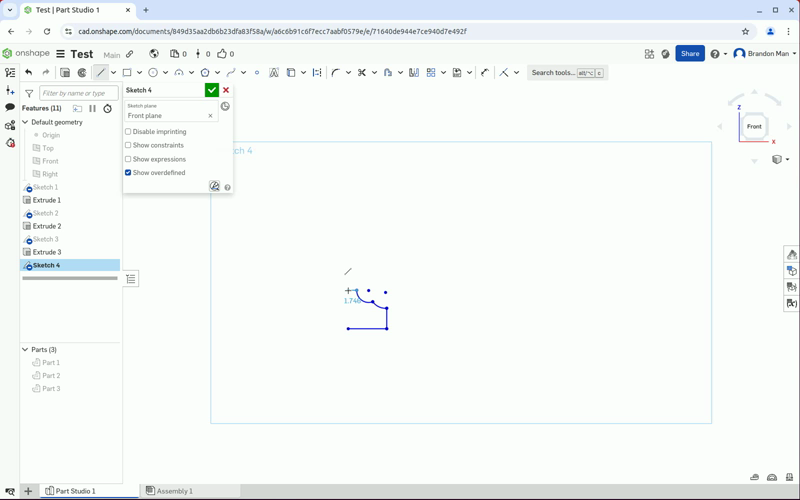
click(348, 290)
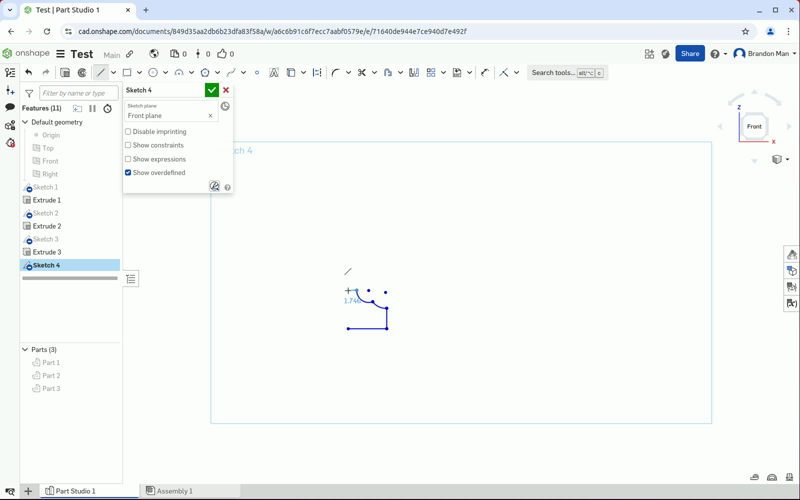
key_up(shift)
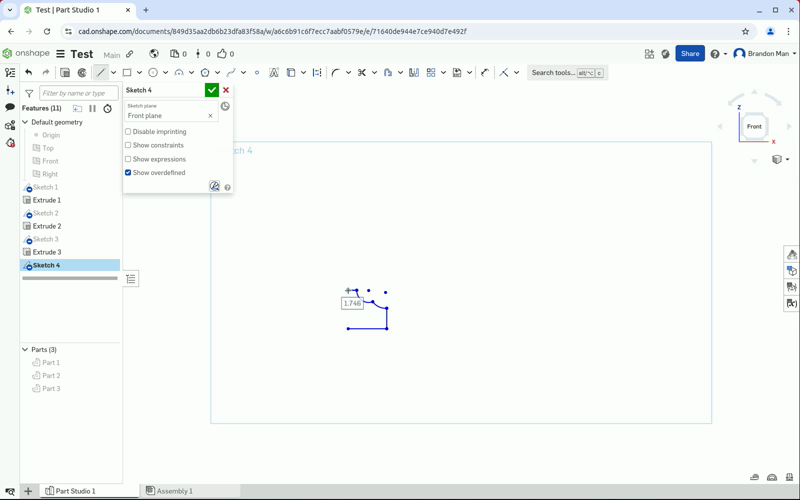
mouse_move(378, 290)
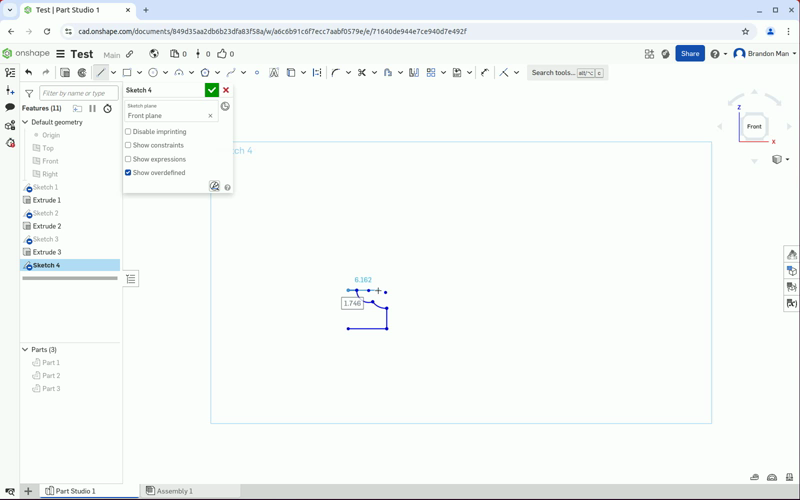
key_down(shift)
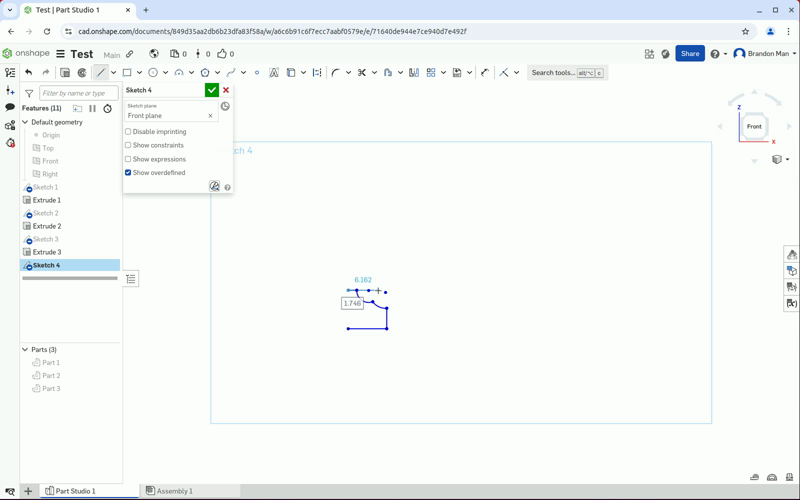
mouse_move(348, 328)
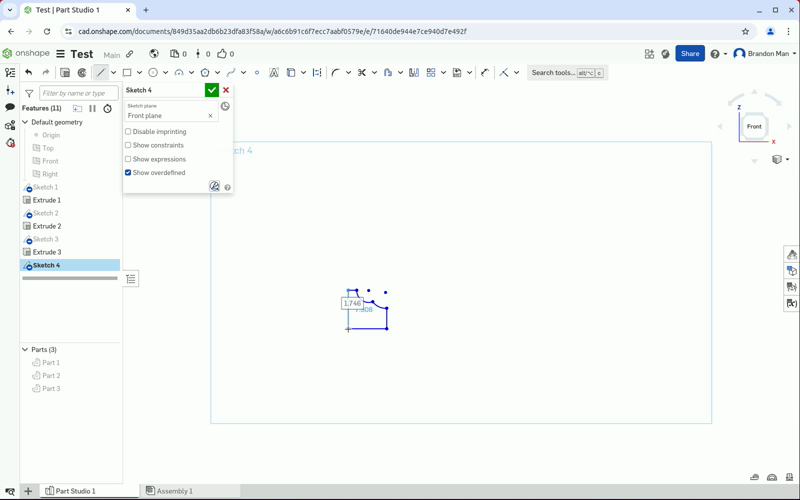
key_up(shift)
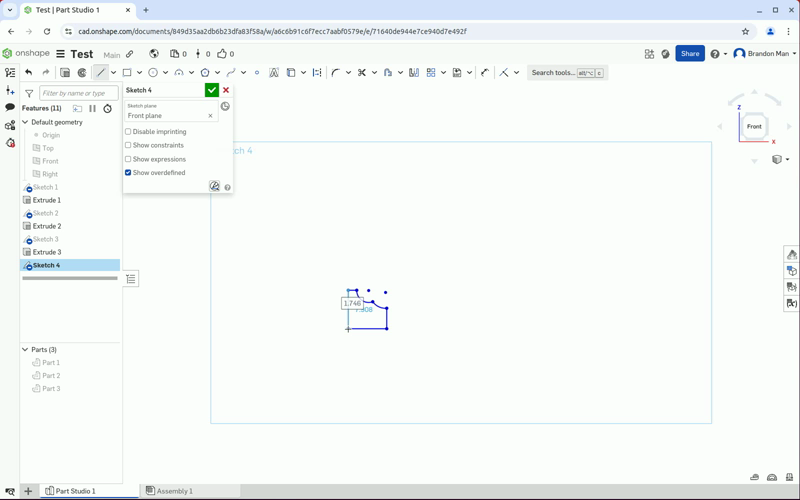
click(348, 328)
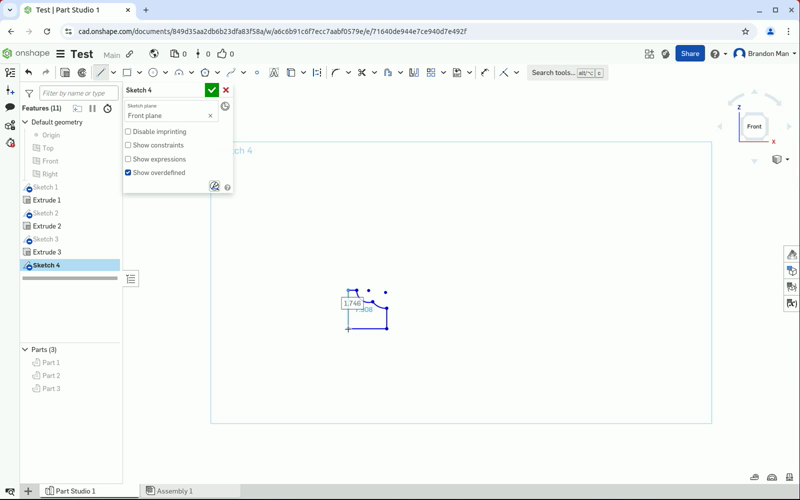
key(esc)
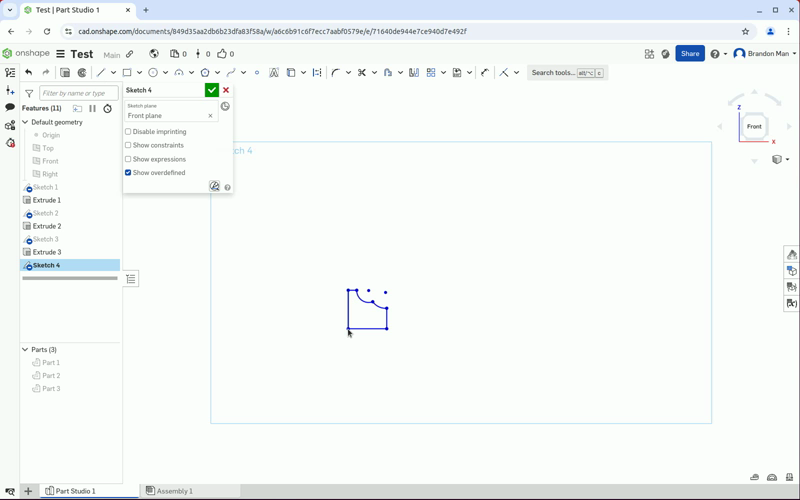
mouse_move(368, 321)
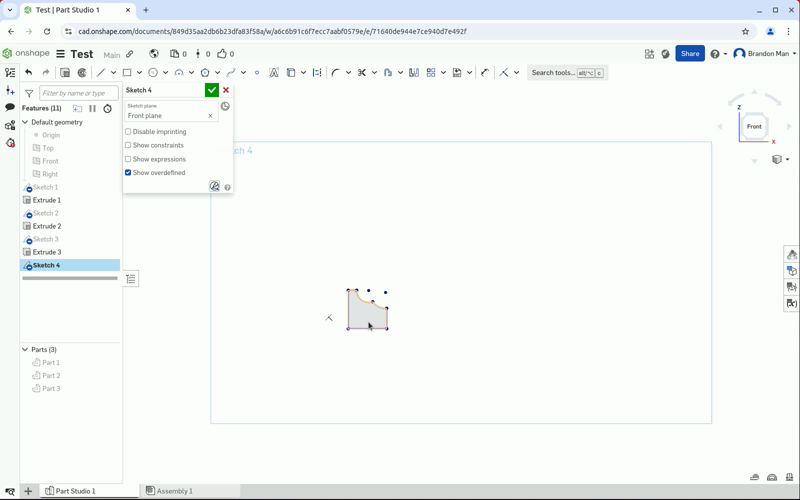
scroll(6)
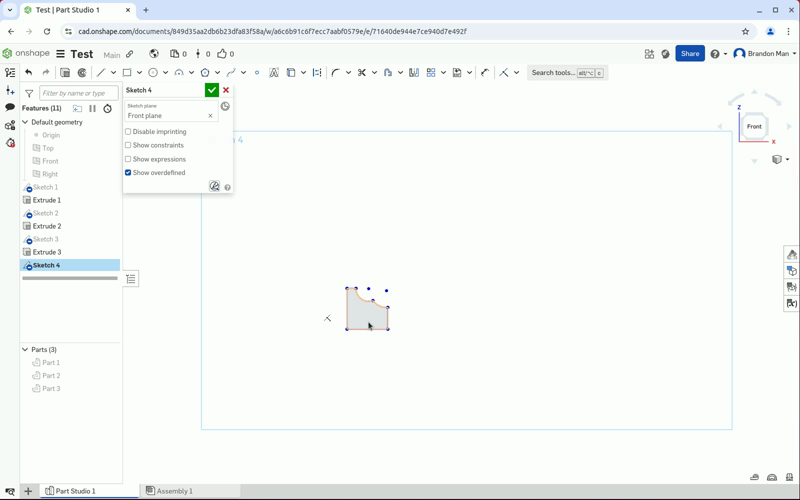
scroll(6)
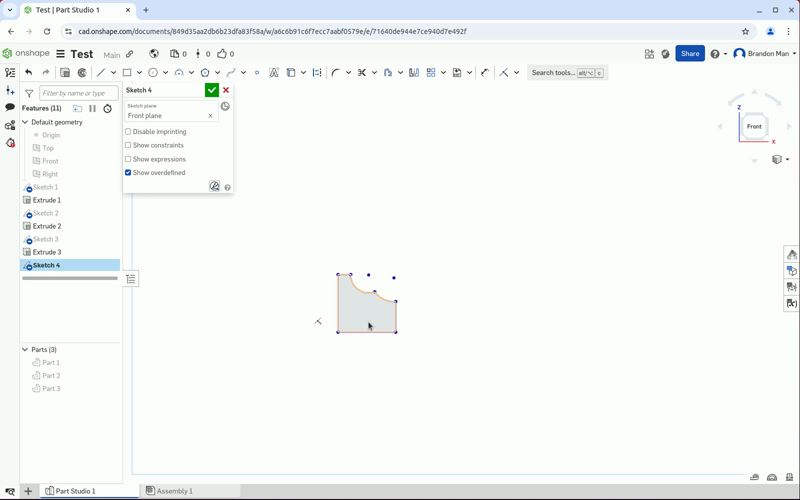
scroll(6)
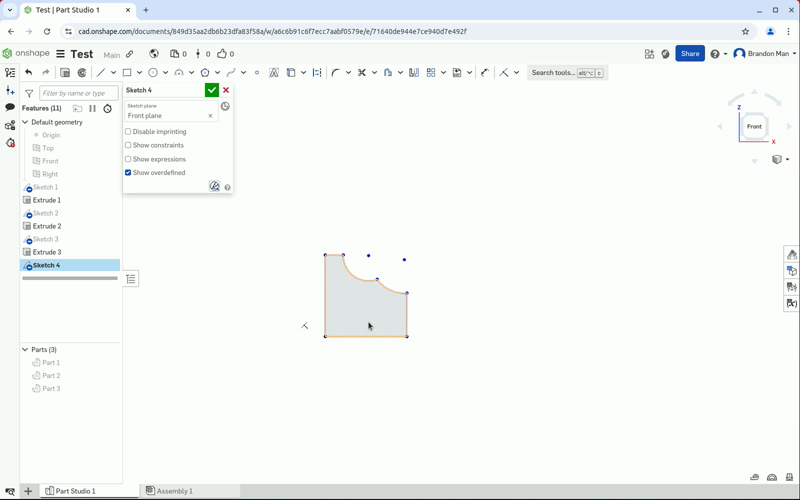
scroll(6)
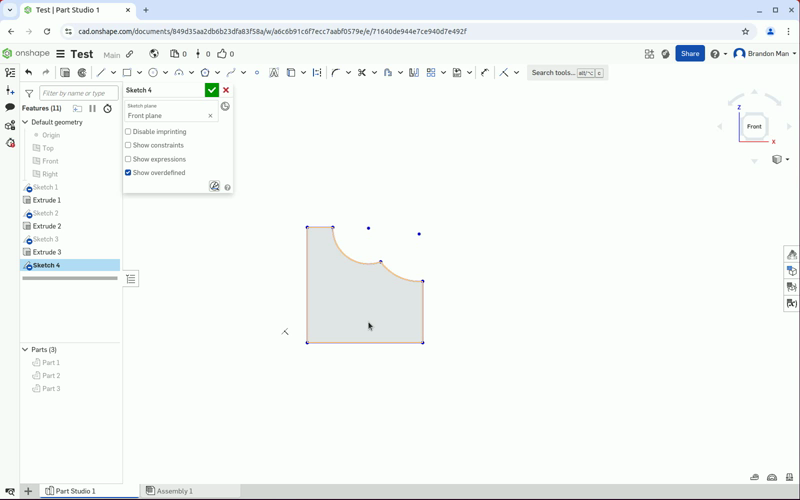
scroll(6)
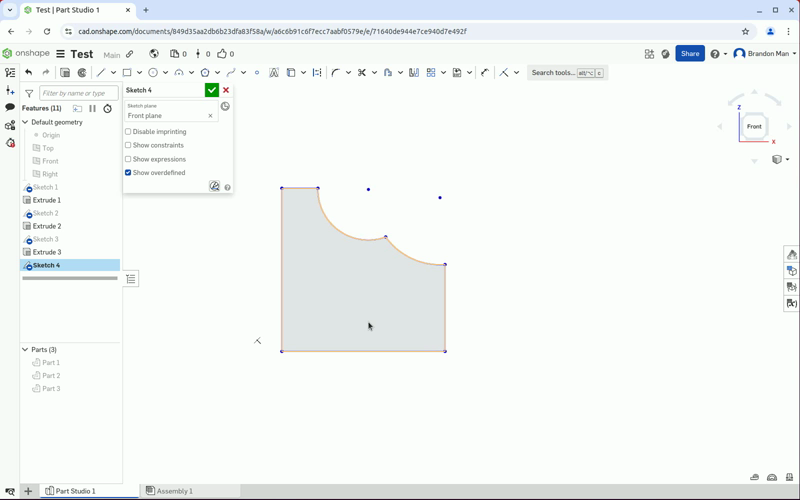
scroll(6)
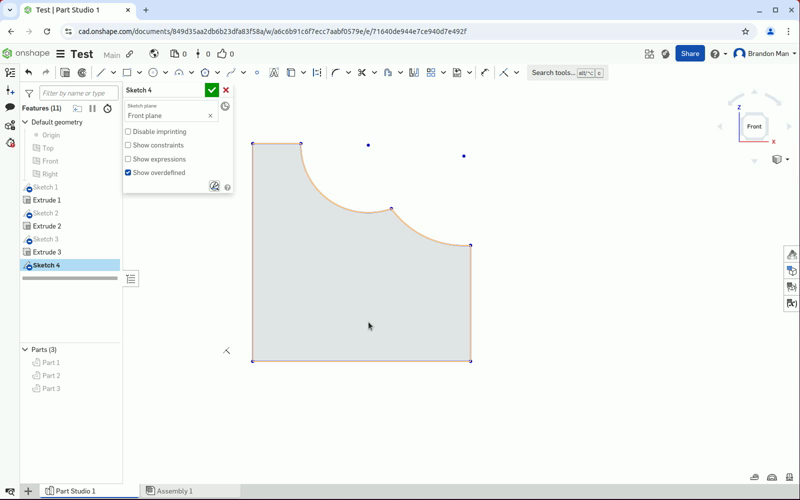
scroll(6)
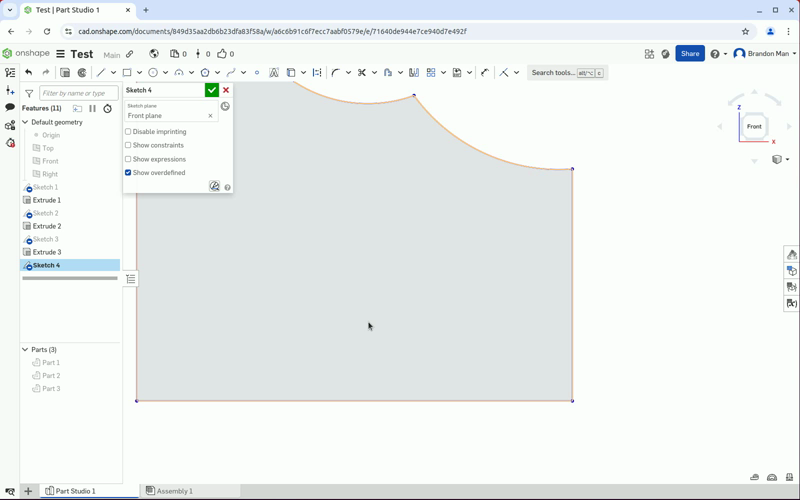
click(368, 321)
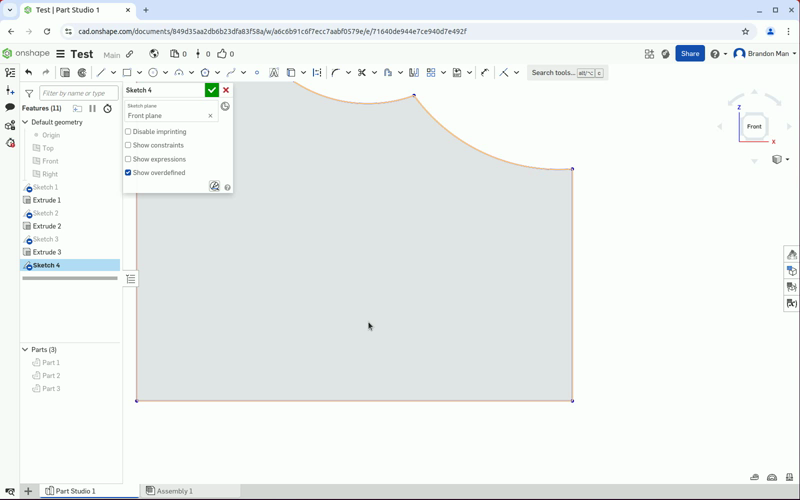
scroll(-6)
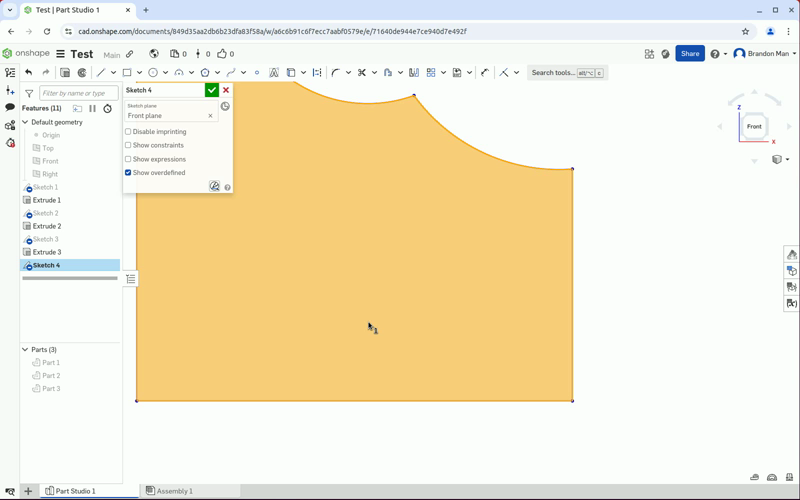
scroll(-6)
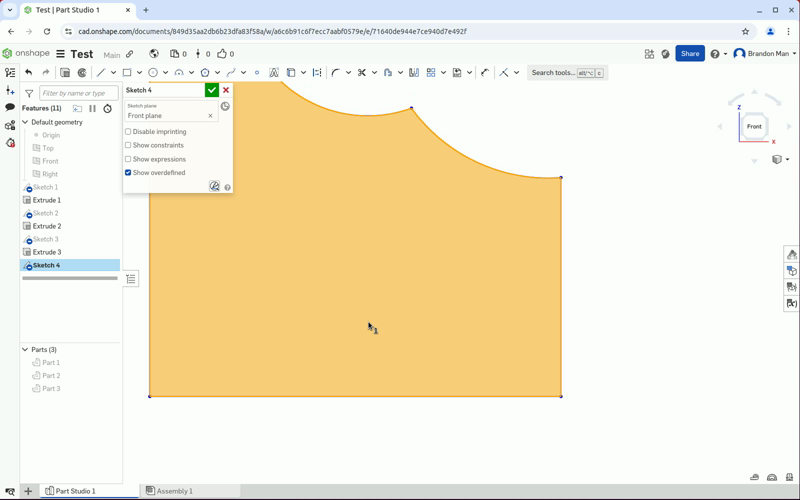
scroll(-6)
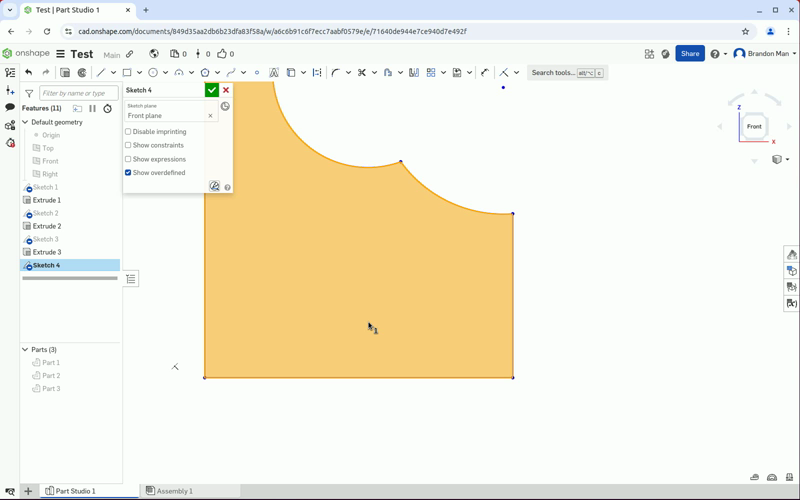
scroll(-6)
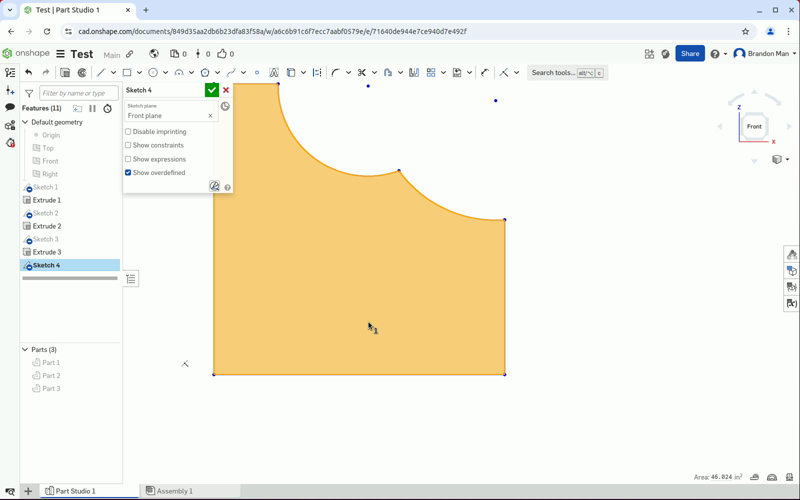
scroll(-6)
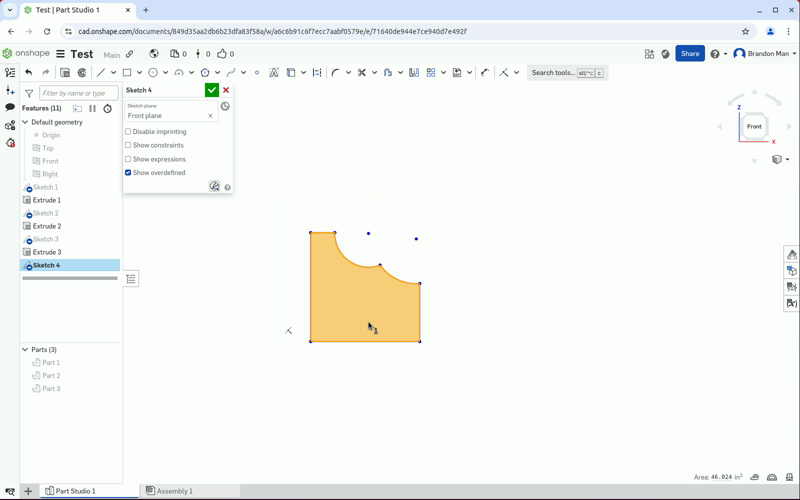
scroll(-6)
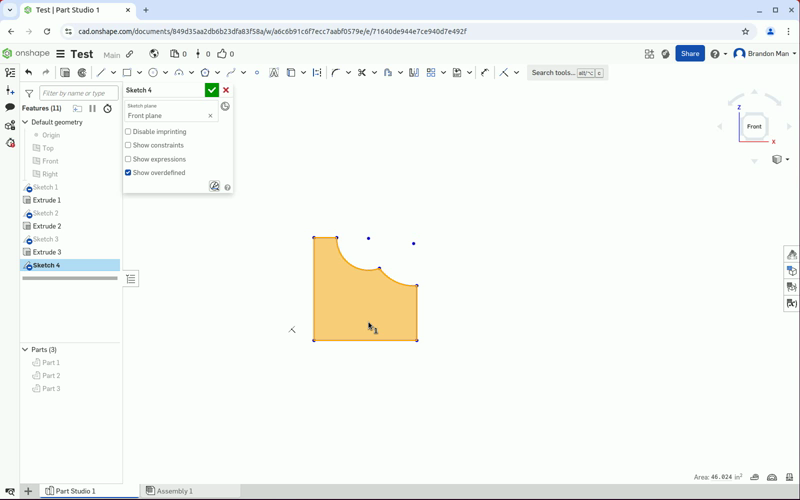
scroll(-6)
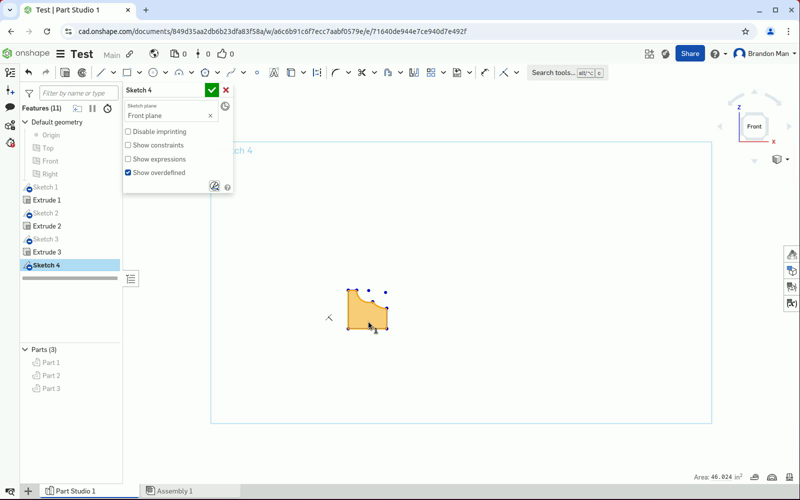
mouse_move(73, 352)
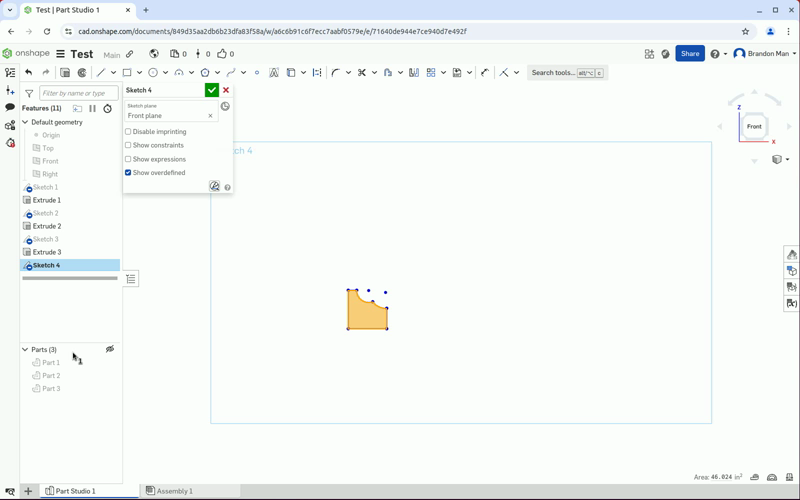
key(shift+y)
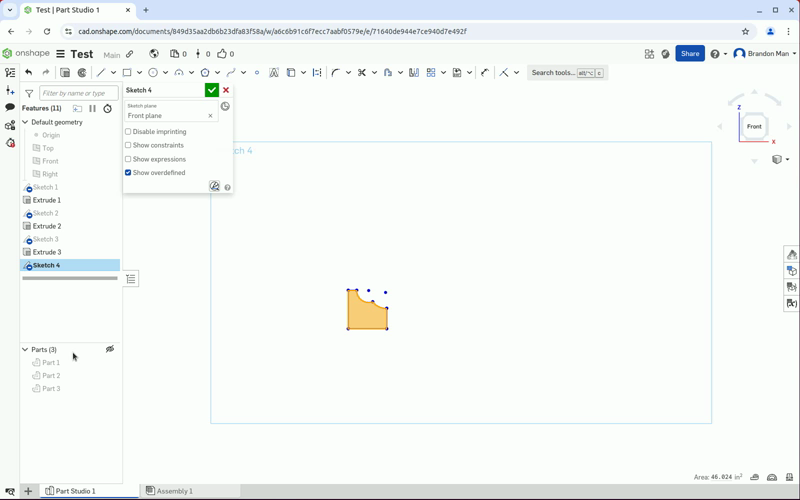
key(shift+e)
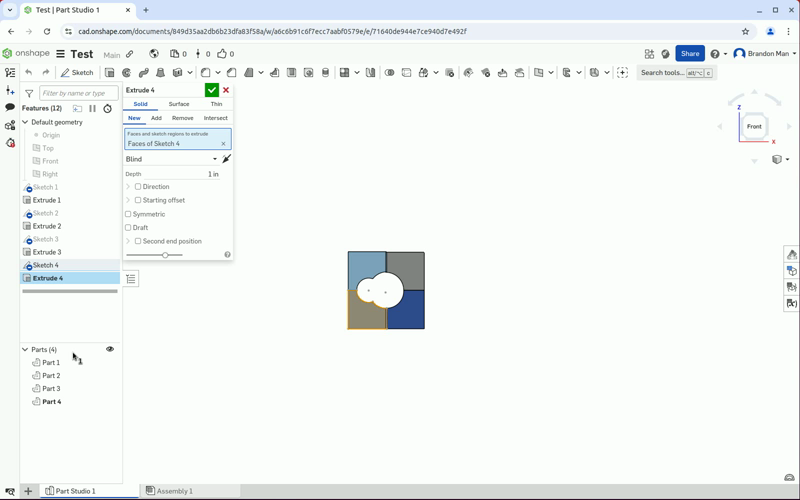
mouse_move(143, 106)
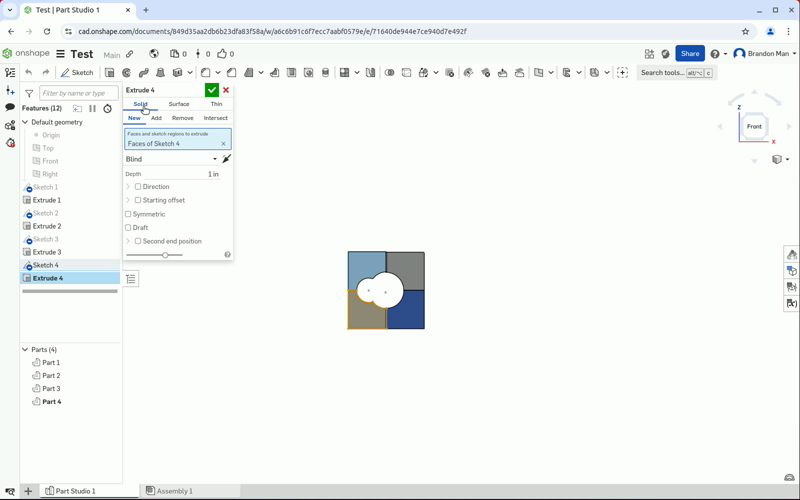
click(143, 106)
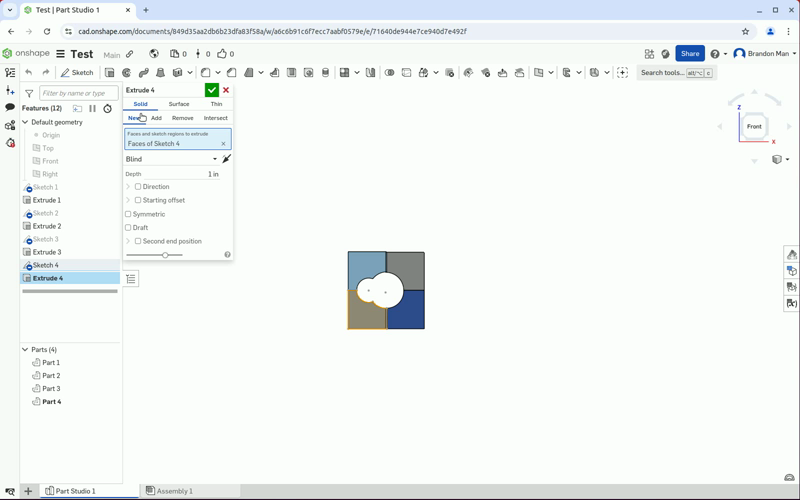
mouse_move(137, 120)
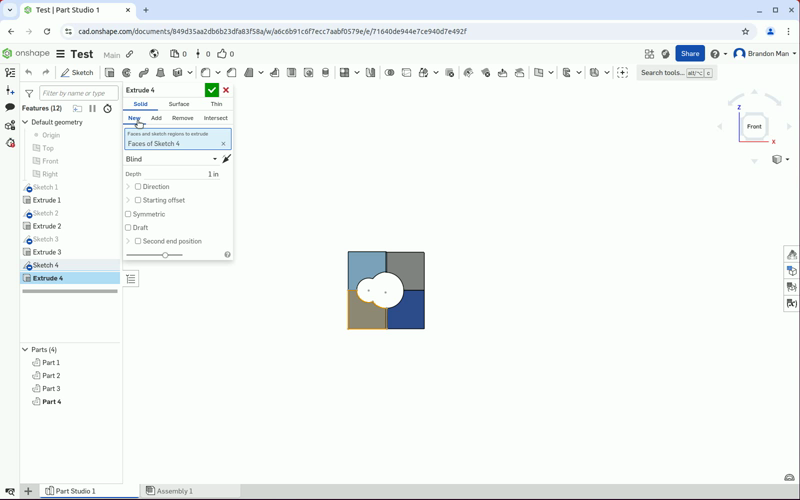
click(137, 120)
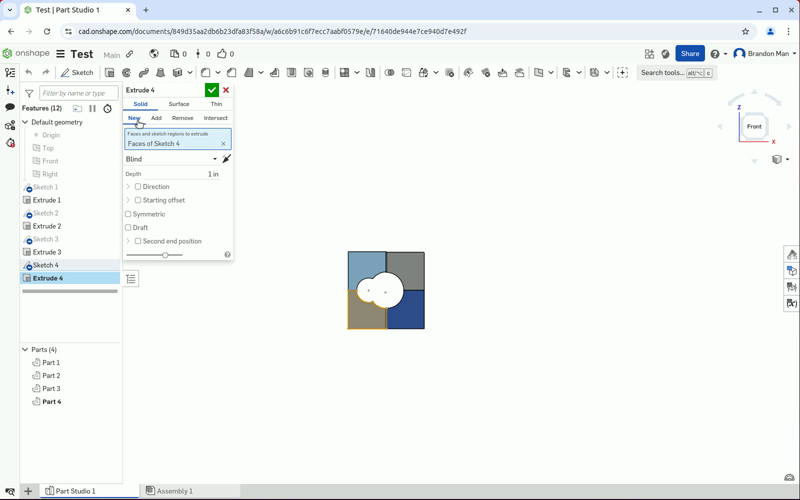
key(tab, 4)
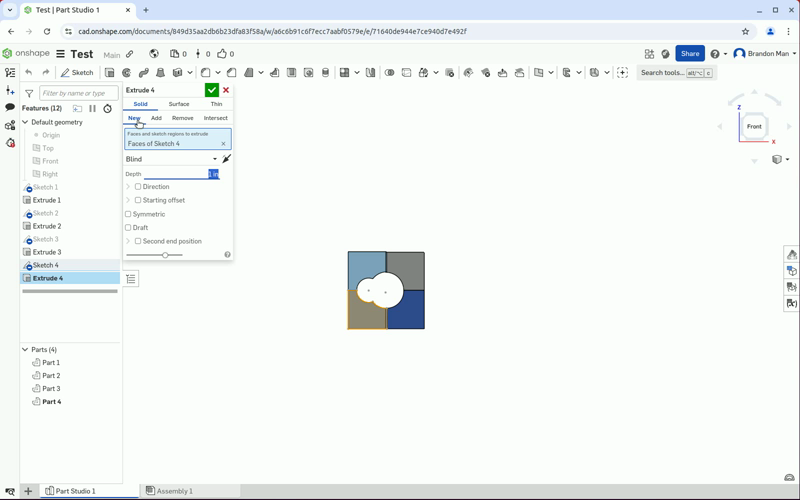
text(1.926)
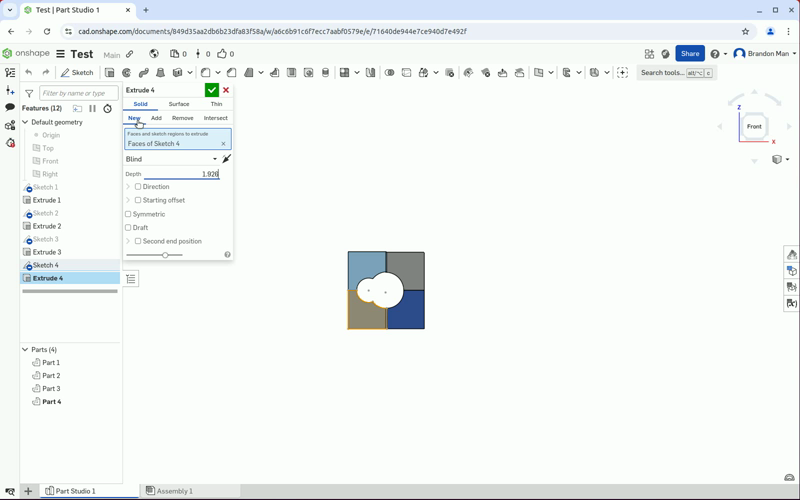
key(enter)
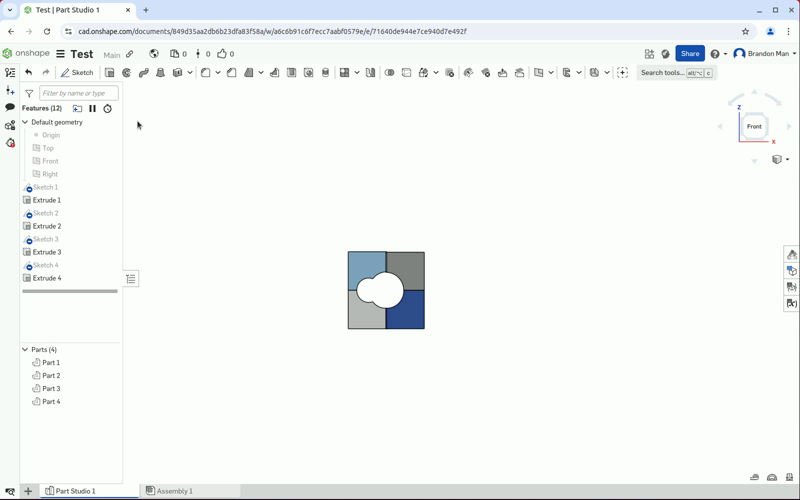
key(shift+h)
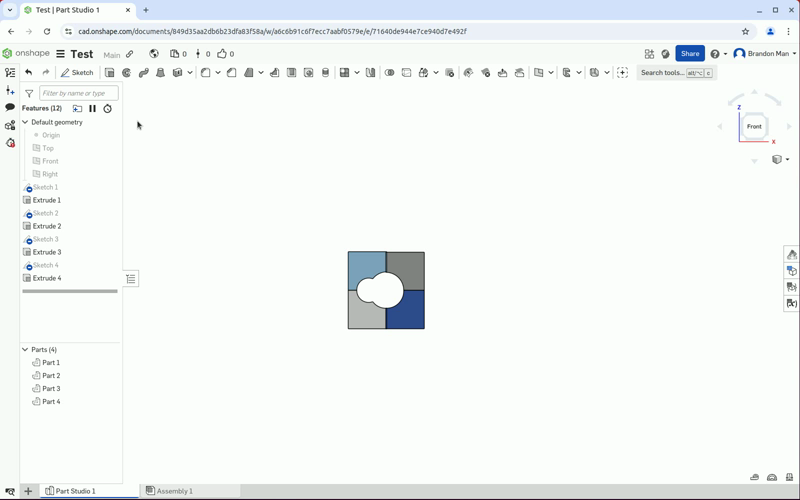
key(shift+h)
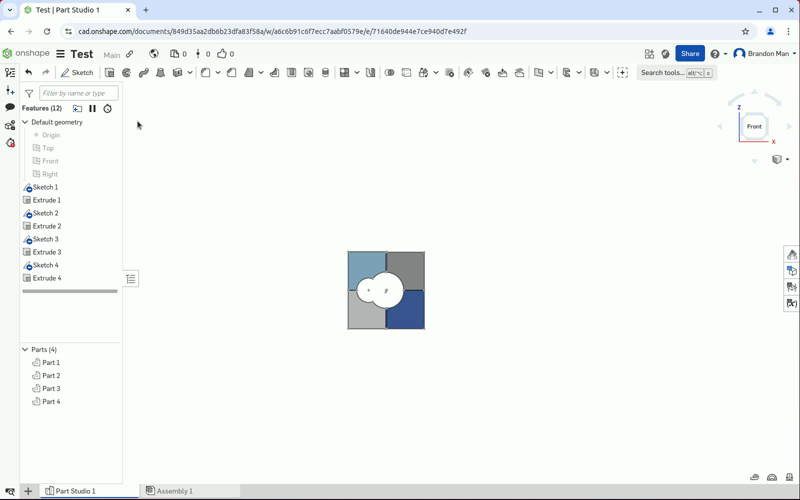
key(shift+7)
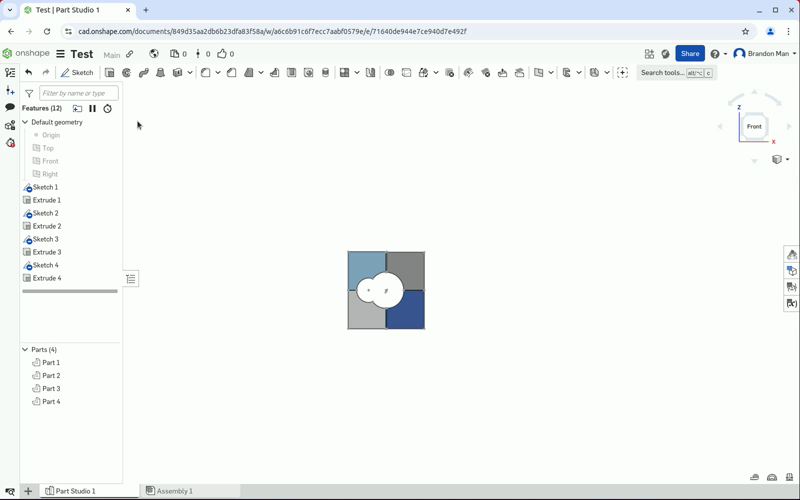
key(left, 2)
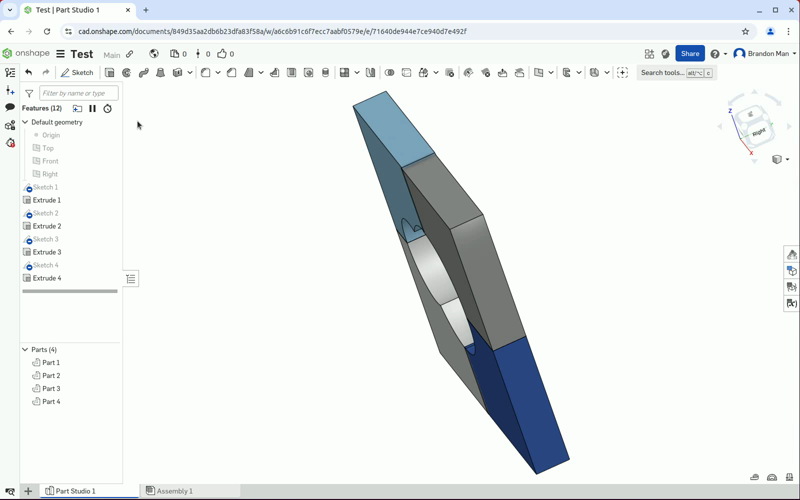
key(down, 2)
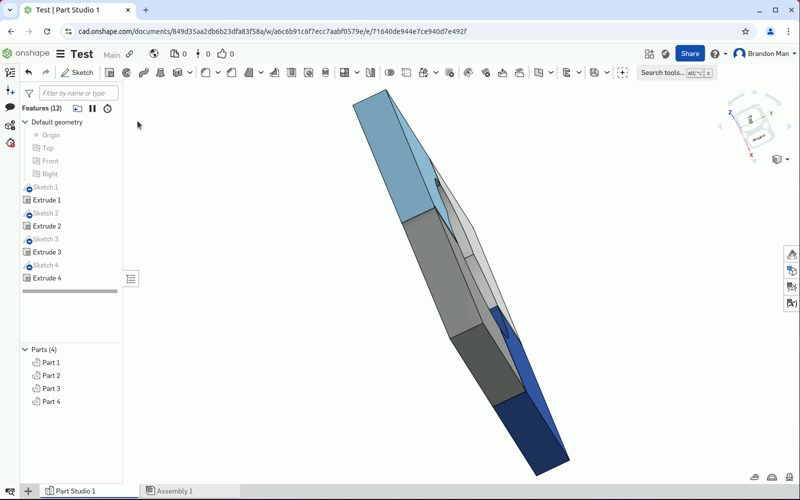
key(up, 2)
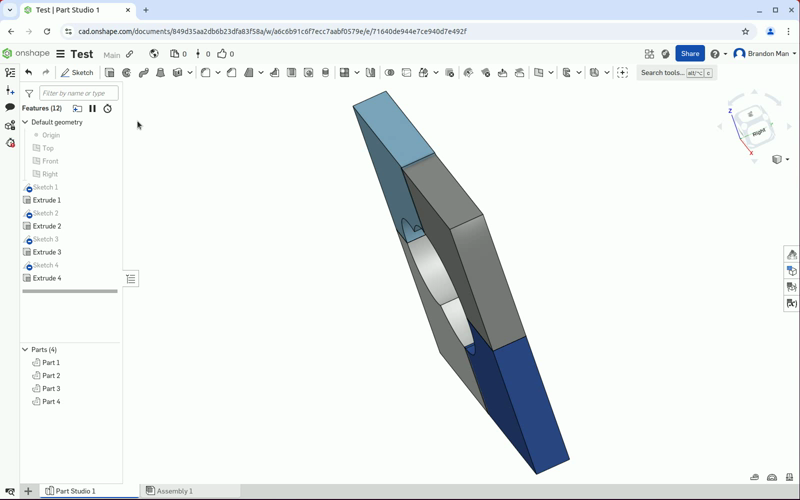
key(right, 2)
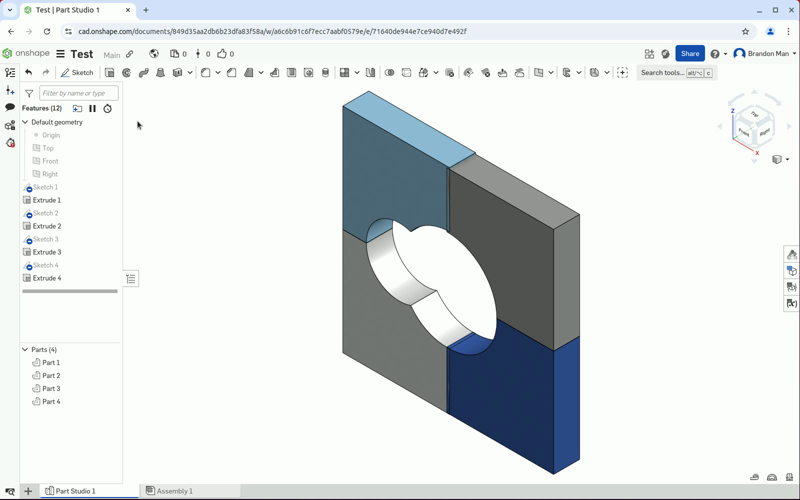
mouse_move(73, 189)
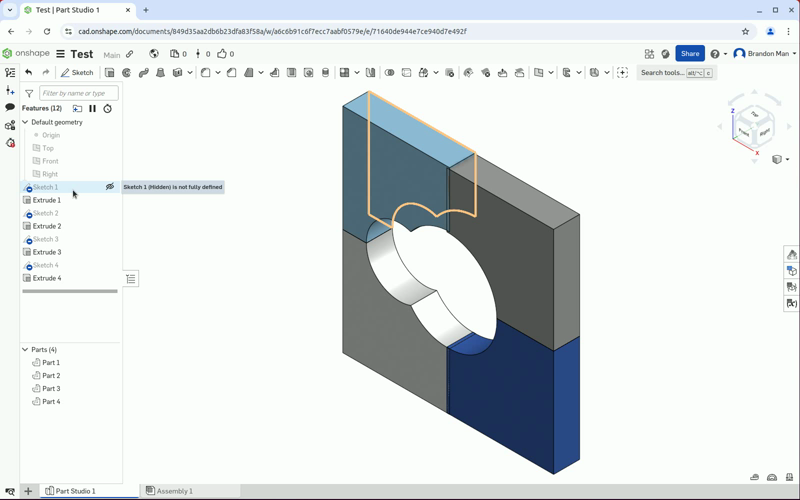
click(73, 189)